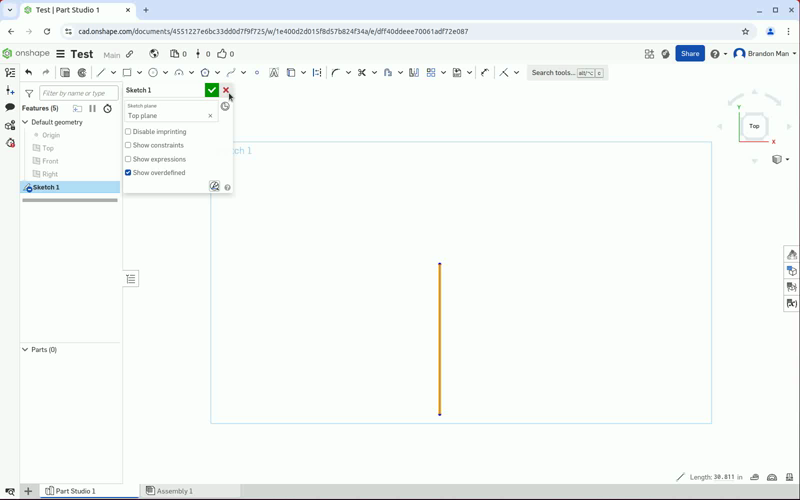
key(shift+h)
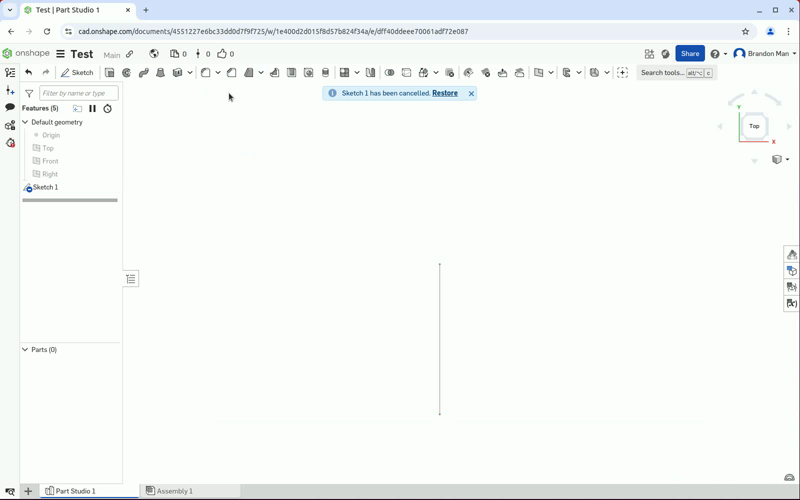
key(shift+s)
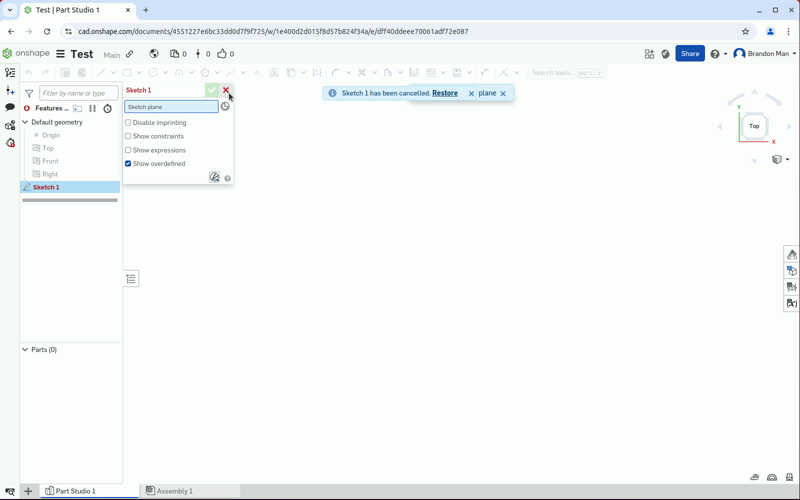
mouse_move(73, 150)
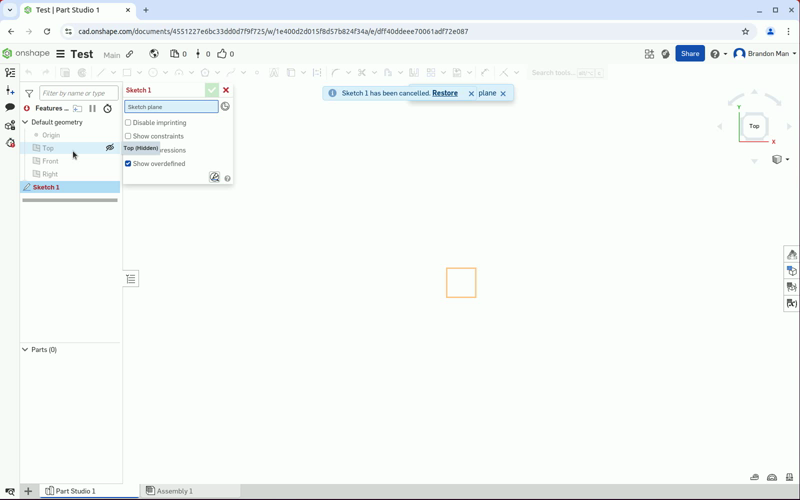
click(73, 150)
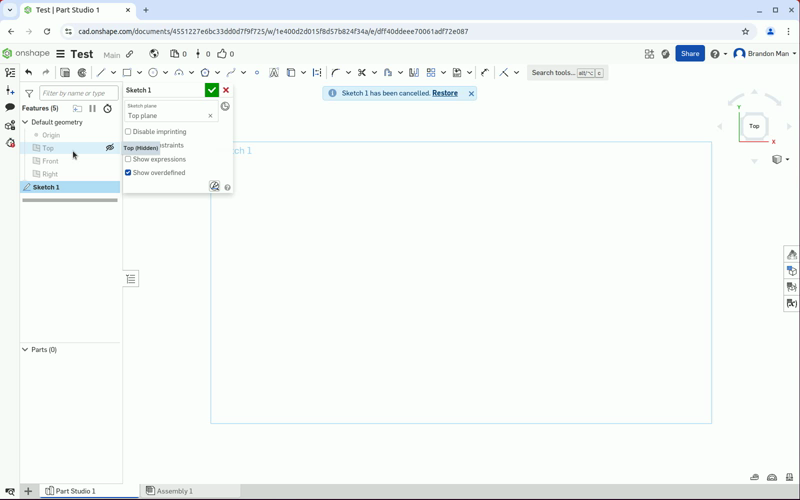
mouse_move(73, 352)
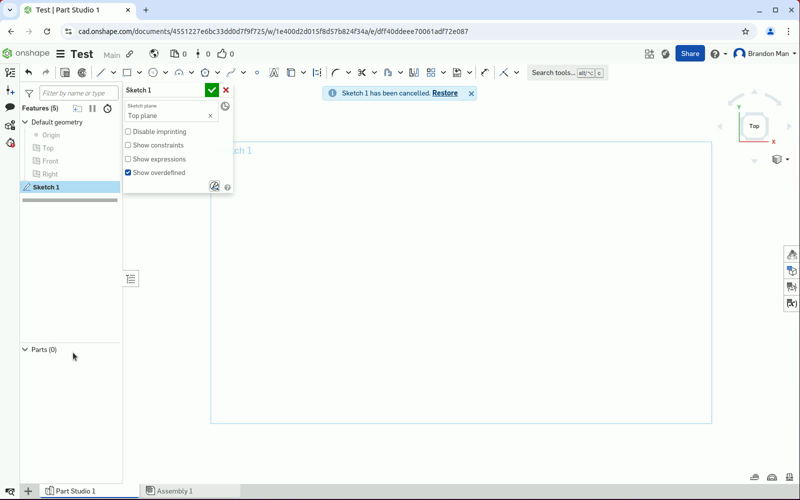
key(y)
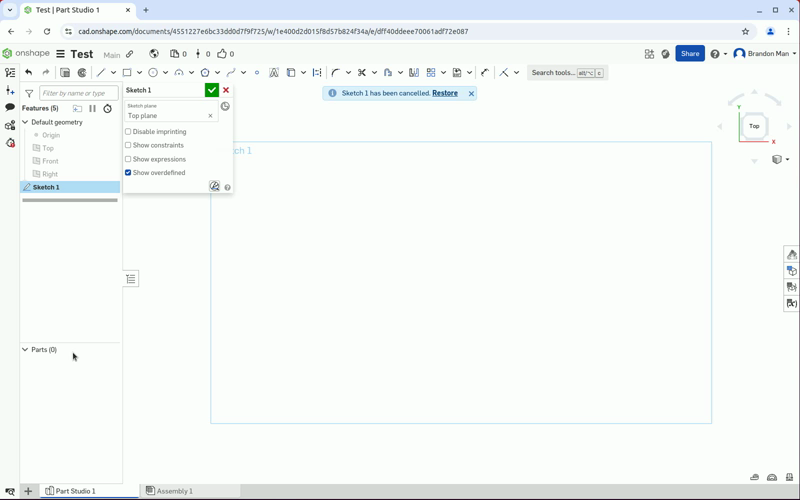
key(l)
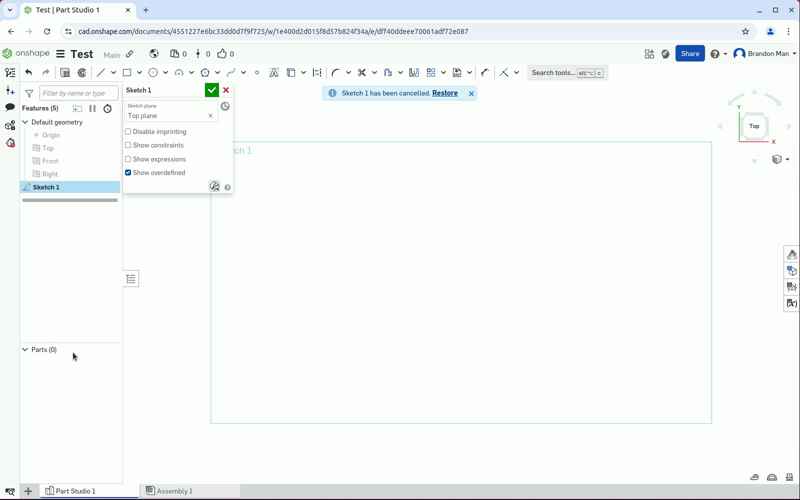
key_down(shift)
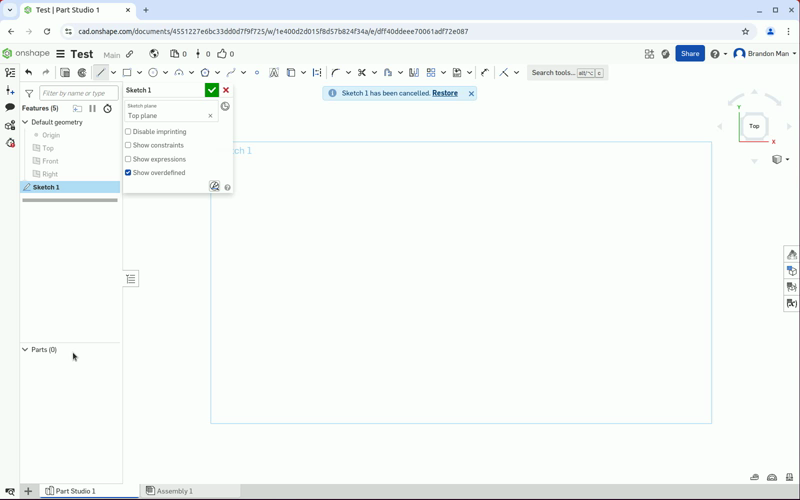
mouse_move(460, 282)
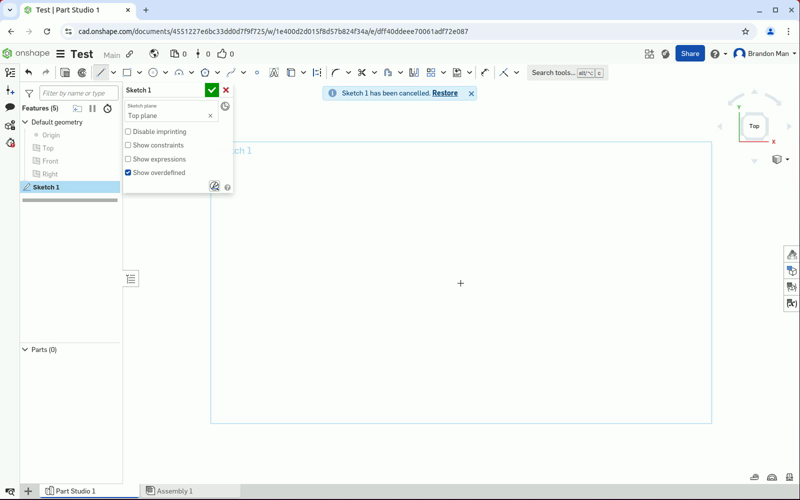
click(460, 282)
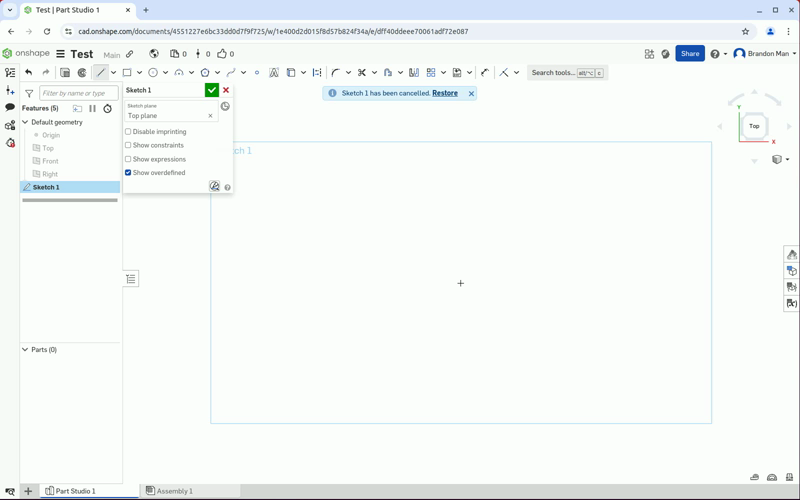
key_up(shift)
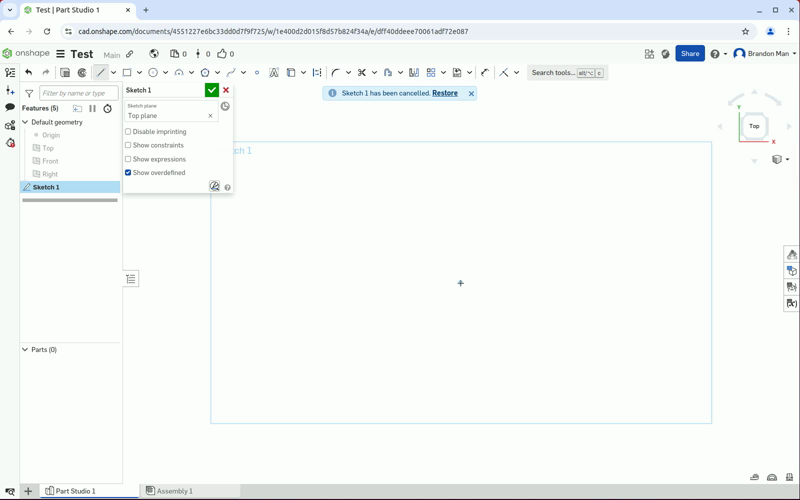
key_down(shift)
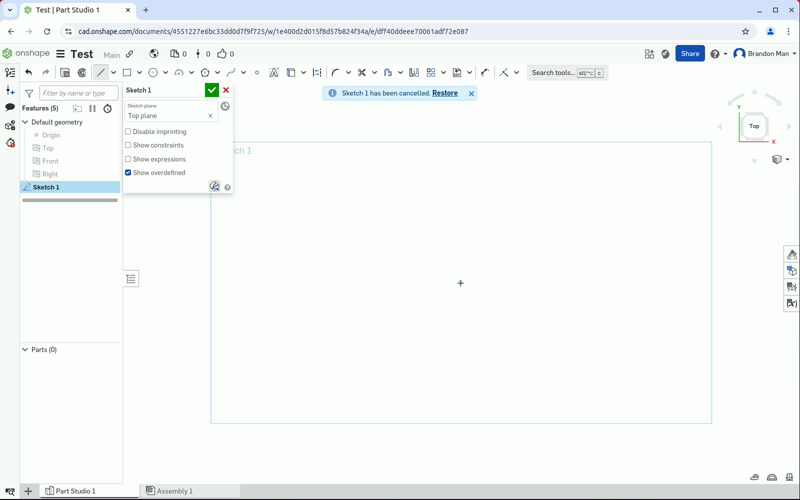
mouse_move(573, 282)
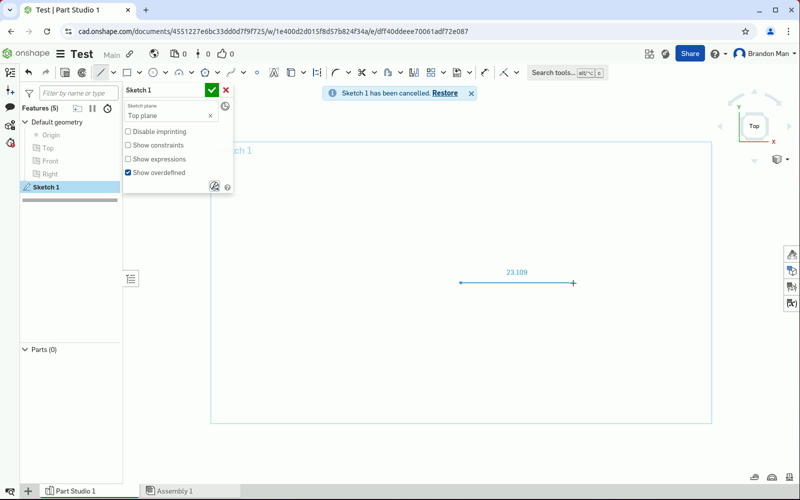
click(573, 282)
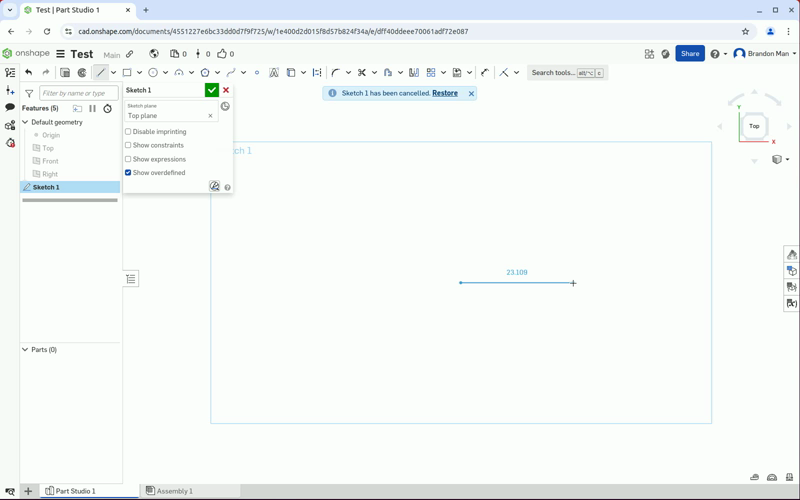
key_up(shift)
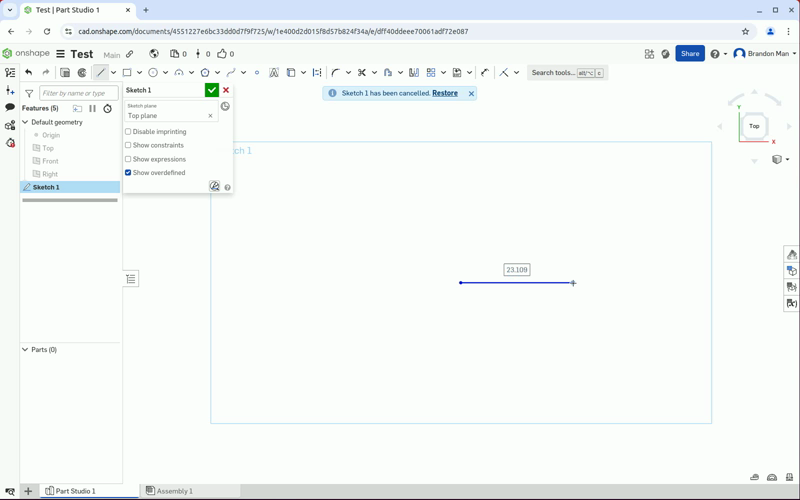
key_down(shift)
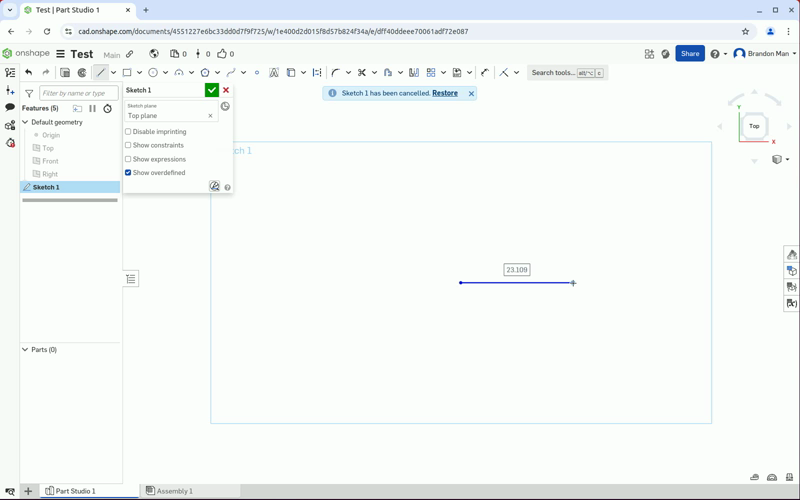
mouse_move(589, 282)
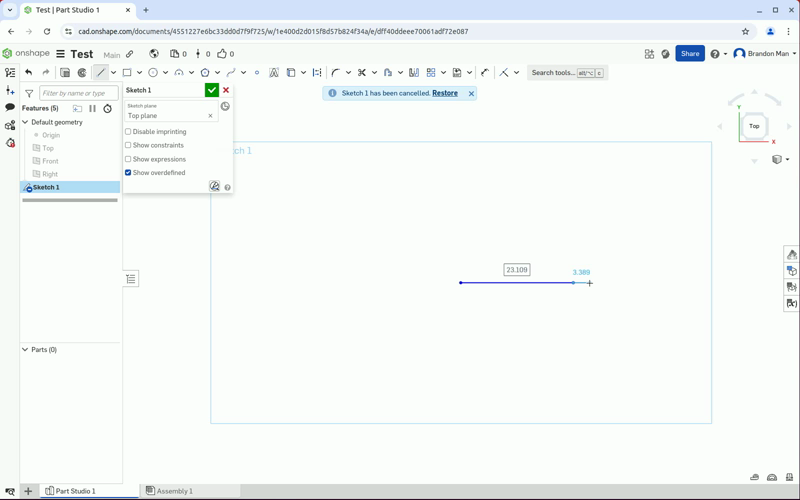
mouse_move(573, 279)
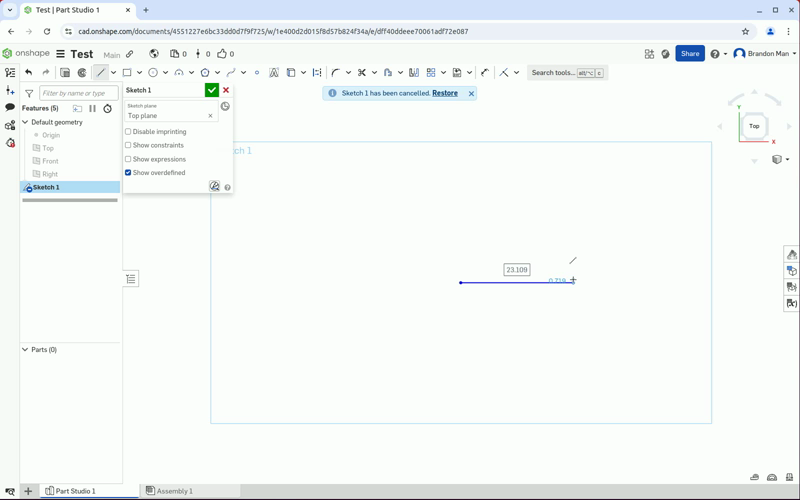
scroll(6)
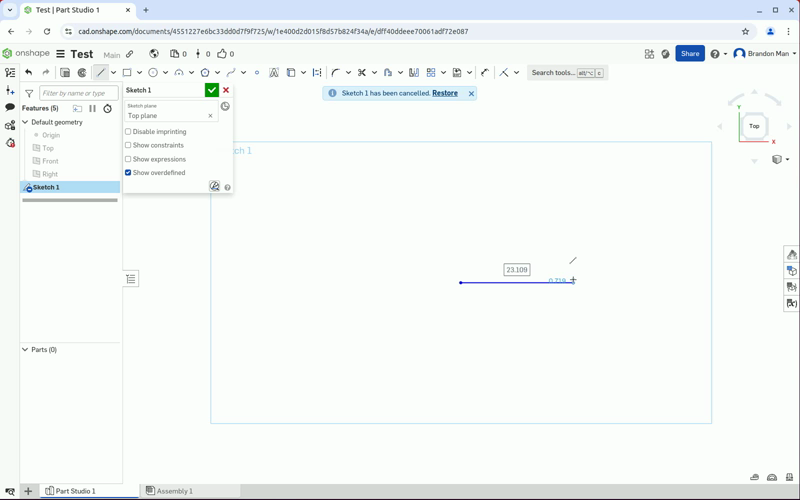
scroll(6)
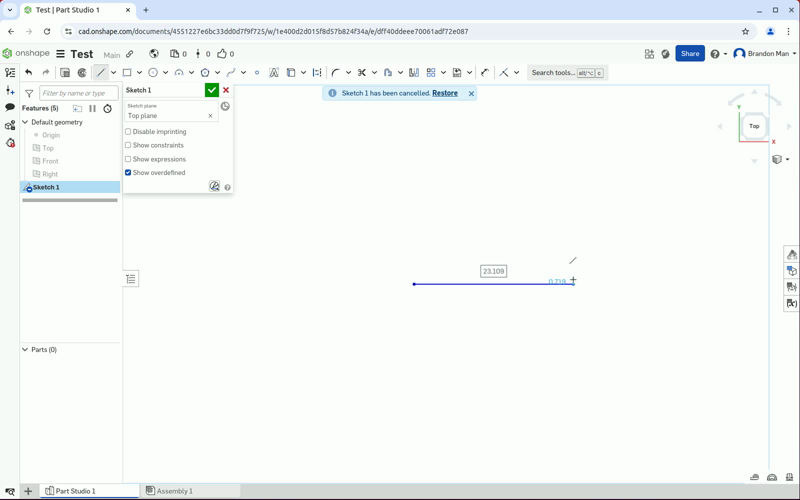
scroll(6)
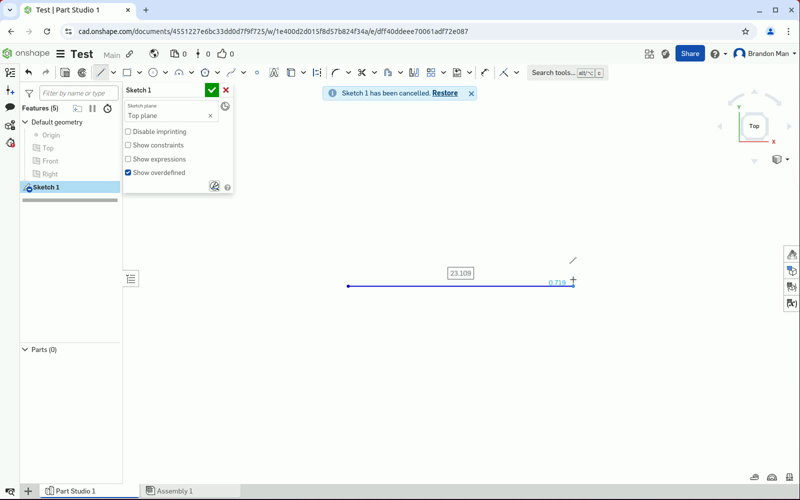
scroll(6)
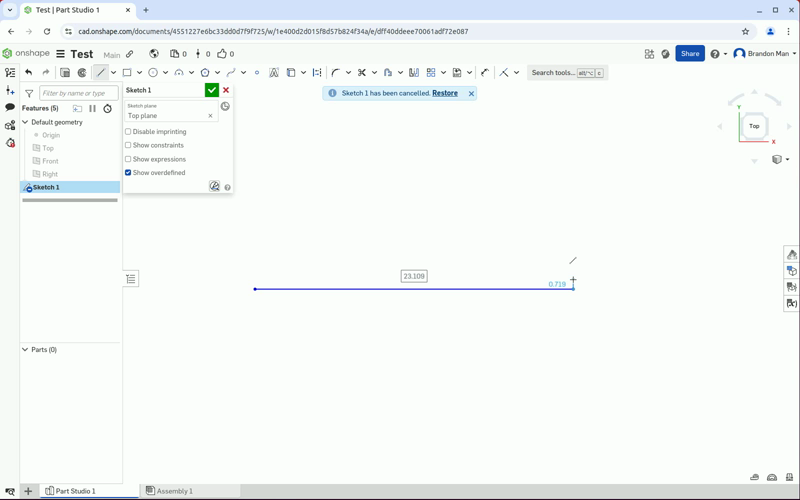
scroll(6)
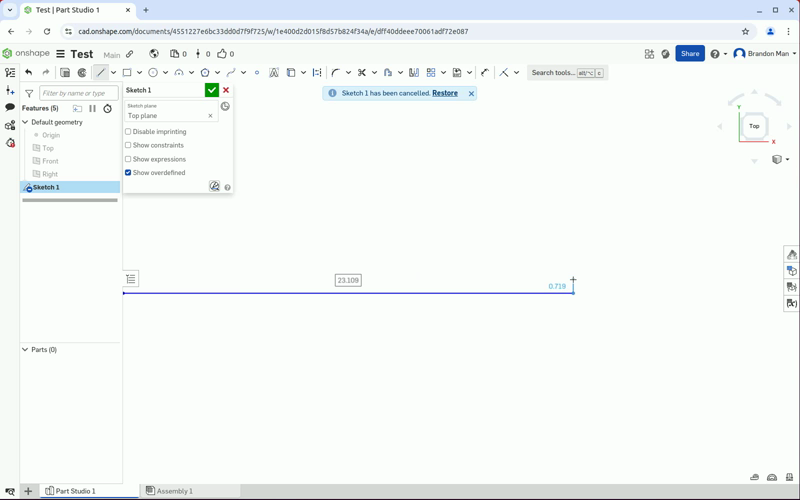
scroll(6)
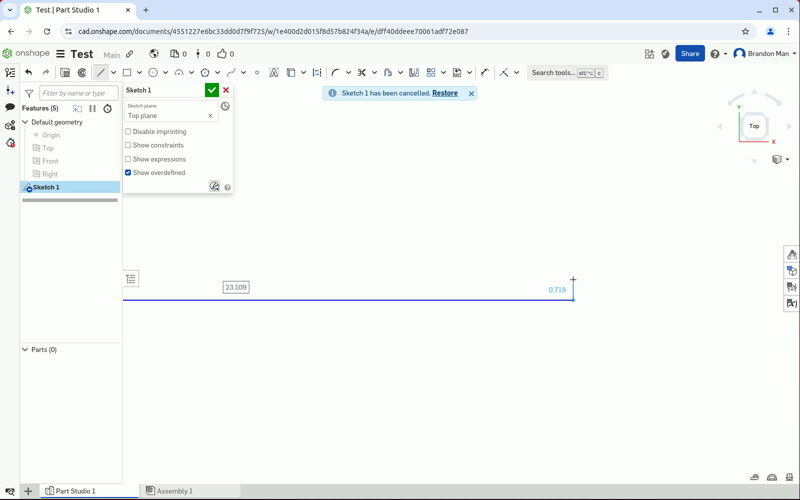
scroll(6)
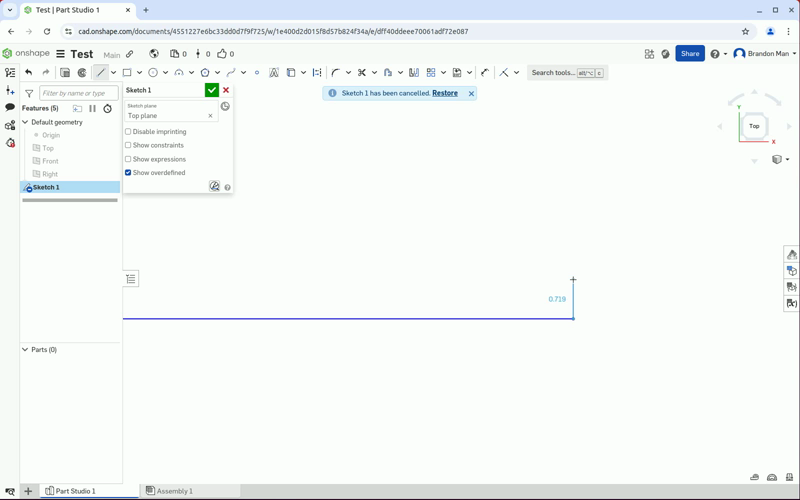
click(573, 279)
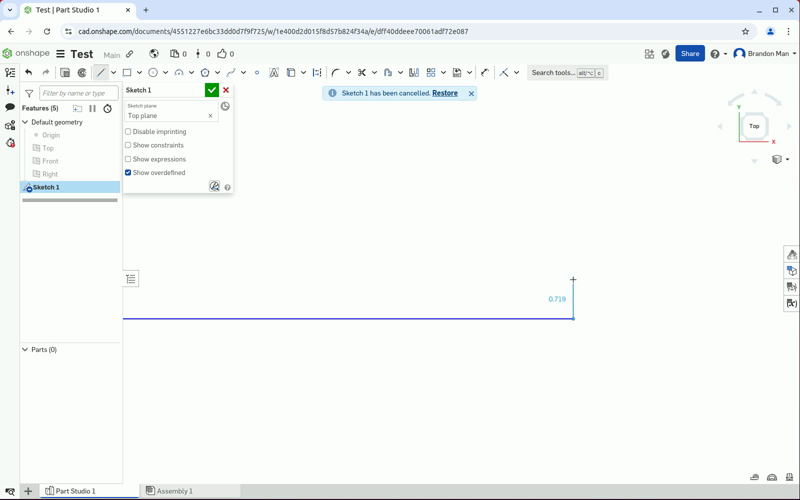
scroll(-6)
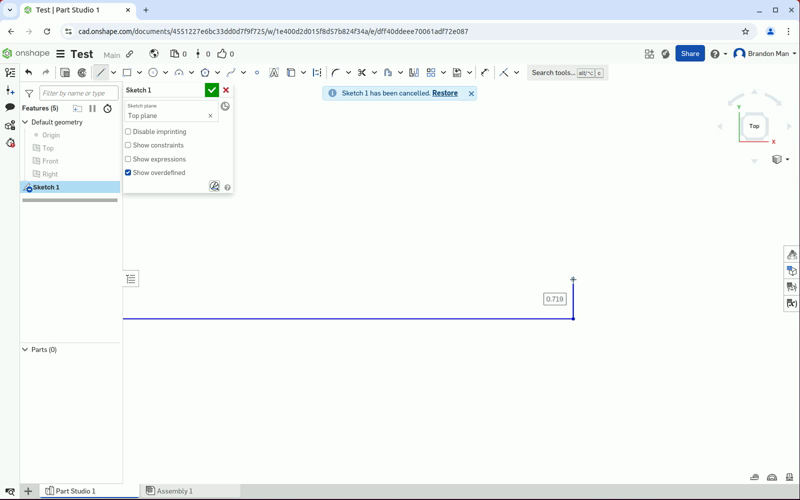
scroll(-6)
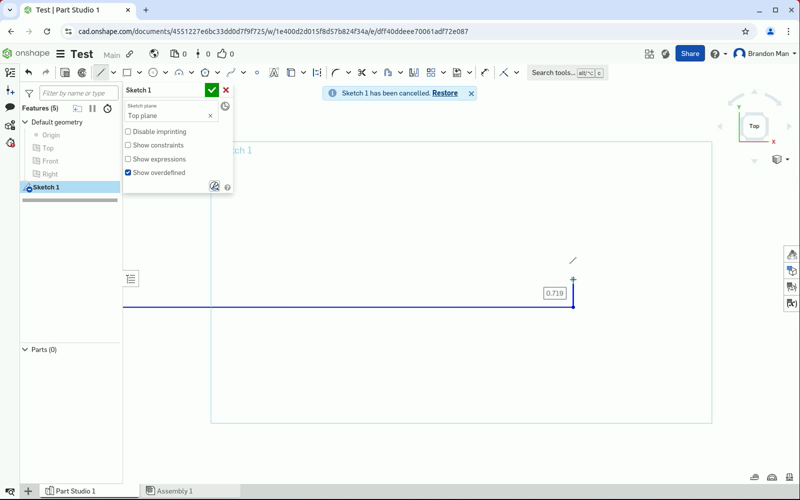
scroll(-6)
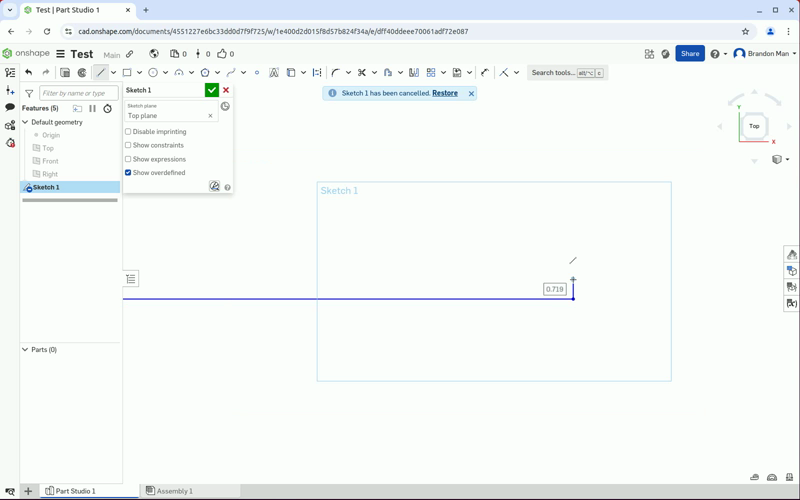
scroll(-6)
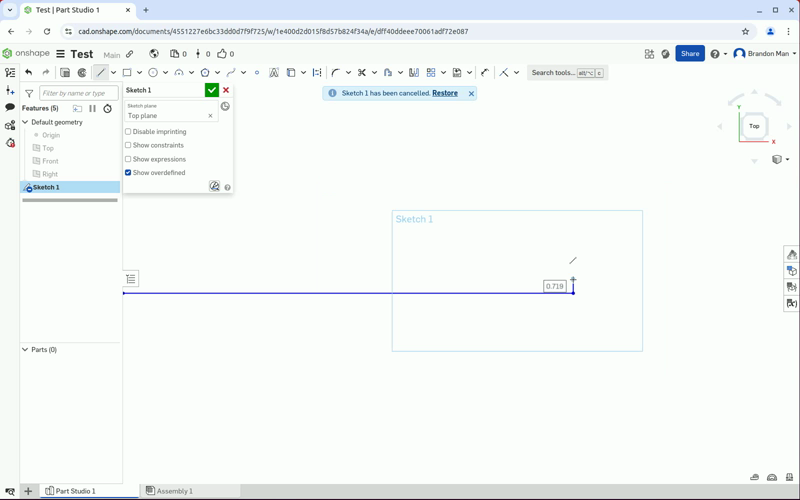
scroll(-6)
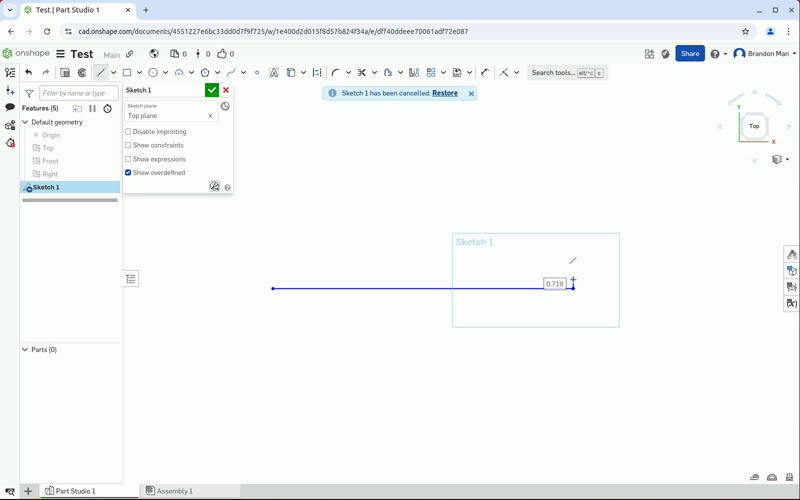
scroll(-6)
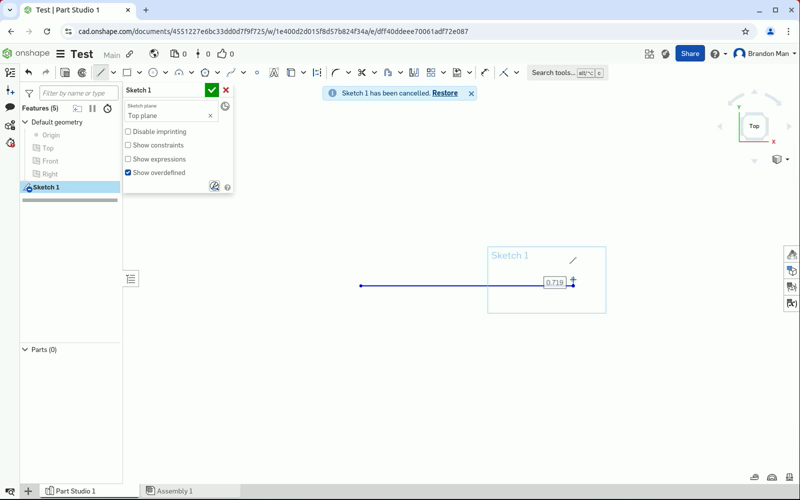
scroll(-6)
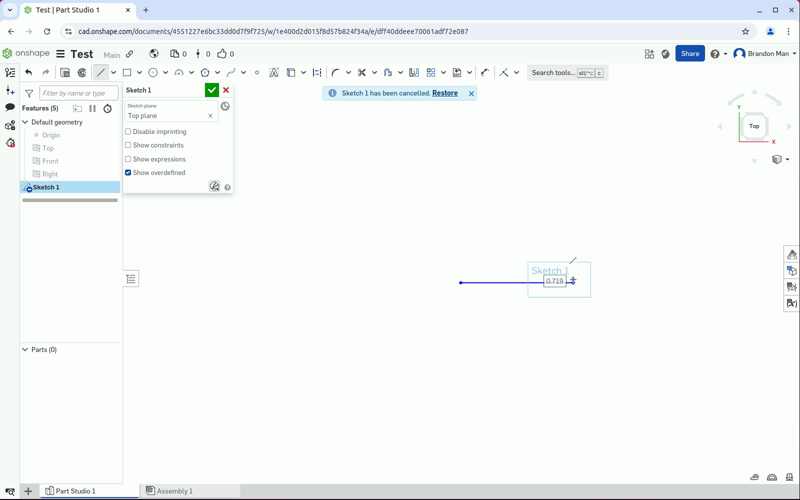
key_up(shift)
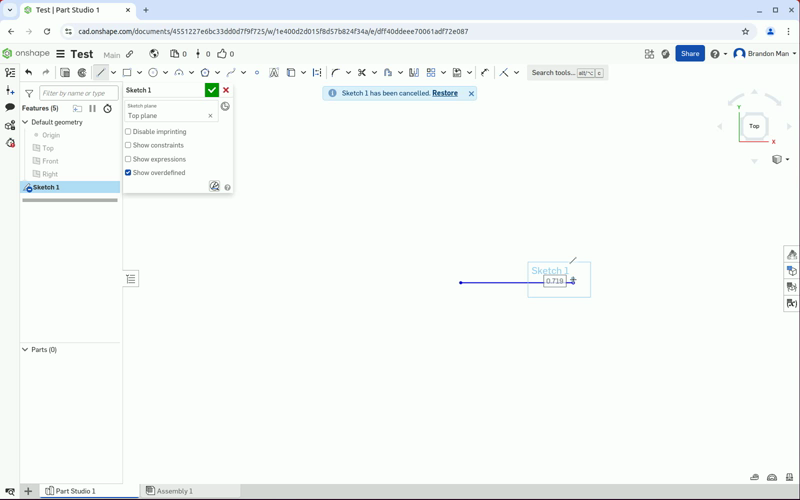
key_down(shift)
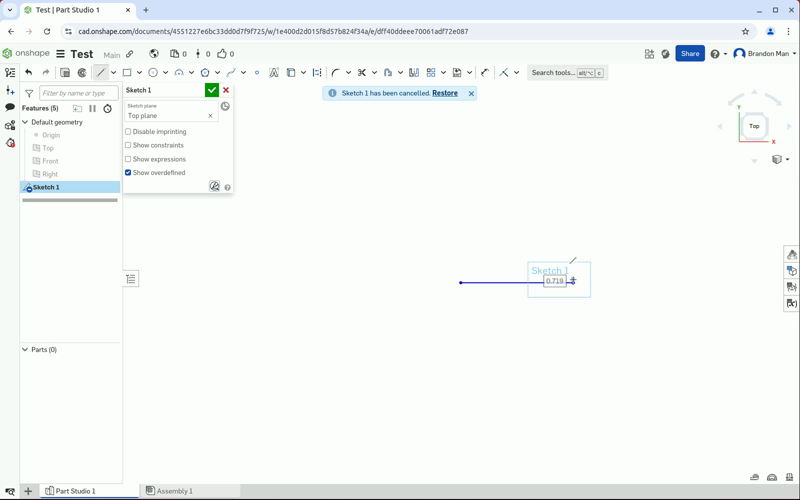
mouse_move(589, 279)
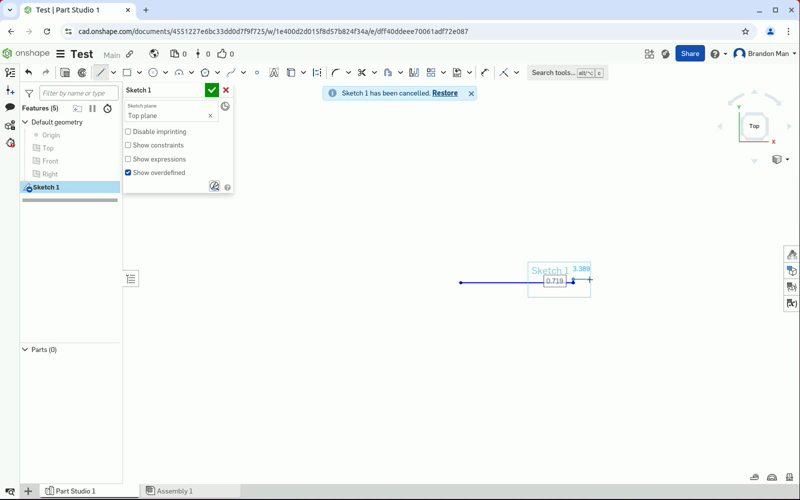
mouse_move(552, 279)
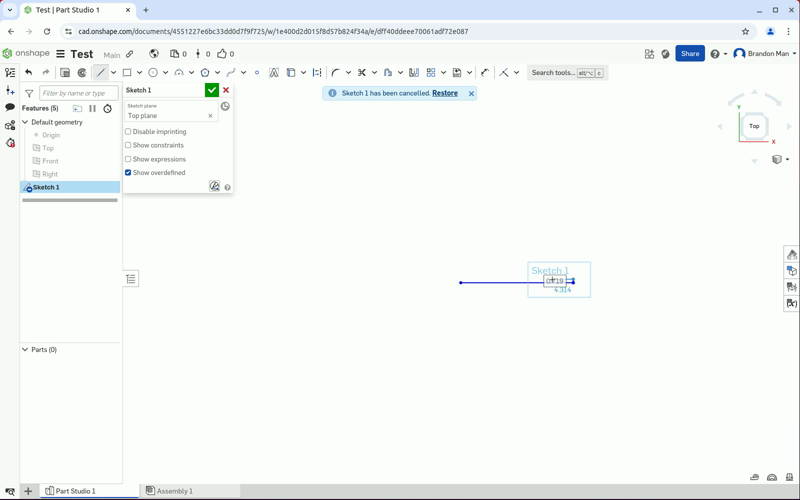
click(552, 279)
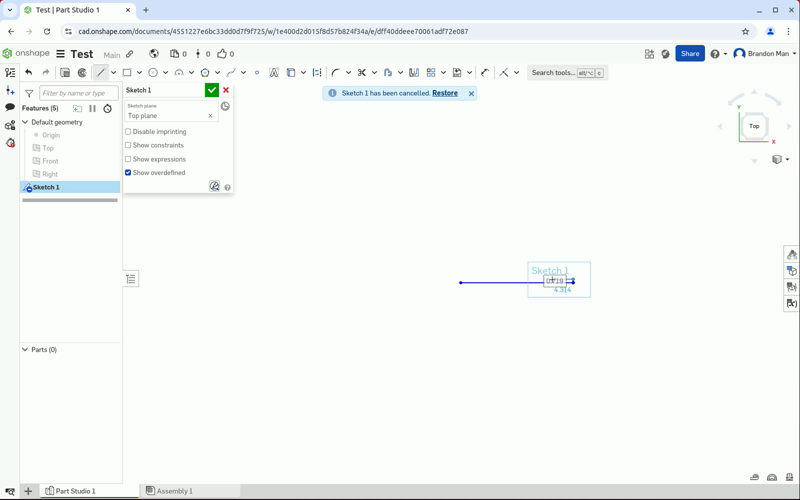
key_up(shift)
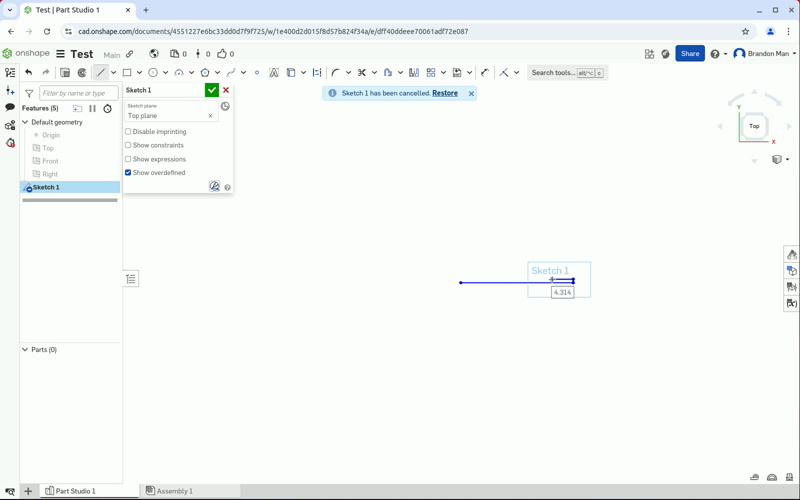
key_down(shift)
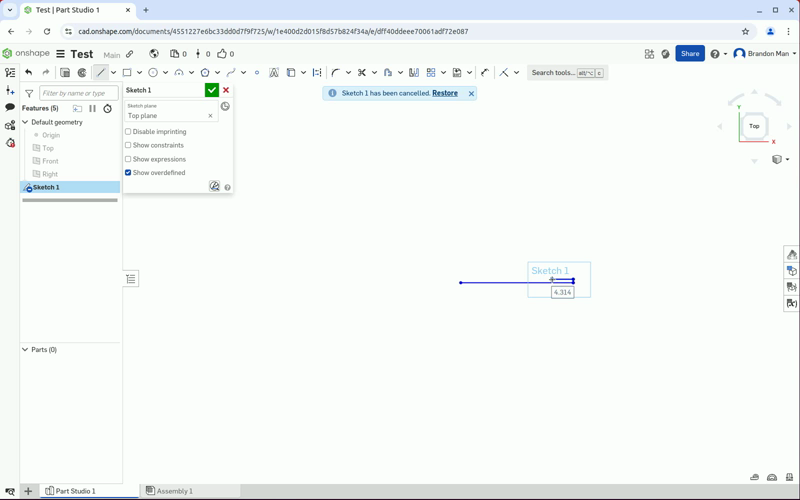
mouse_move(582, 279)
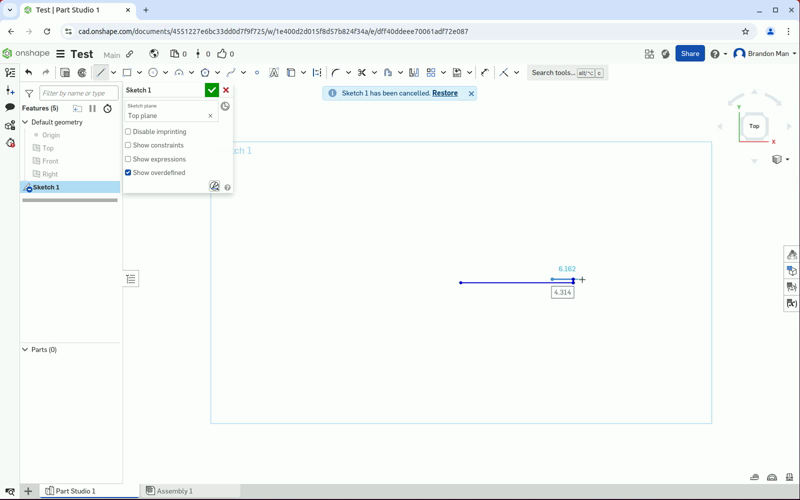
mouse_move(552, 265)
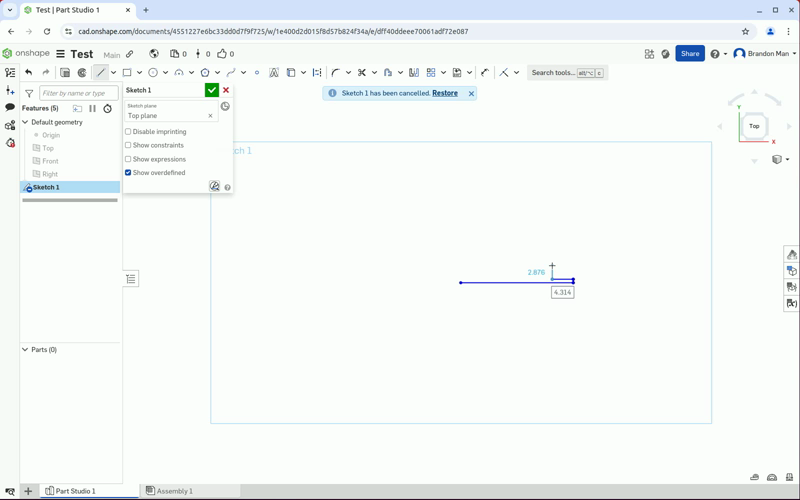
click(552, 265)
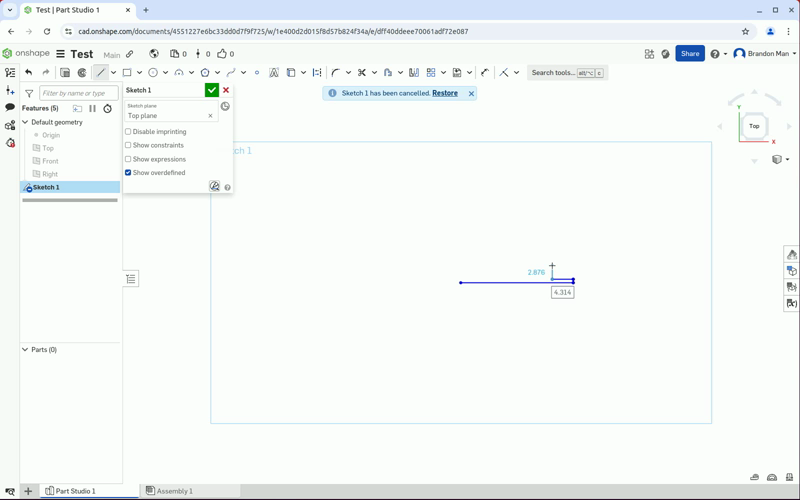
key_up(shift)
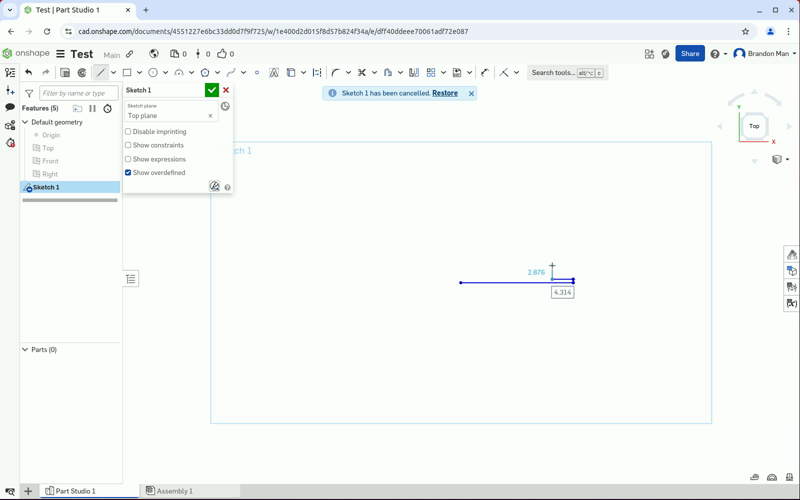
key_down(shift)
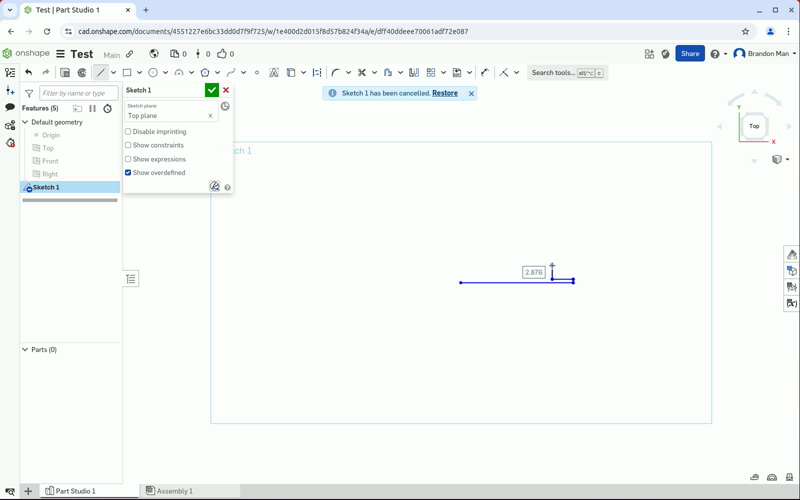
mouse_move(482, 265)
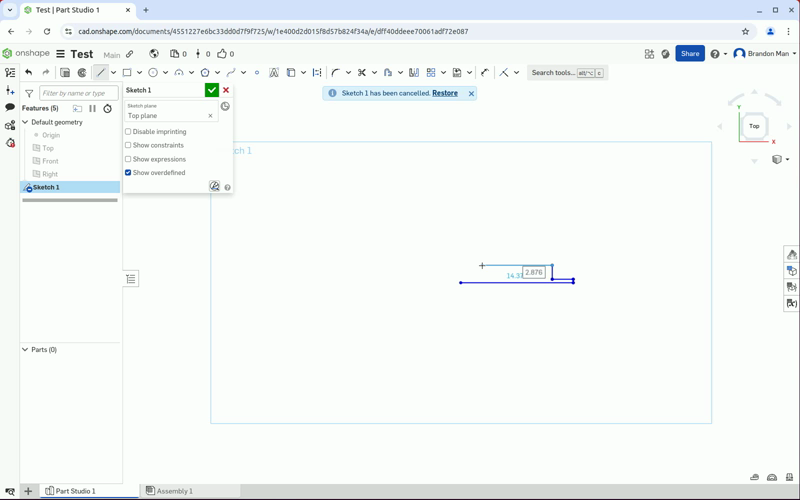
click(482, 265)
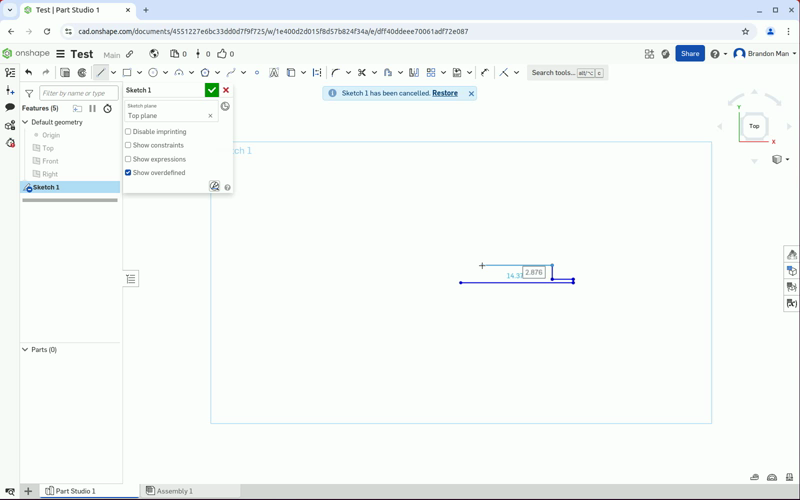
key_up(shift)
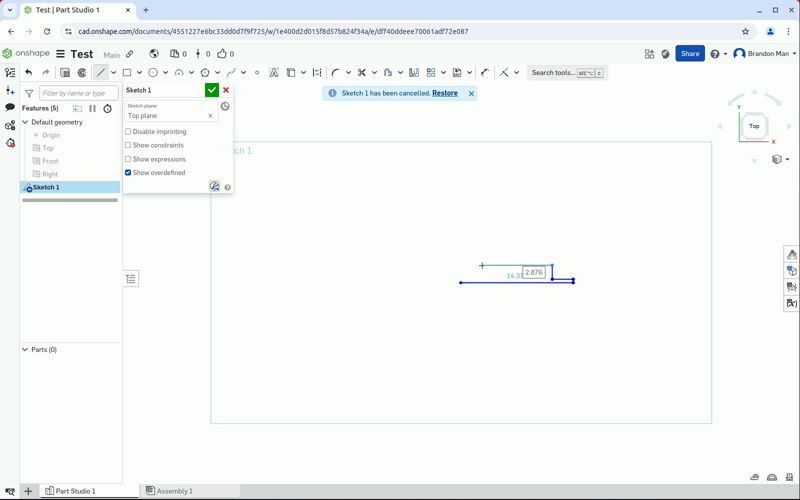
key_down(shift)
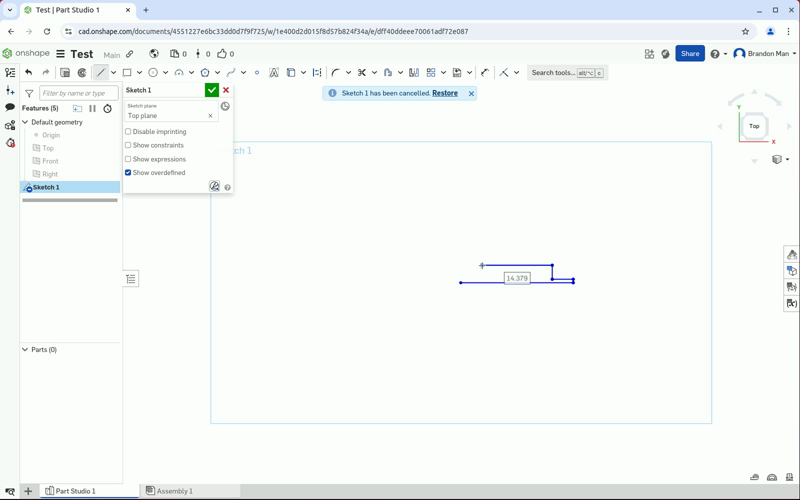
mouse_move(512, 265)
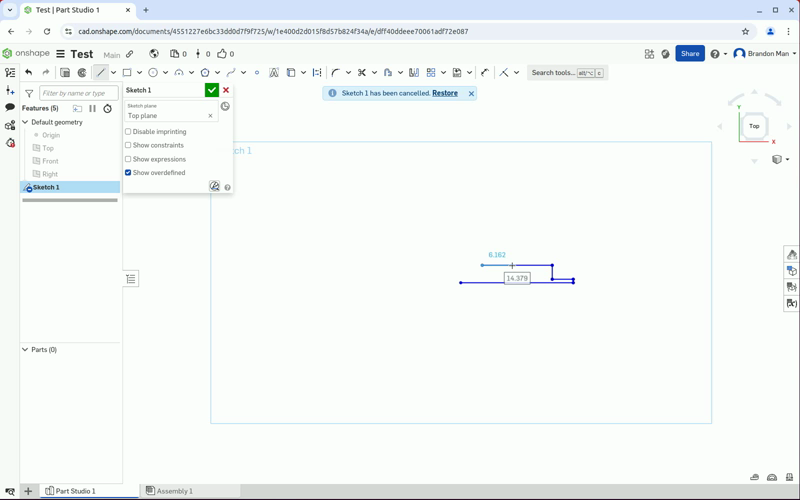
mouse_move(482, 279)
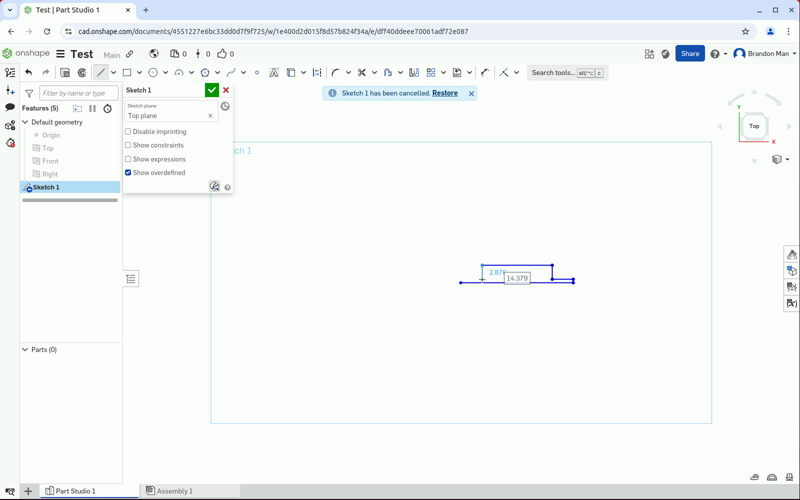
click(482, 279)
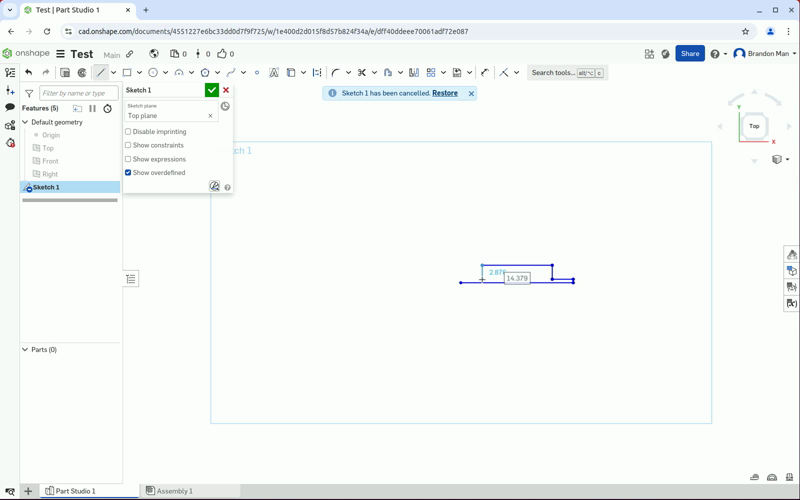
key_up(shift)
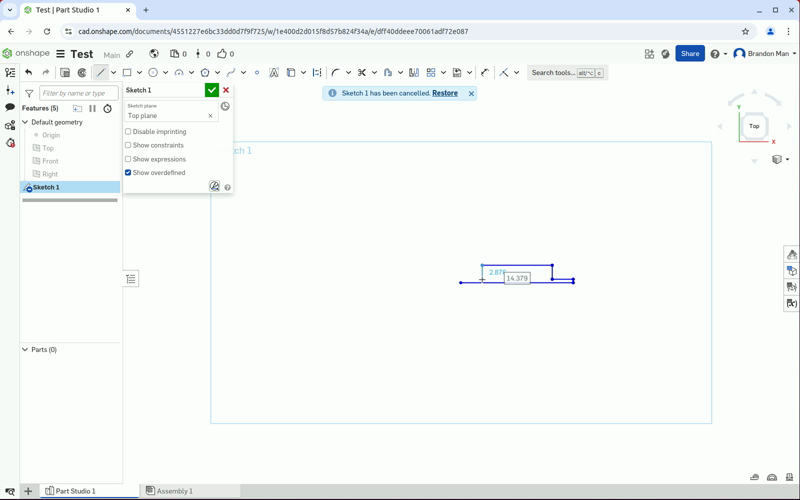
key_down(shift)
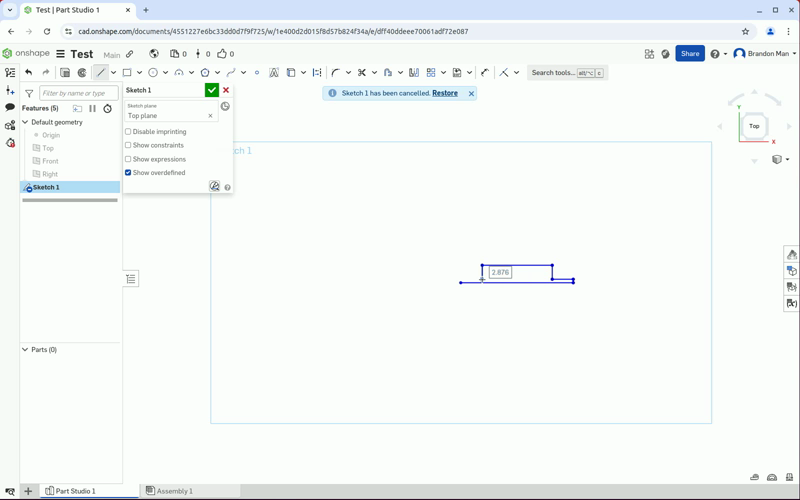
mouse_move(512, 279)
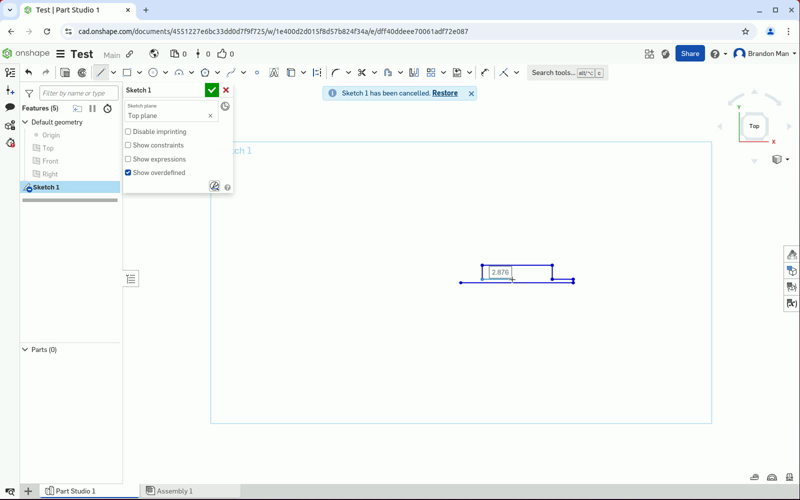
mouse_move(460, 279)
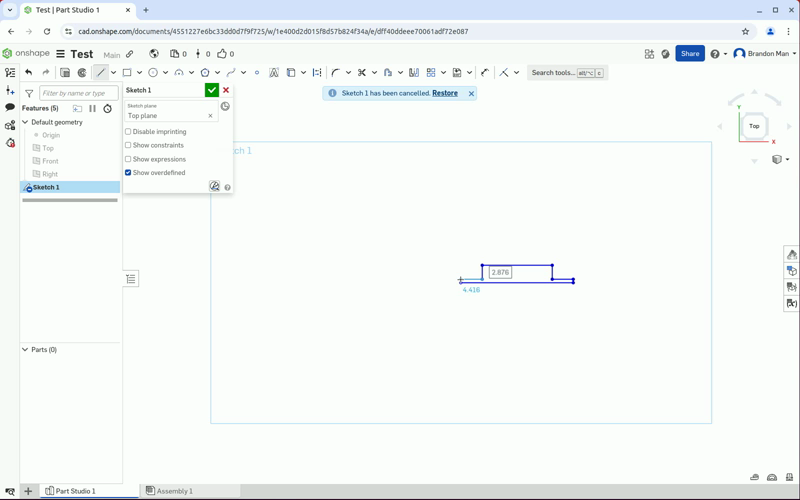
scroll(6)
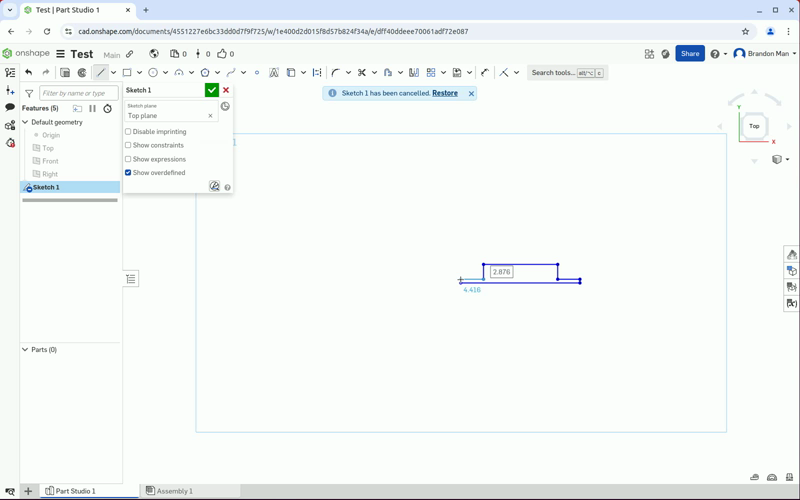
scroll(6)
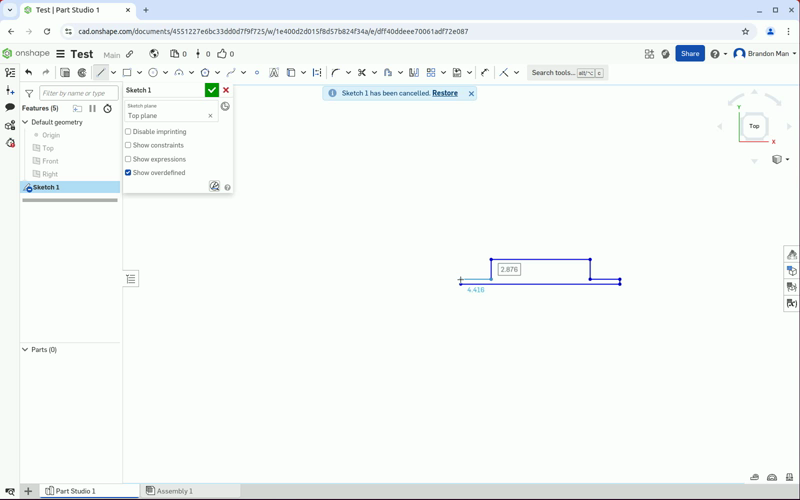
scroll(6)
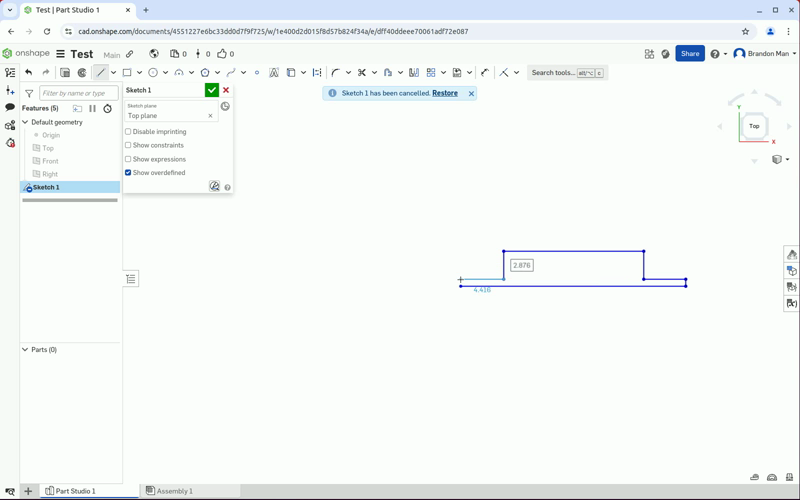
scroll(6)
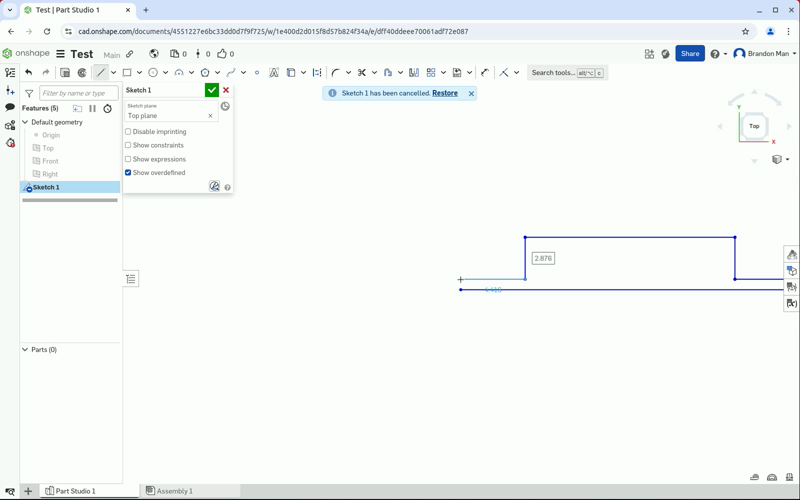
scroll(6)
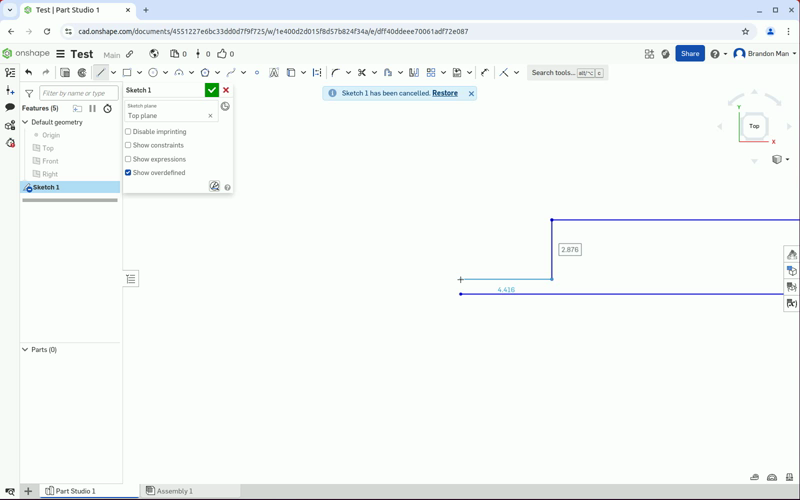
scroll(6)
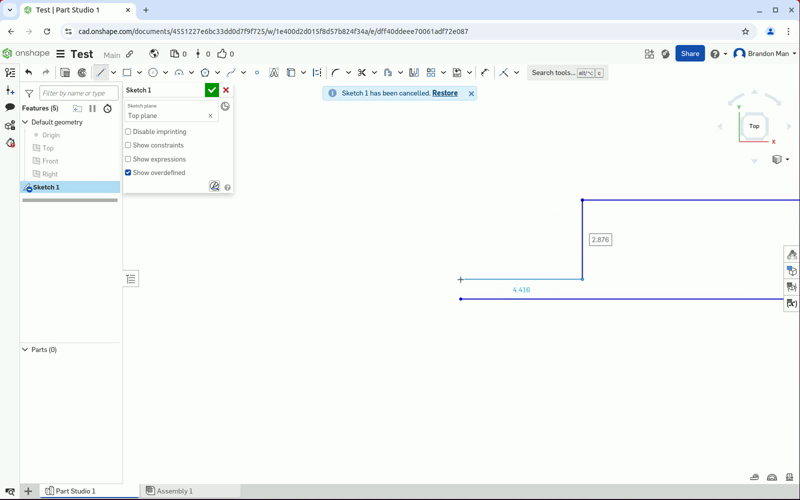
scroll(6)
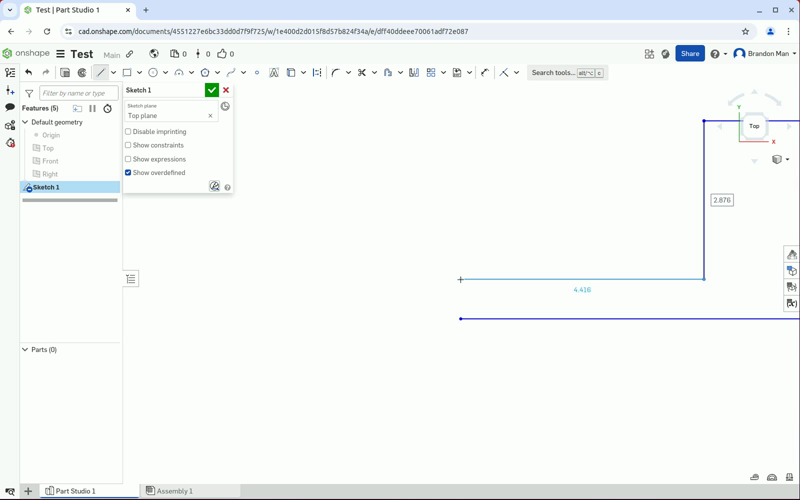
click(460, 279)
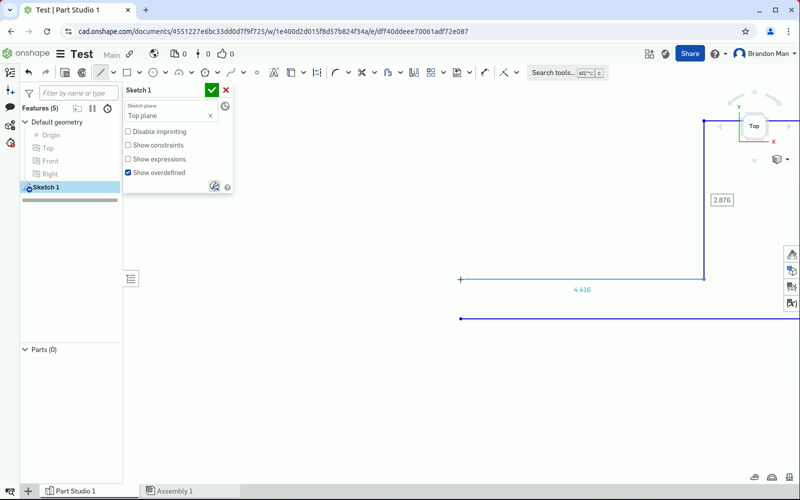
scroll(-6)
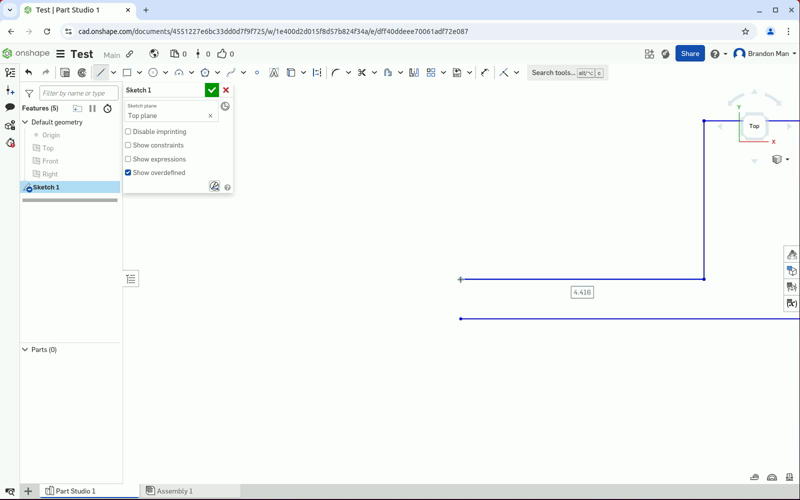
scroll(-6)
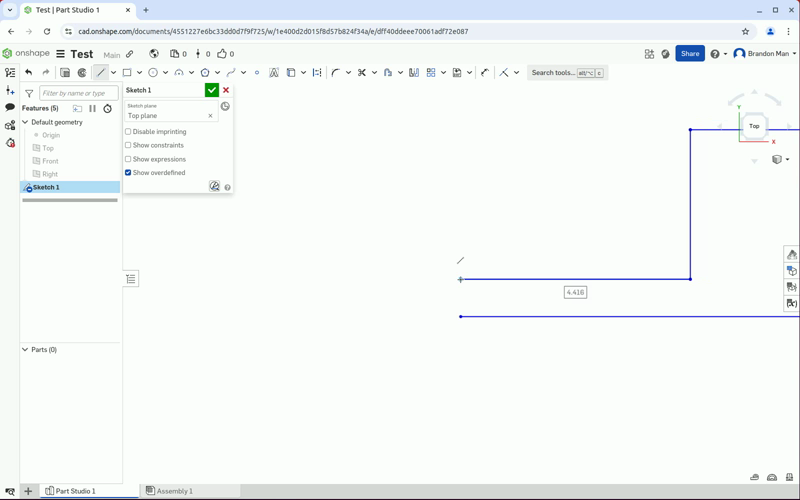
scroll(-6)
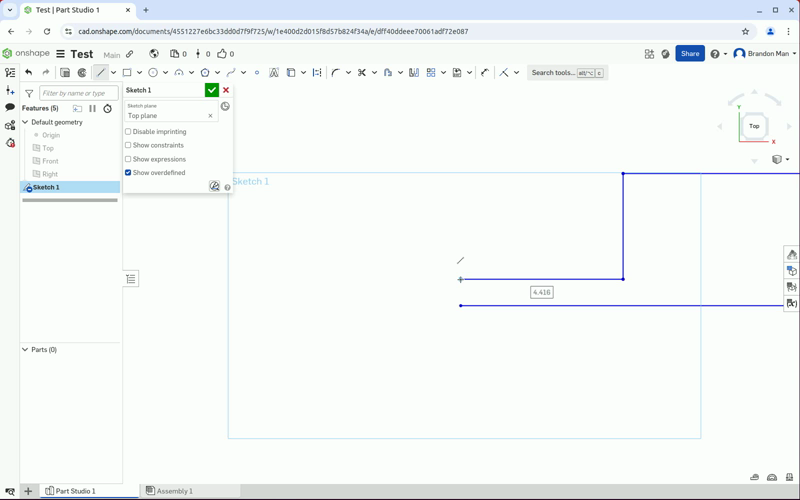
scroll(-6)
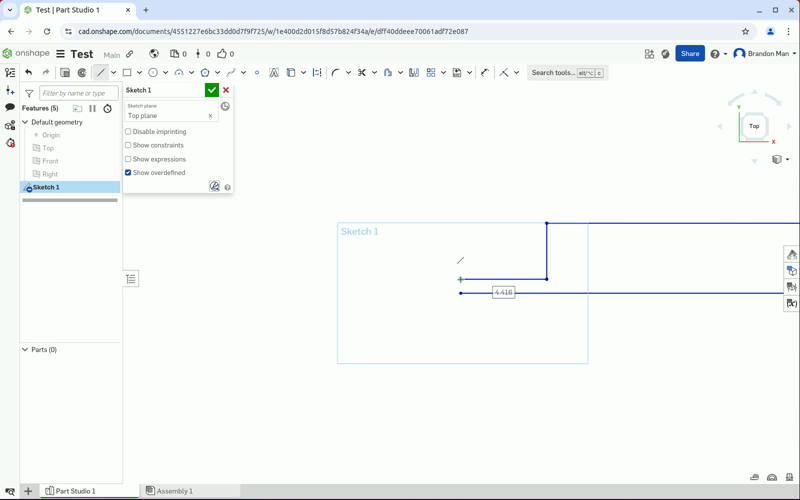
scroll(-6)
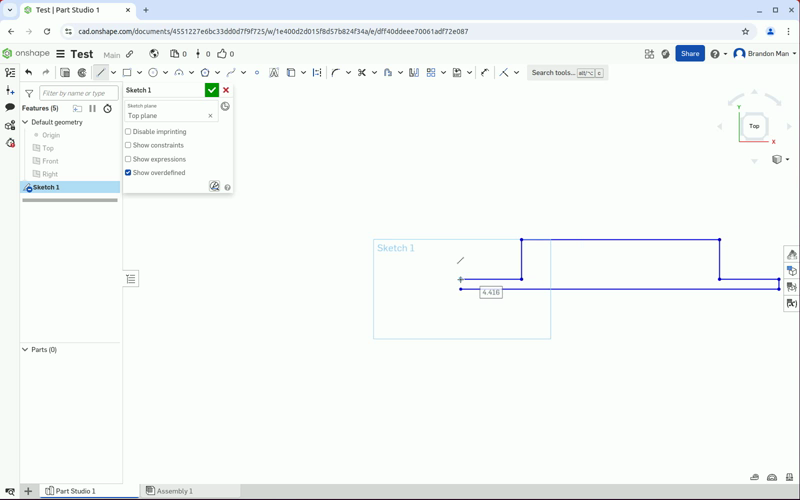
scroll(-6)
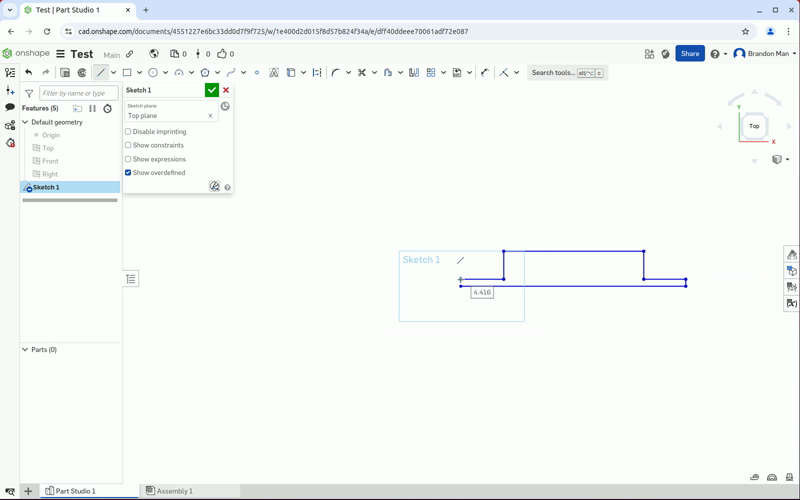
scroll(-6)
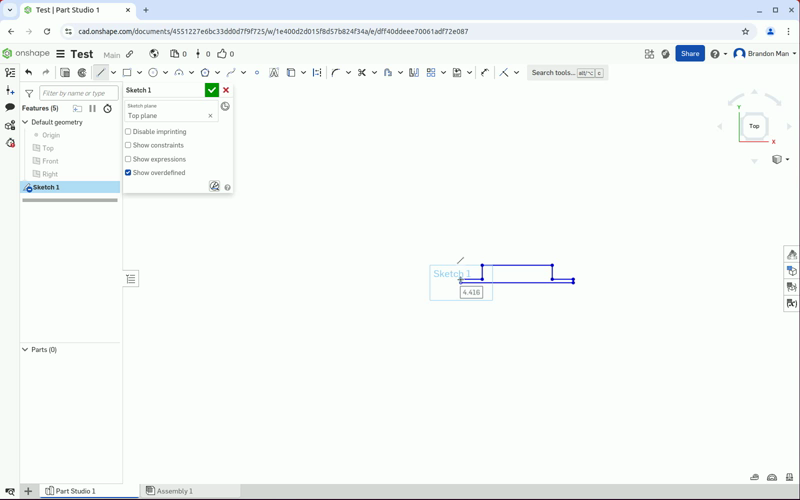
key_up(shift)
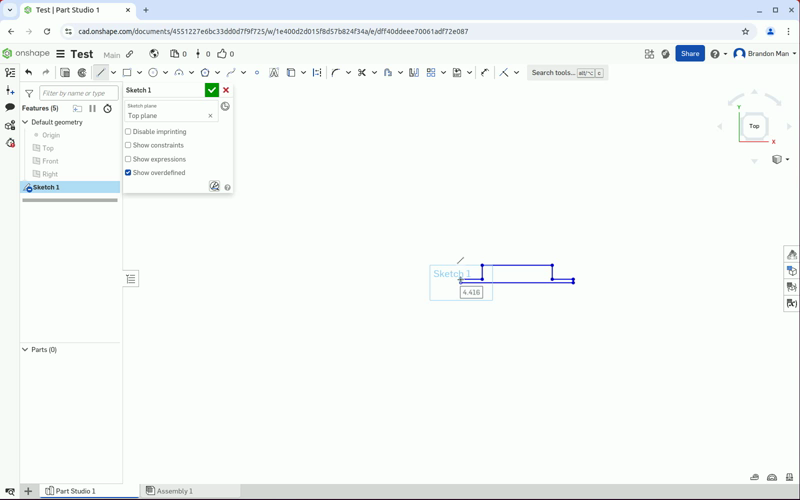
mouse_move(490, 279)
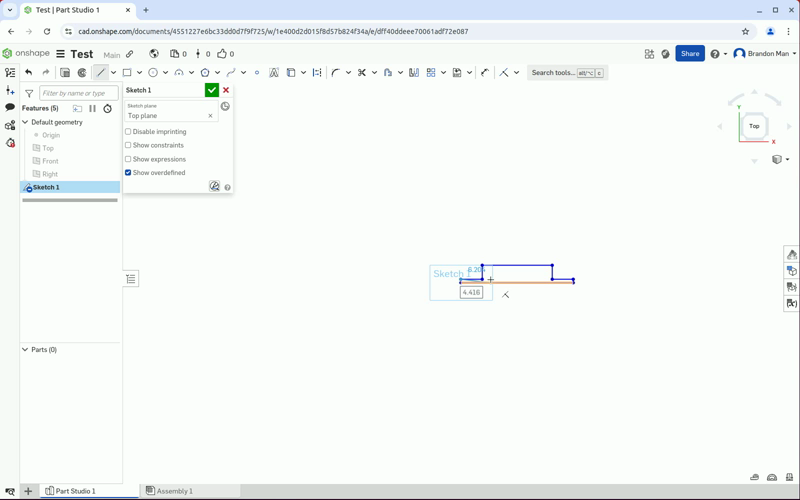
key_down(shift)
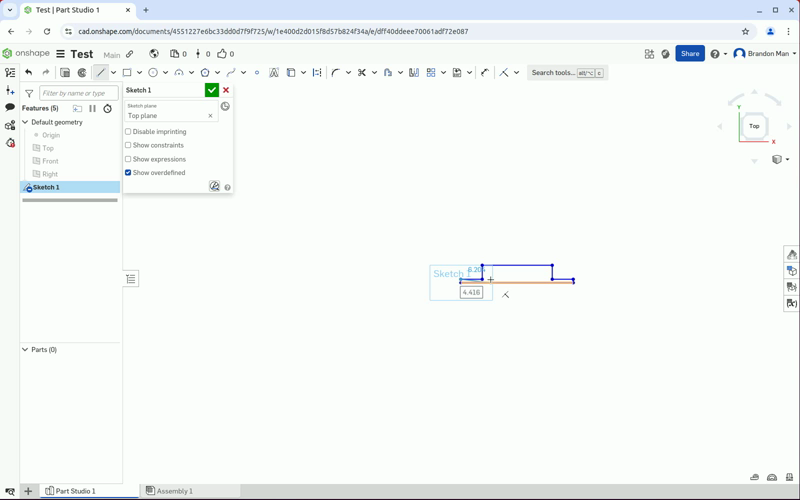
mouse_move(460, 282)
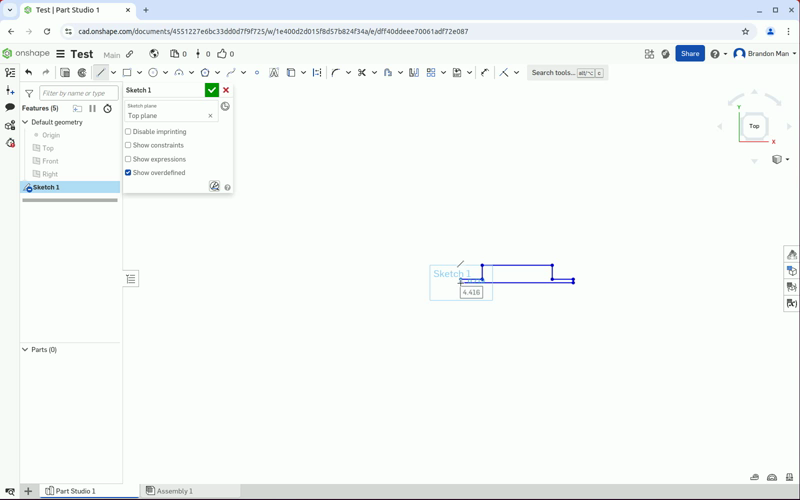
scroll(6)
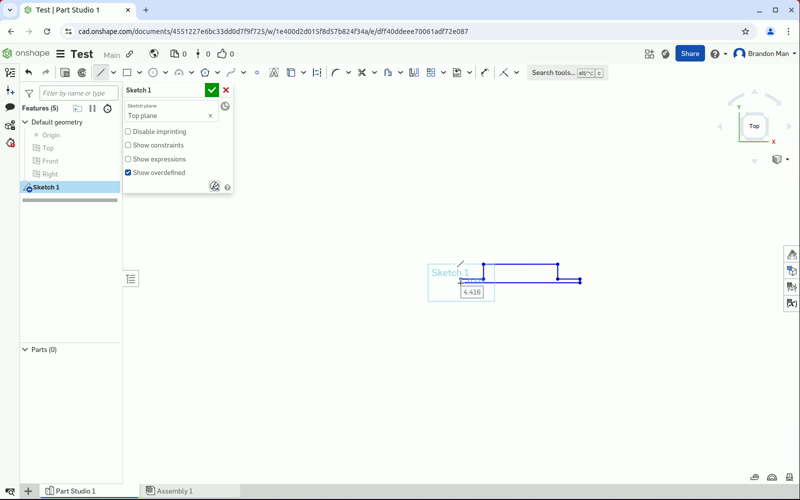
scroll(6)
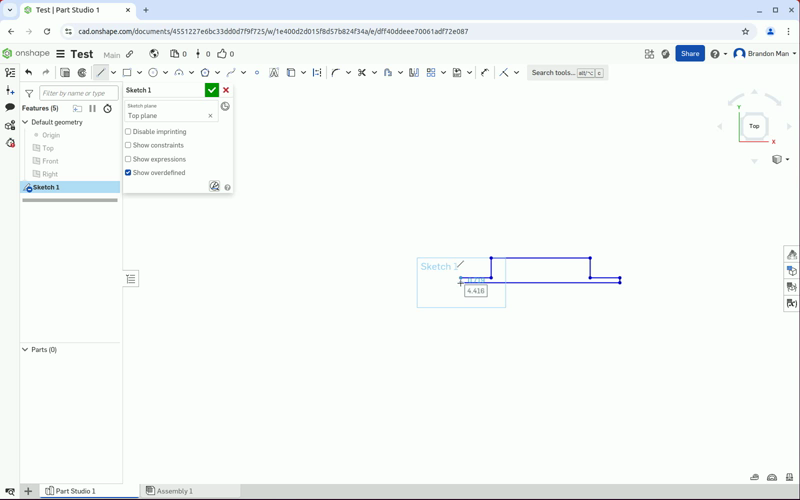
scroll(6)
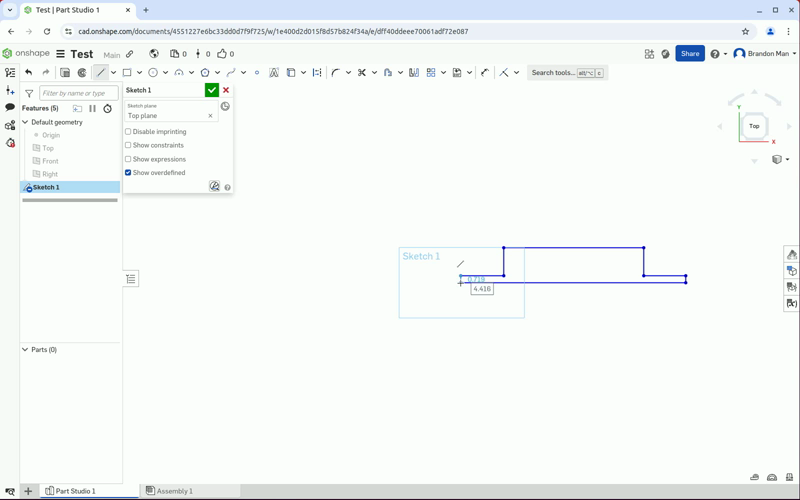
scroll(6)
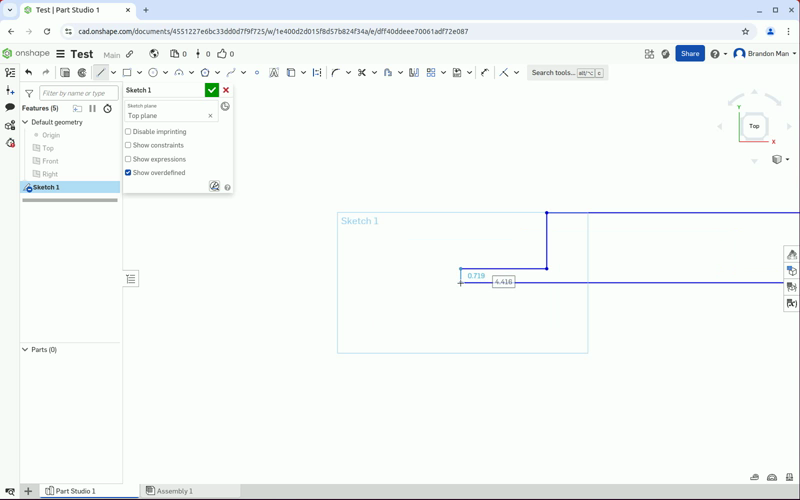
scroll(6)
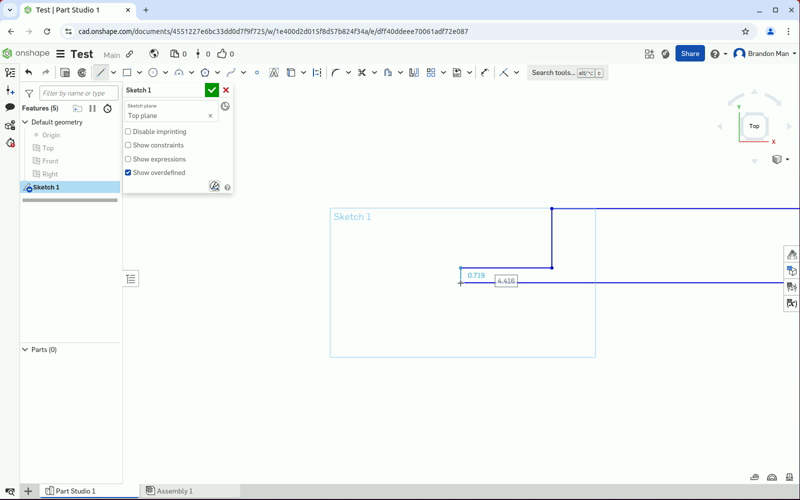
scroll(6)
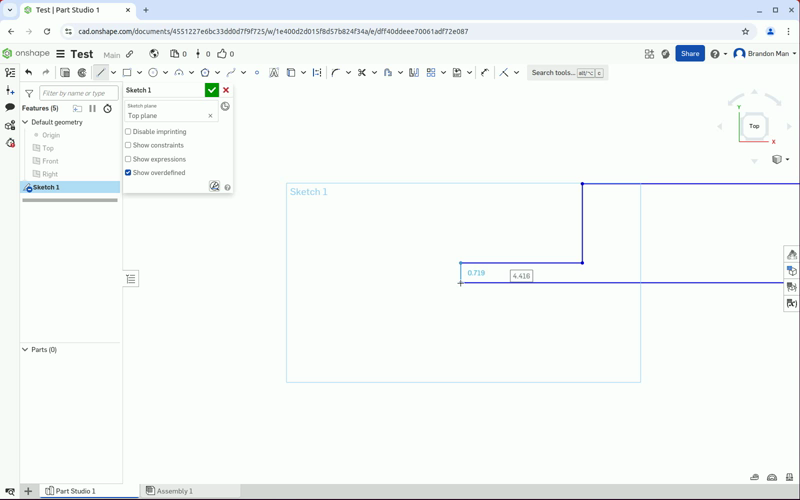
scroll(6)
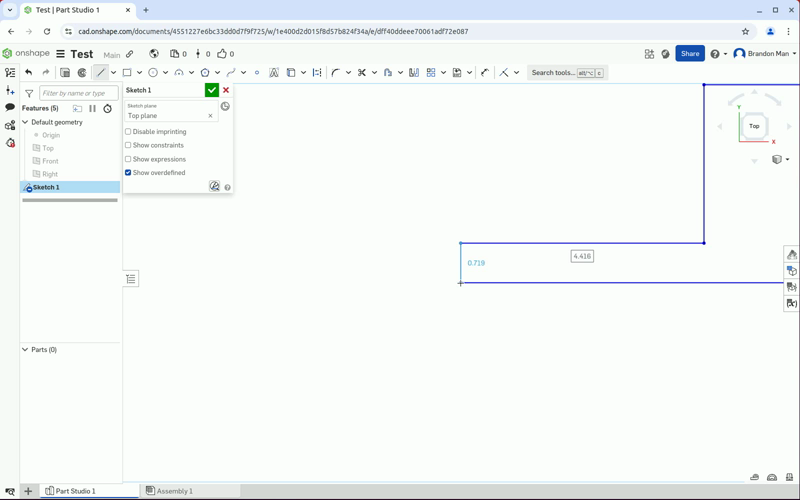
key_up(shift)
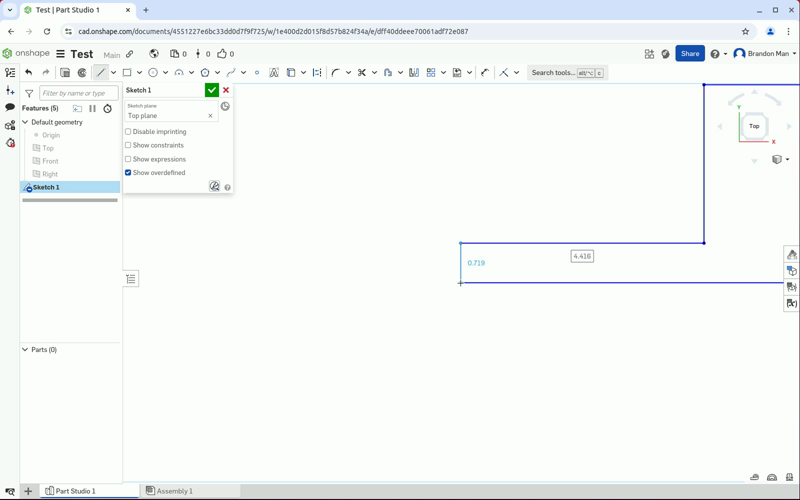
click(460, 282)
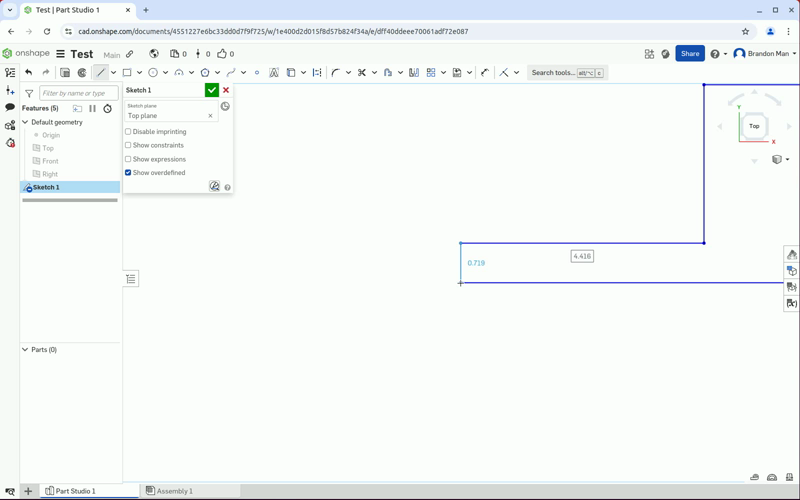
scroll(-6)
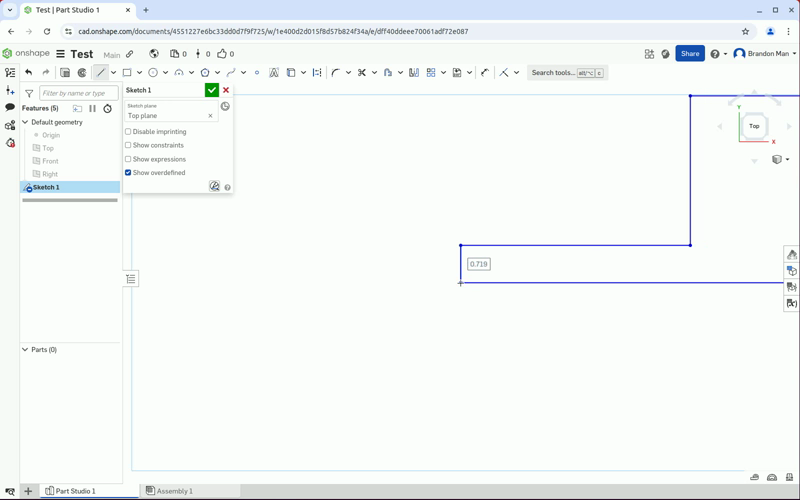
scroll(-6)
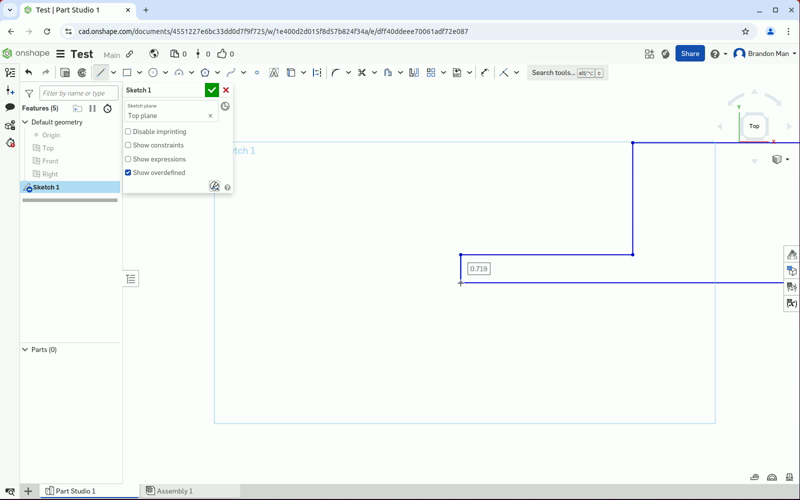
scroll(-6)
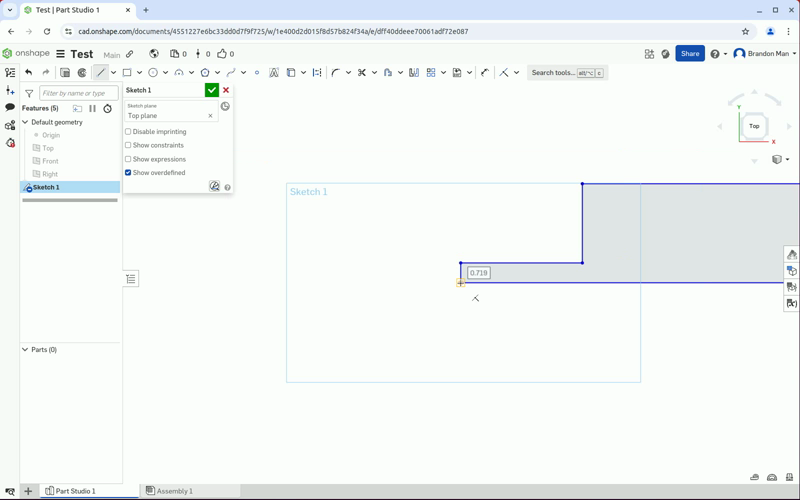
scroll(-6)
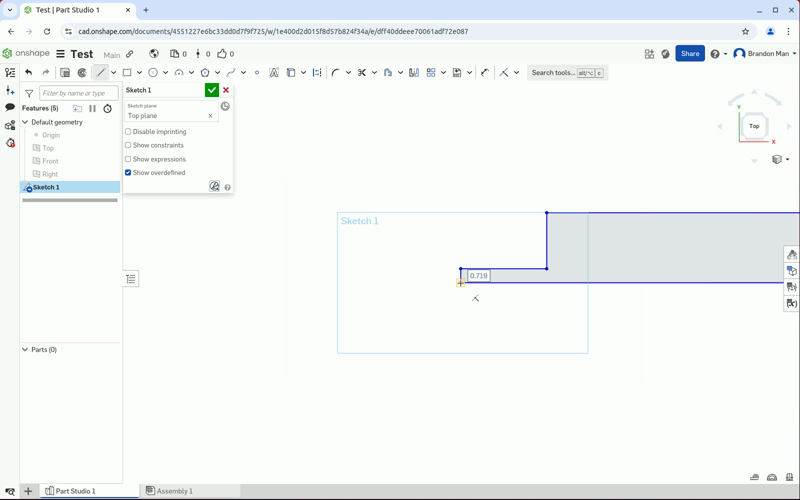
scroll(-6)
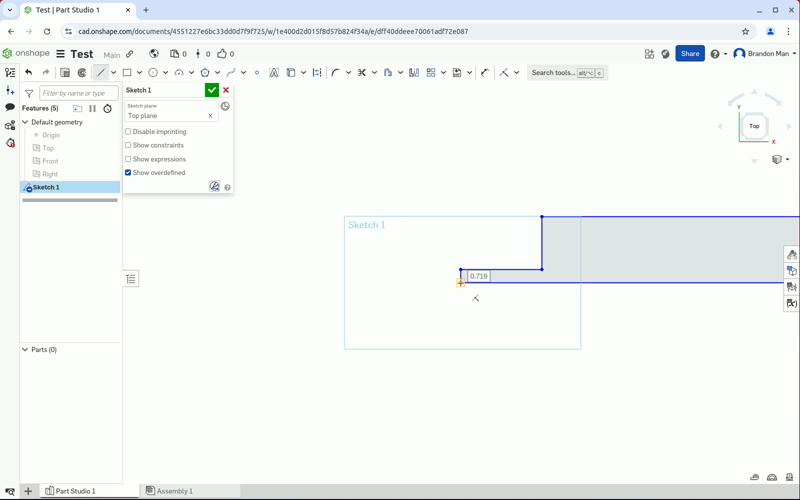
scroll(-6)
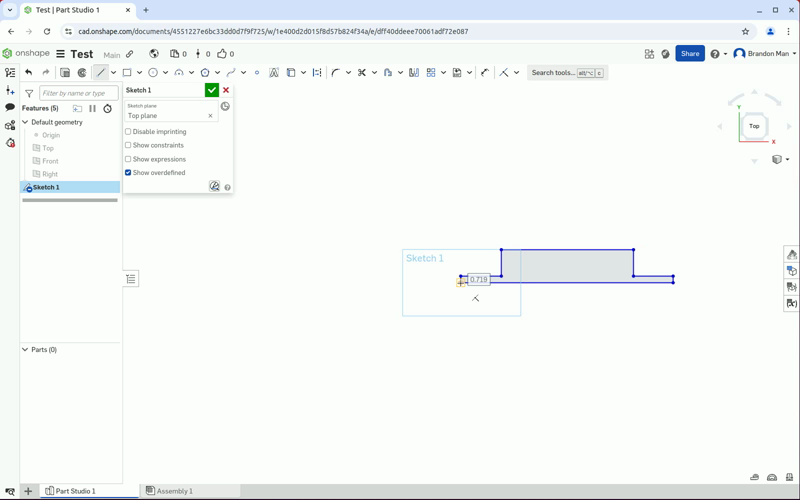
scroll(-6)
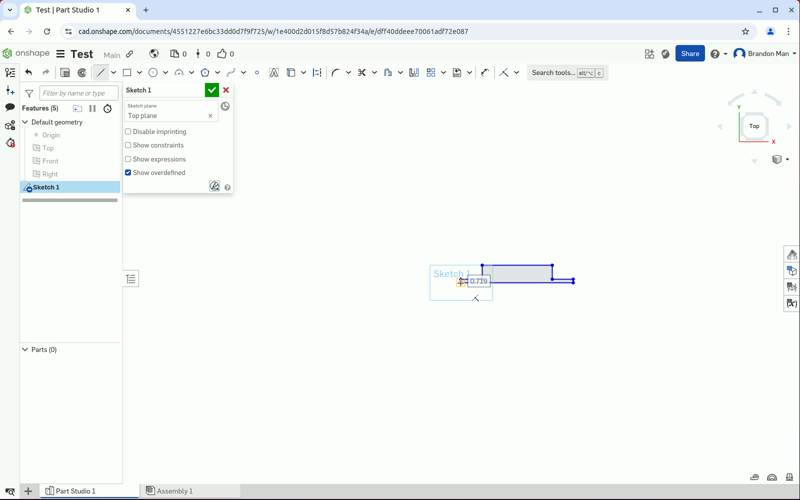
key(esc)
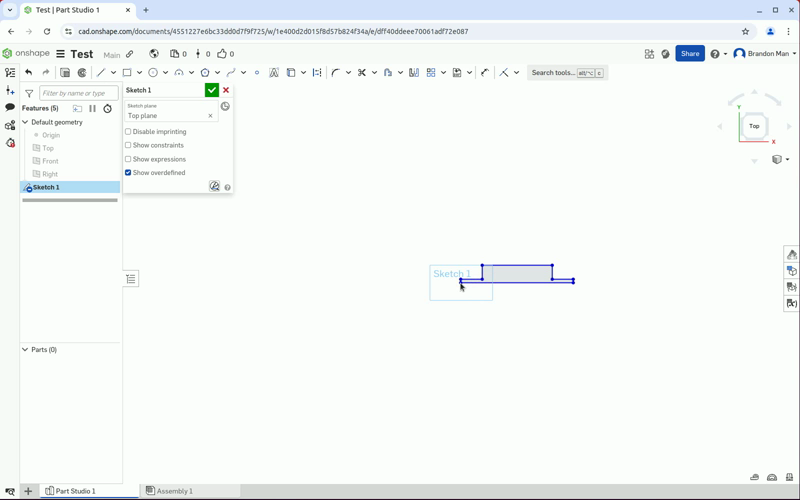
key(l)
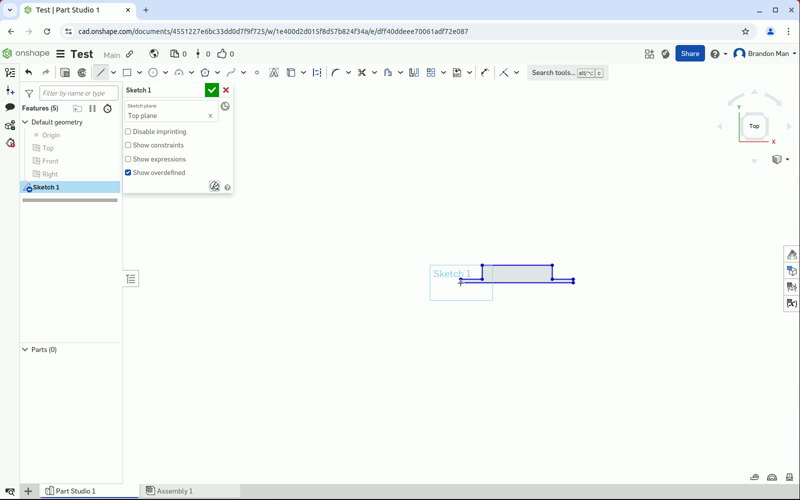
key_down(shift)
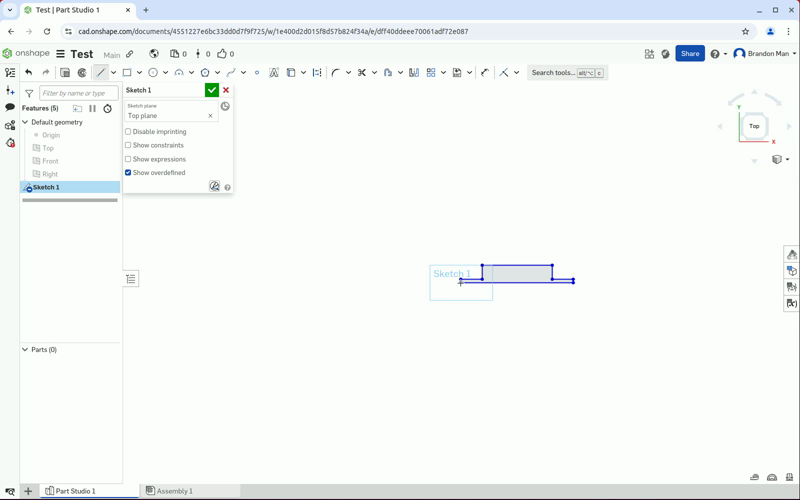
mouse_move(485, 276)
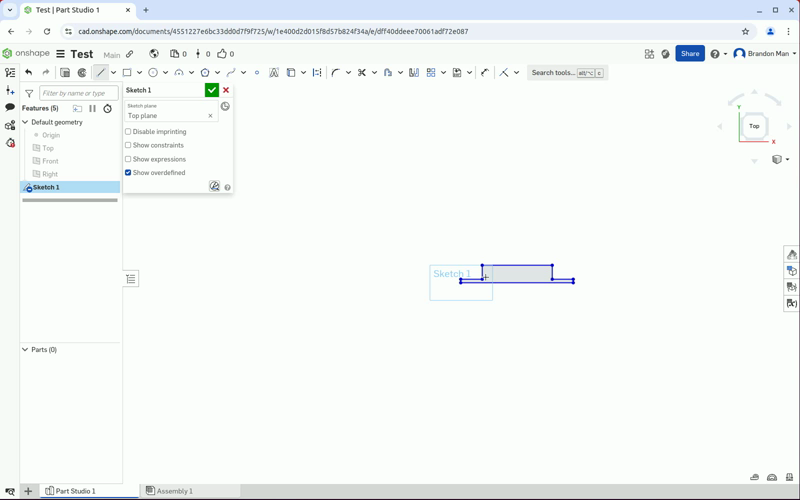
scroll(6)
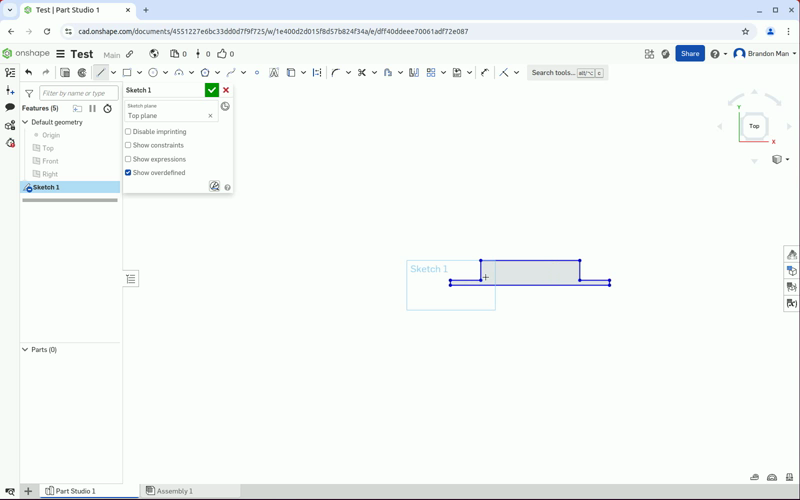
scroll(6)
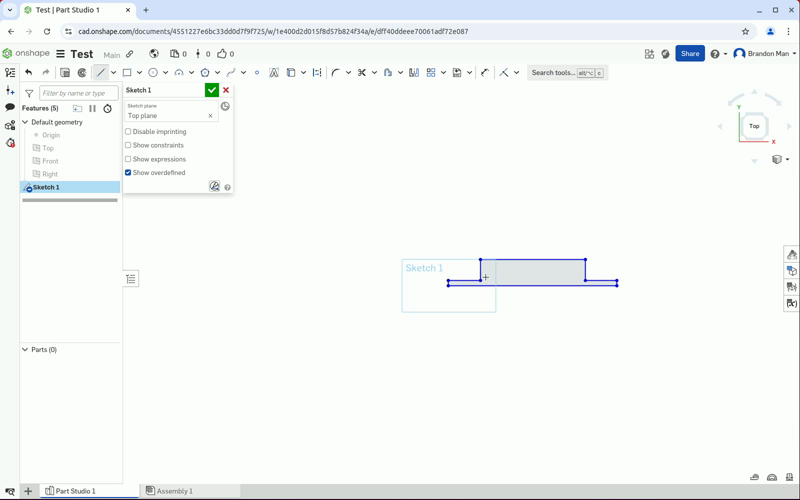
scroll(6)
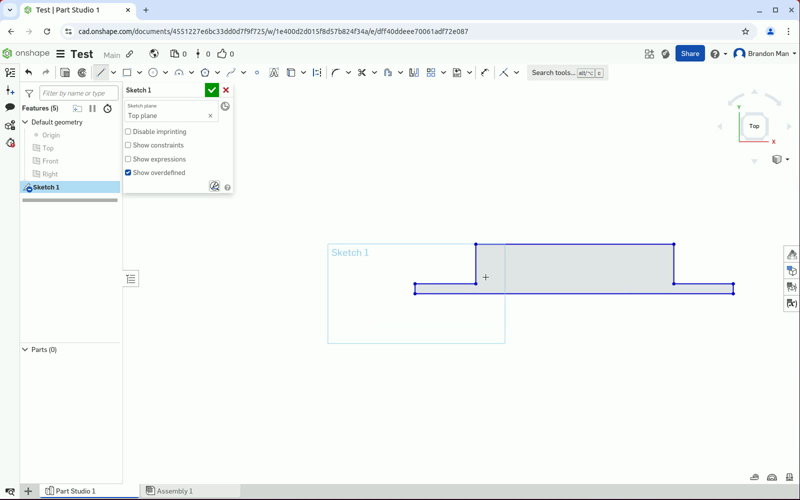
scroll(6)
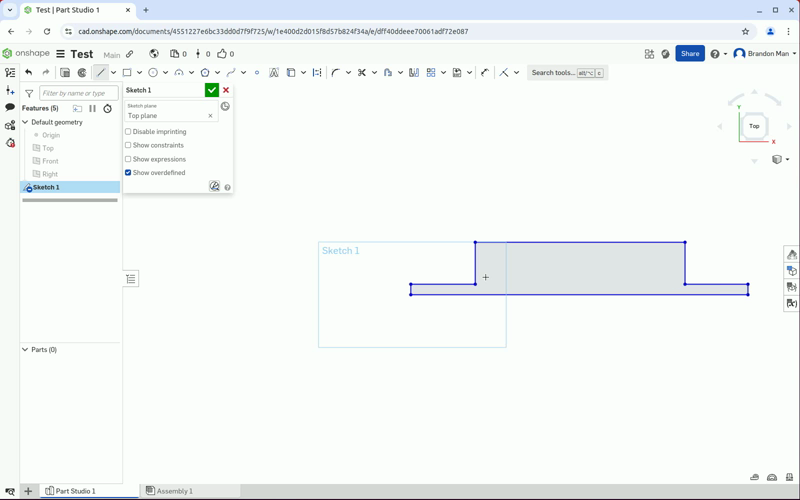
scroll(6)
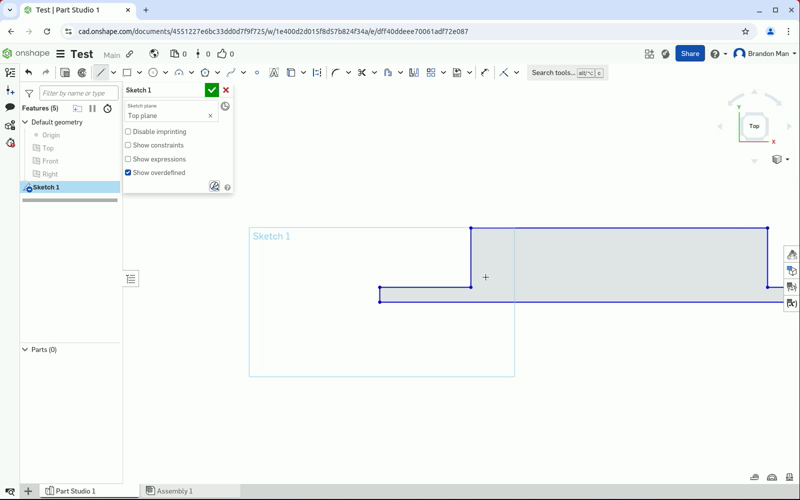
scroll(6)
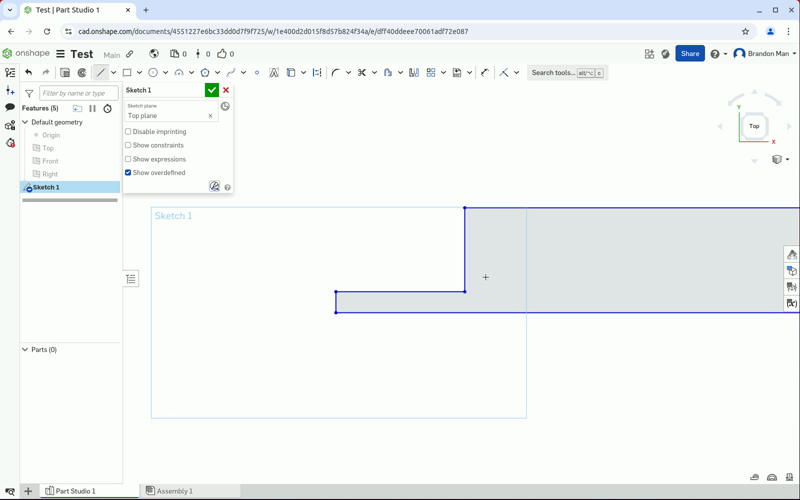
scroll(6)
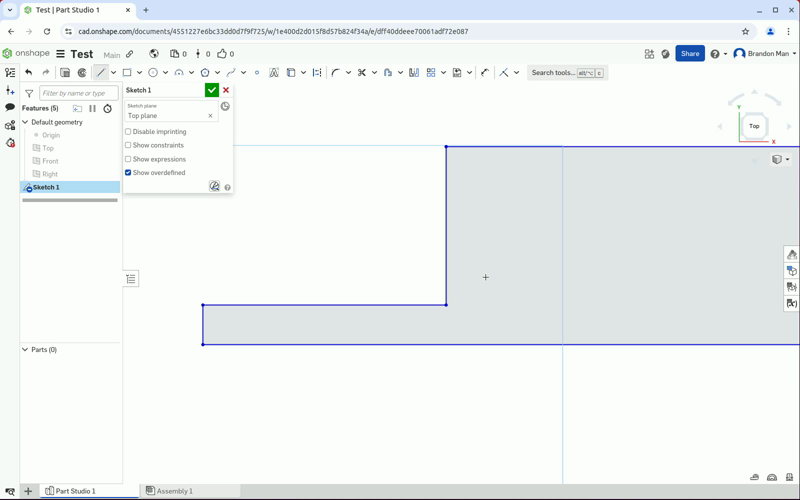
click(485, 276)
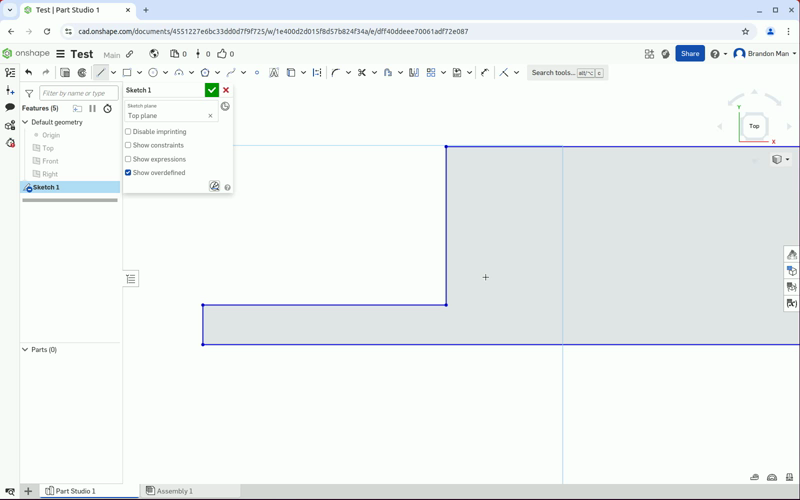
scroll(-6)
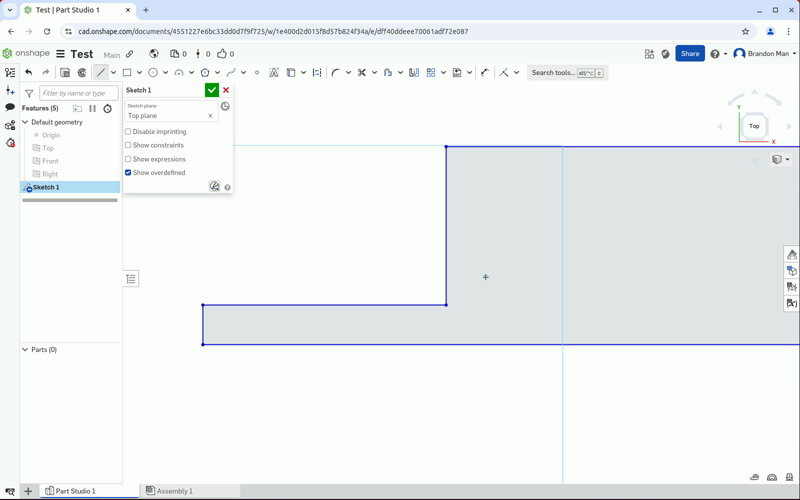
scroll(-6)
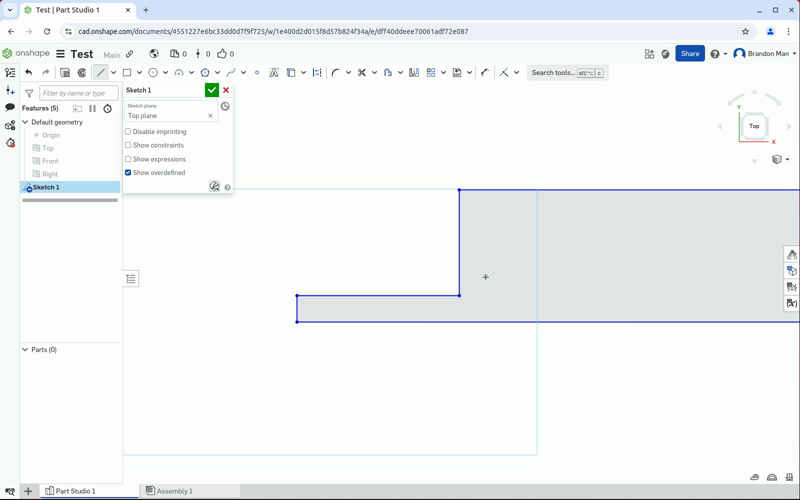
scroll(-6)
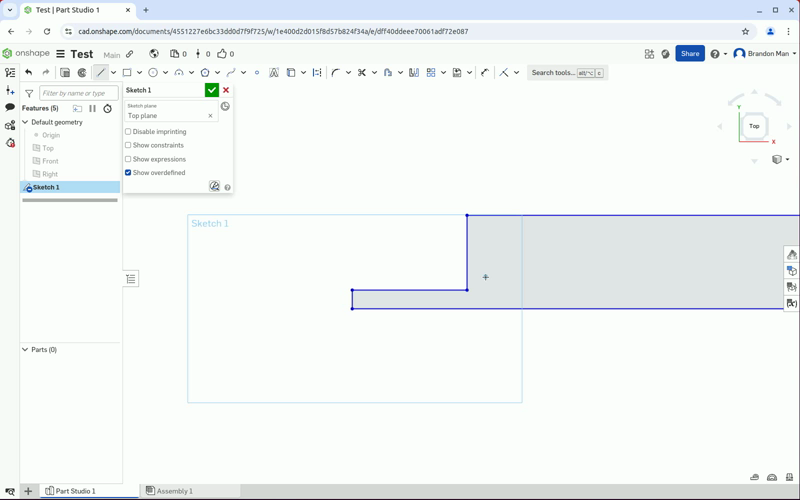
scroll(-6)
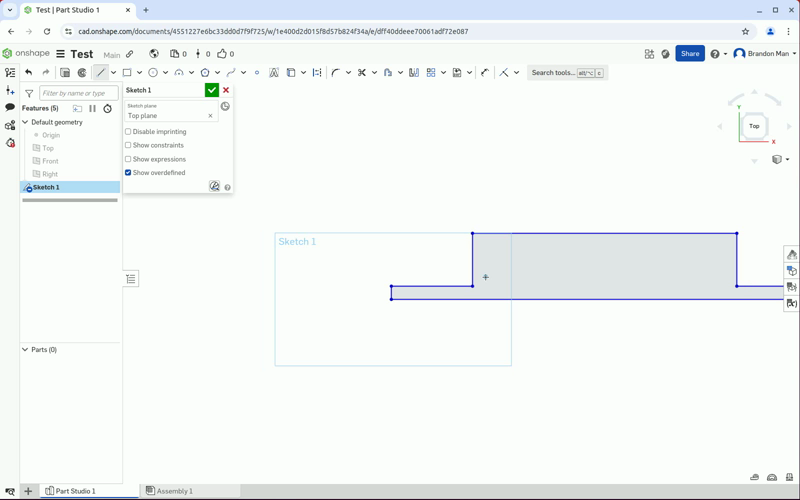
scroll(-6)
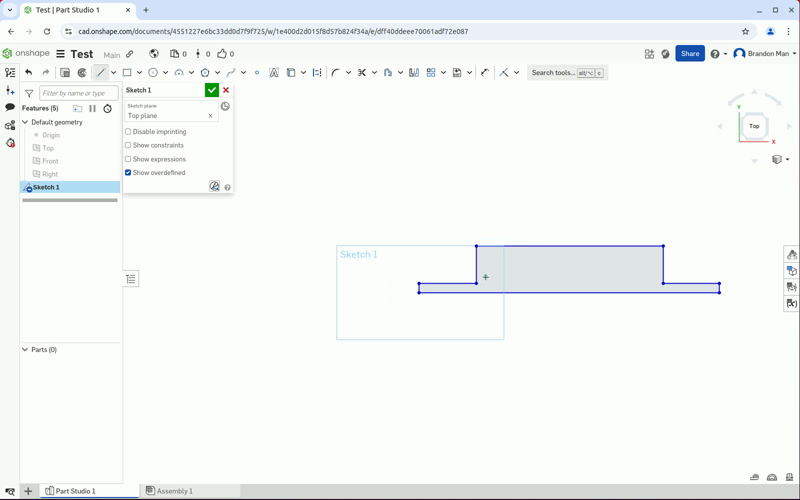
scroll(-6)
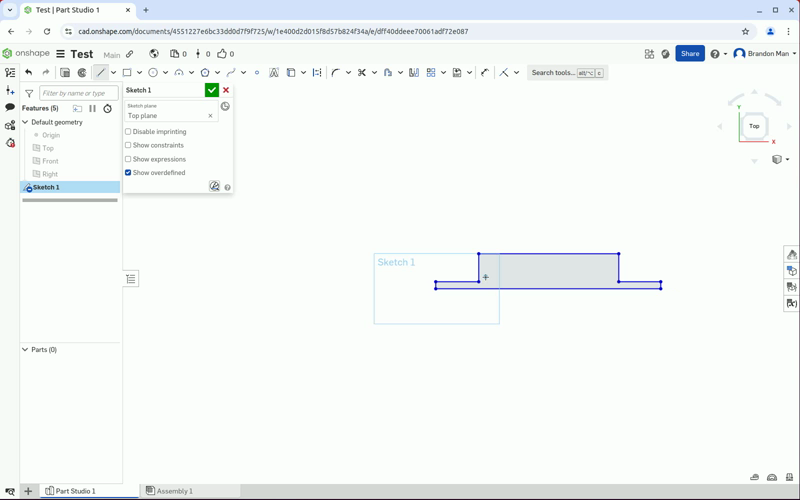
scroll(-6)
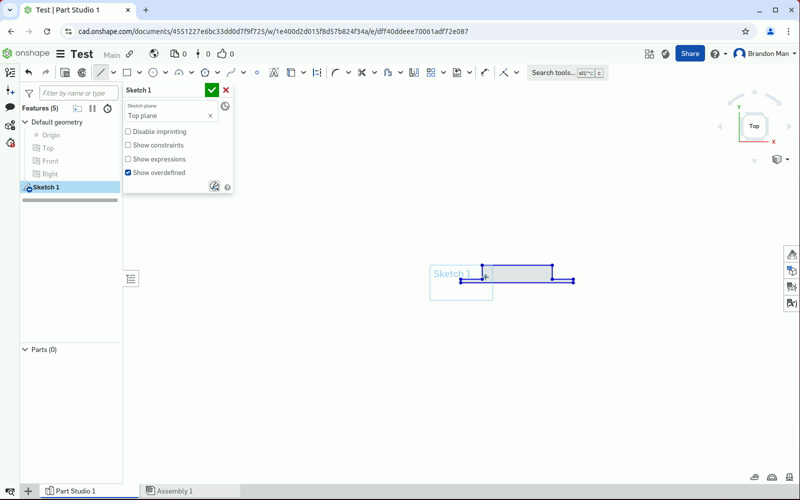
key_up(shift)
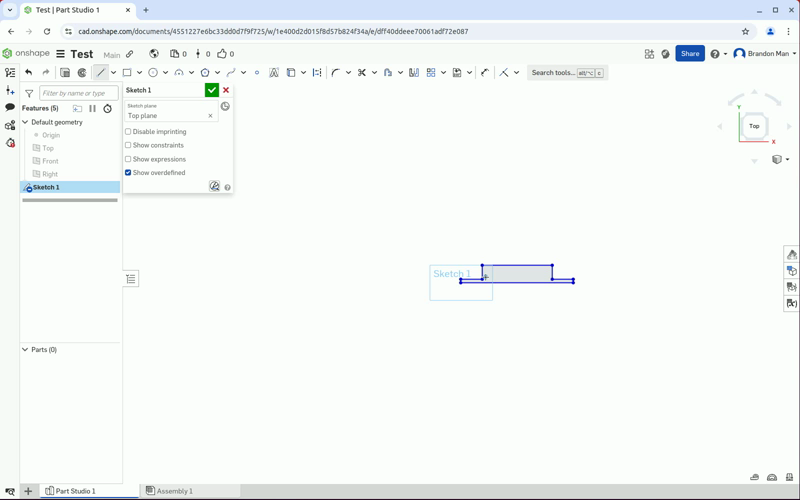
key_down(shift)
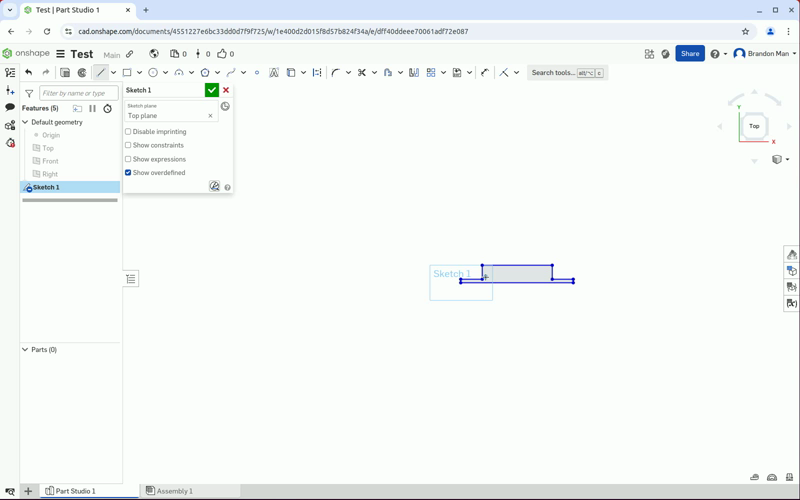
mouse_move(548, 276)
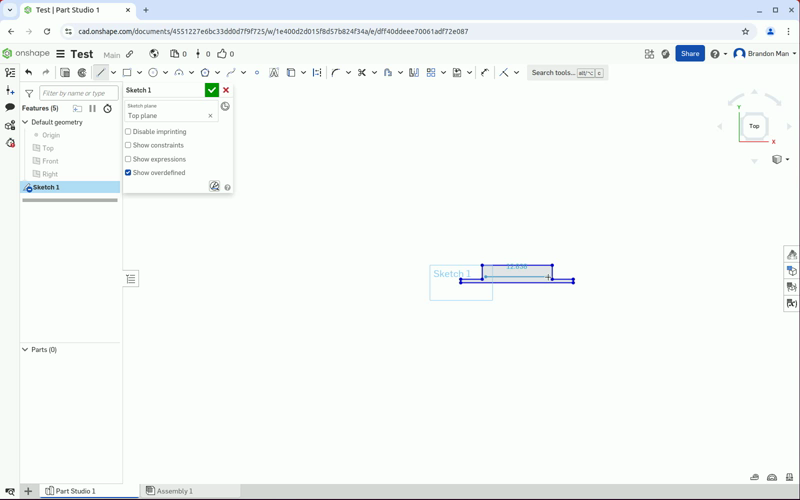
scroll(6)
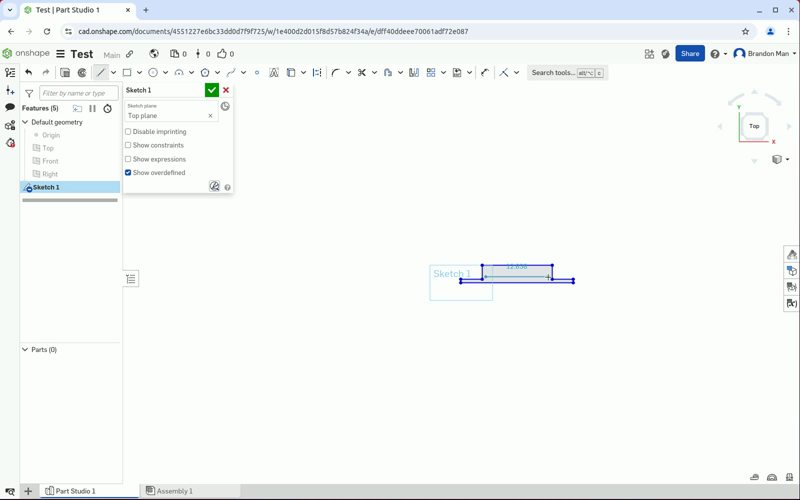
scroll(6)
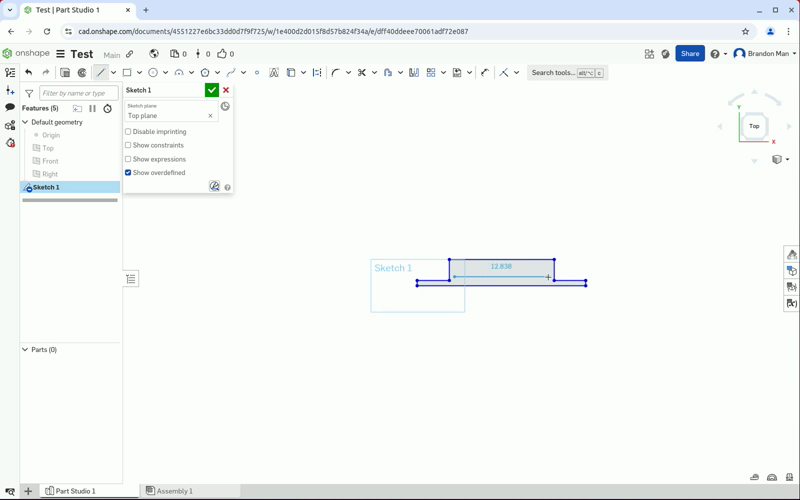
scroll(6)
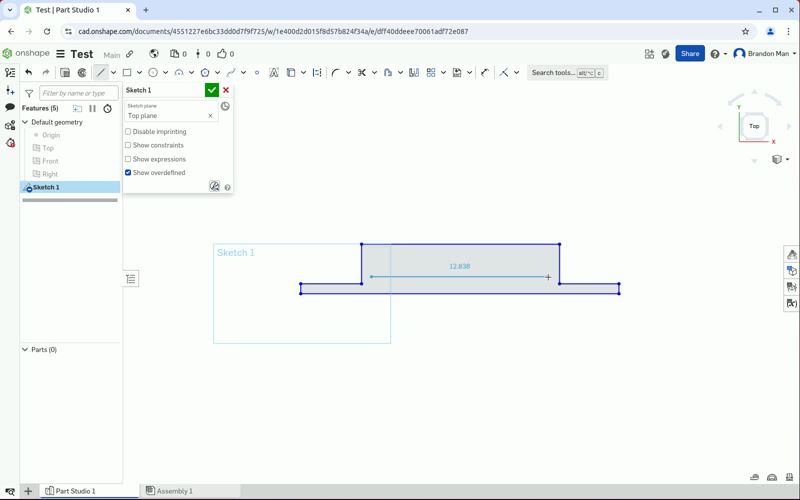
scroll(6)
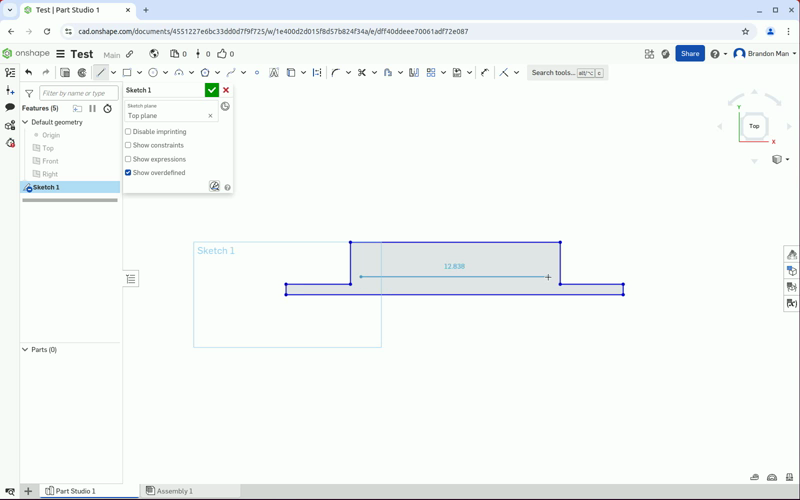
scroll(6)
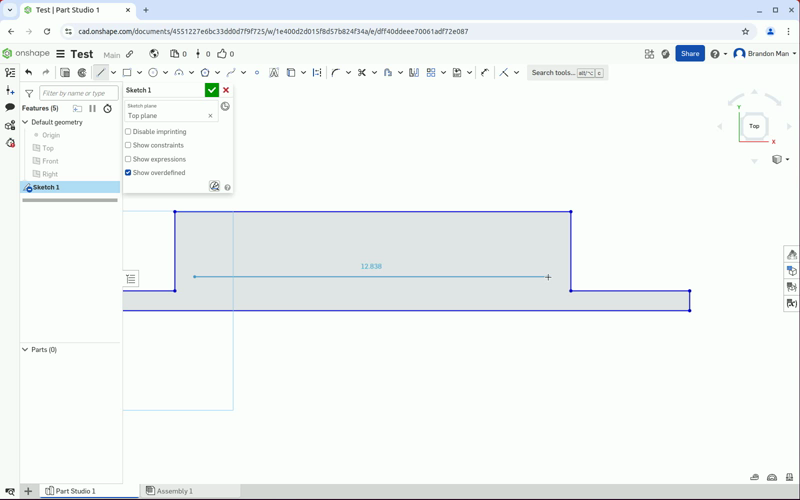
scroll(6)
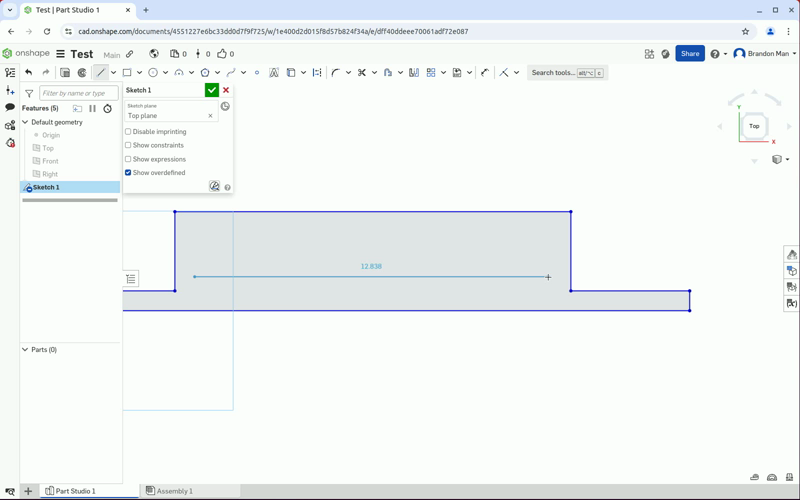
scroll(6)
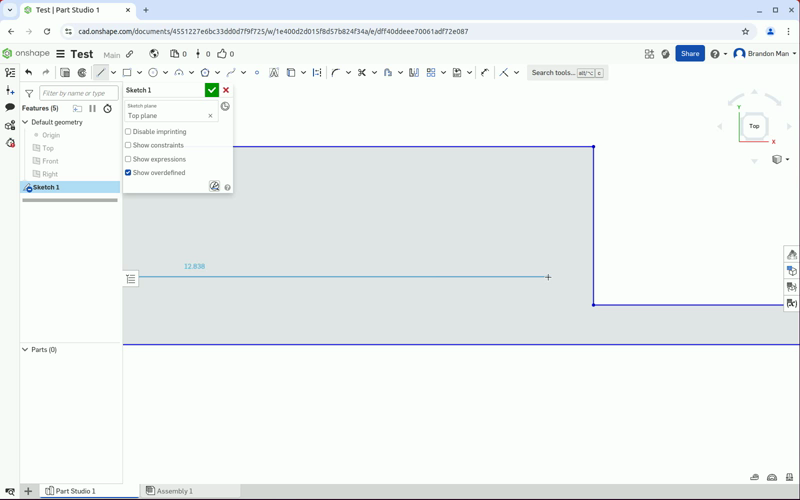
click(548, 276)
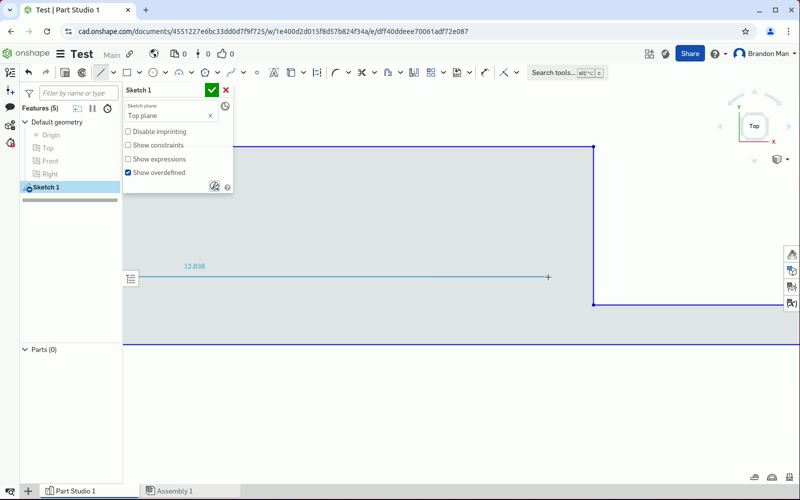
scroll(-6)
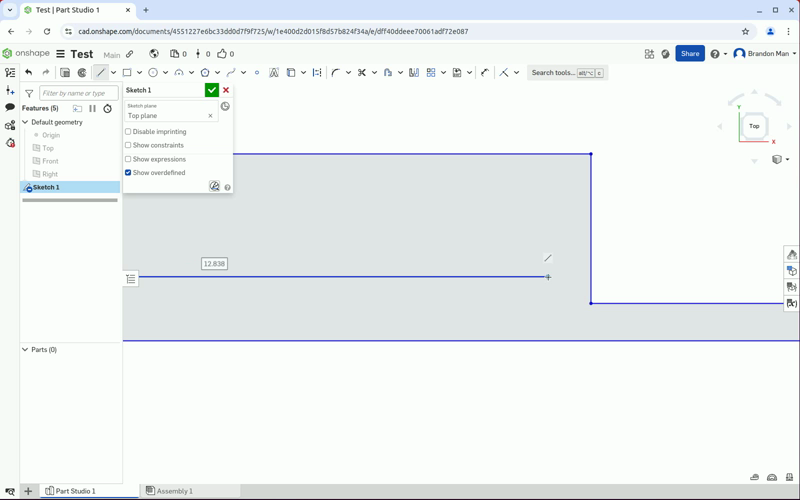
scroll(-6)
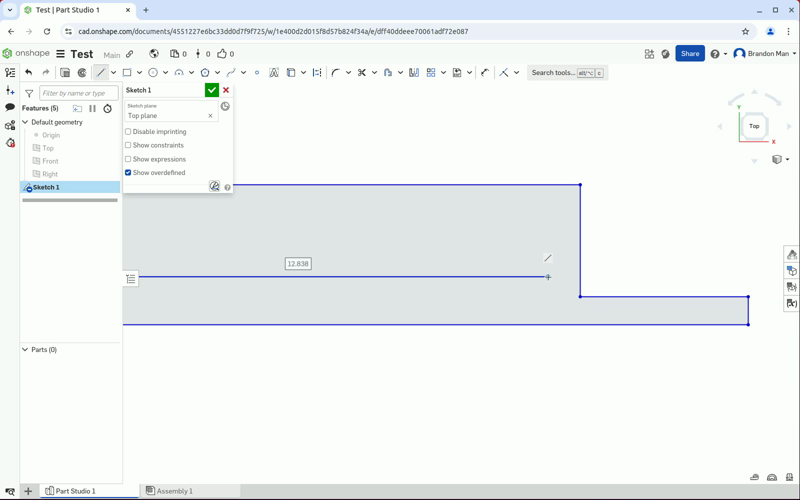
scroll(-6)
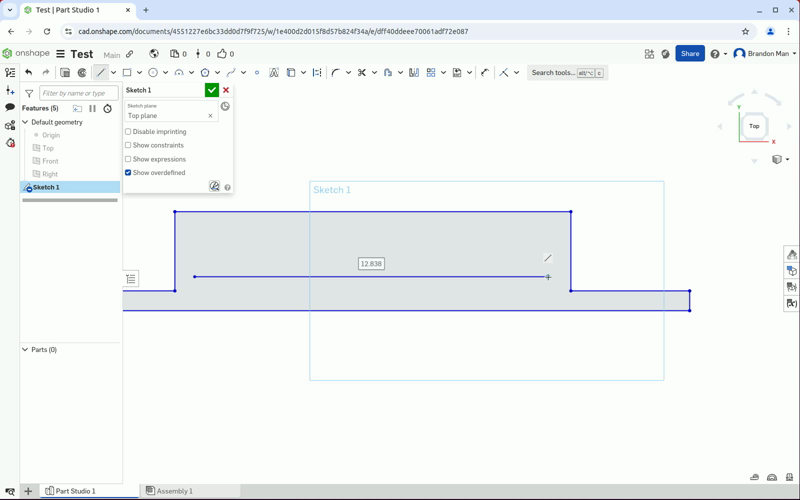
scroll(-6)
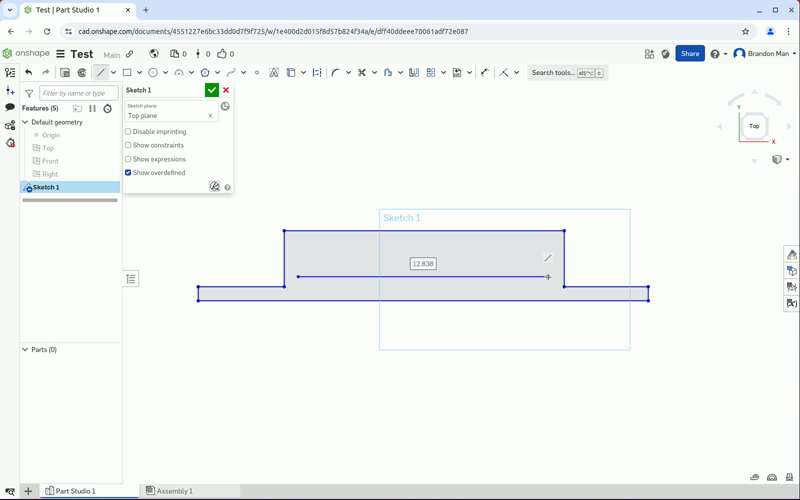
scroll(-6)
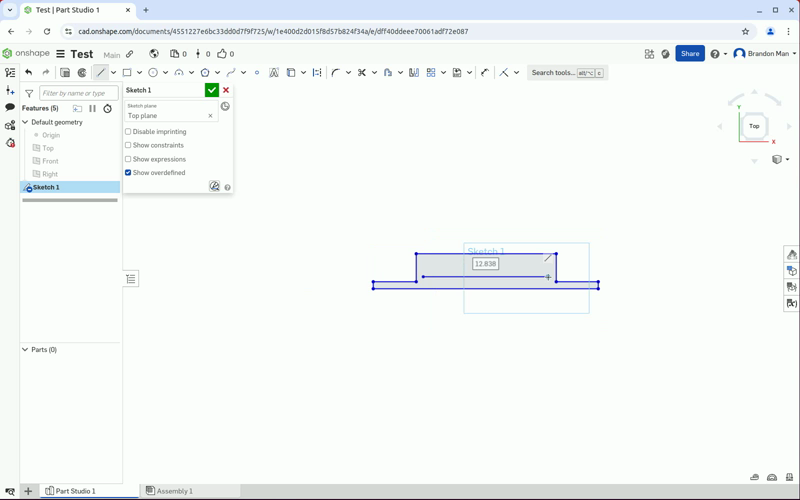
scroll(-6)
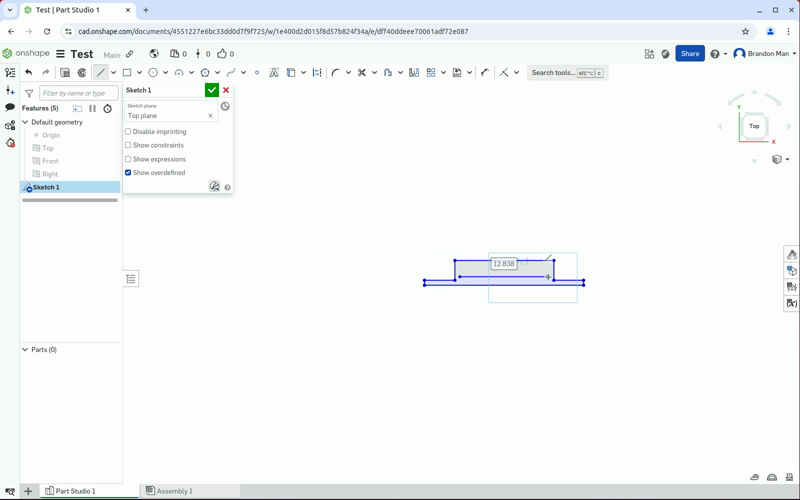
scroll(-6)
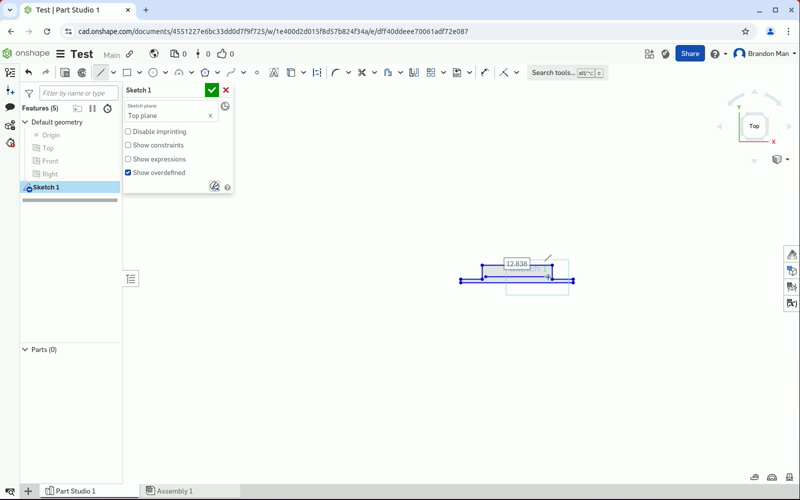
key_up(shift)
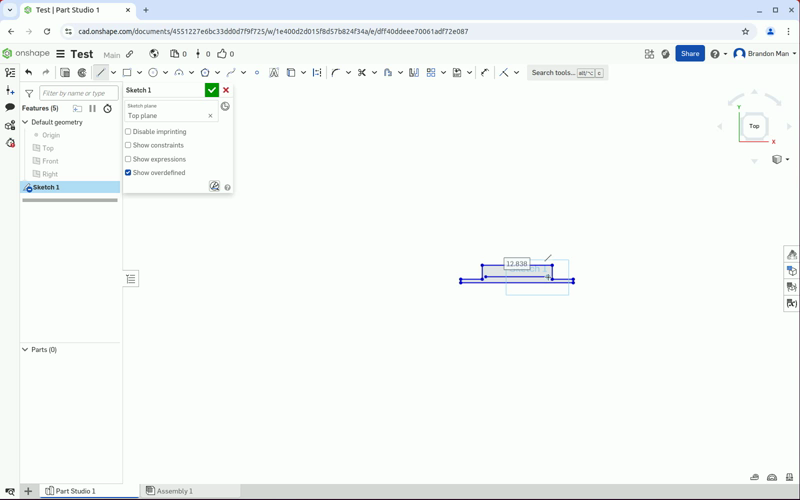
key_down(shift)
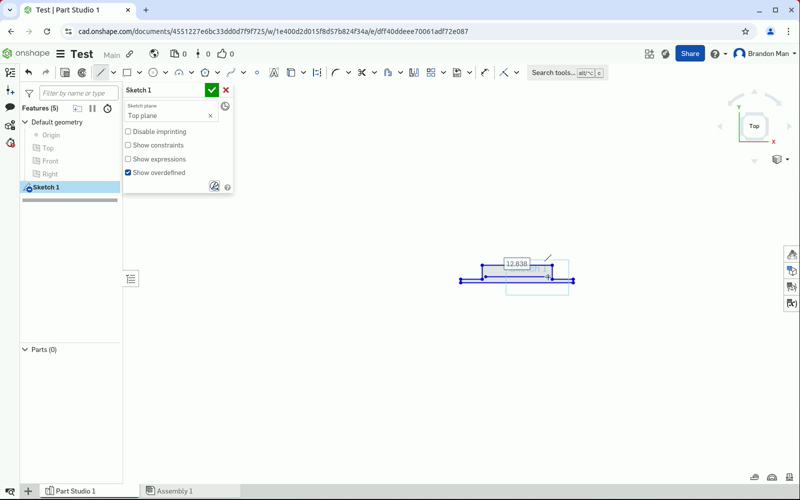
mouse_move(578, 276)
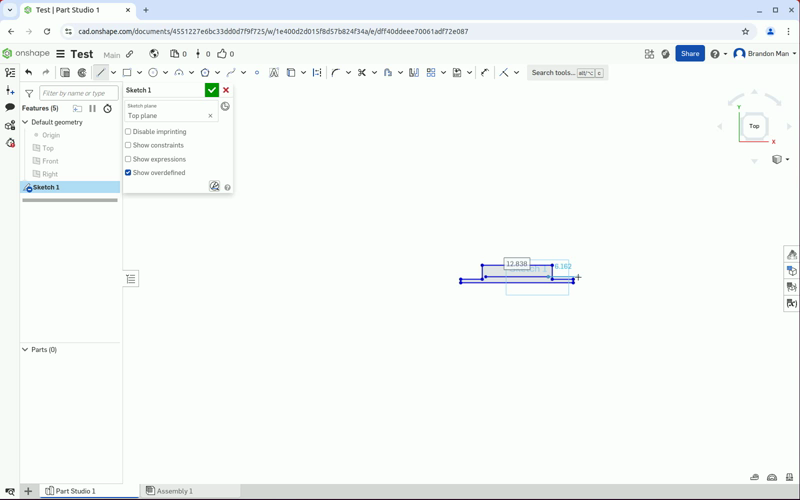
mouse_move(548, 270)
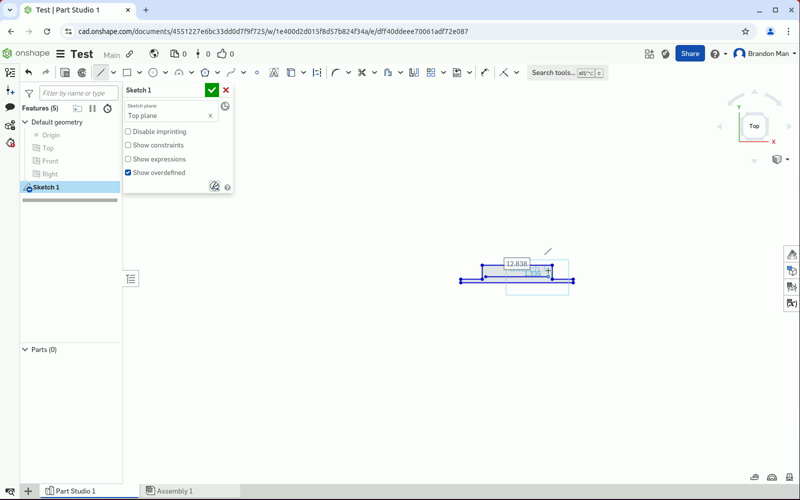
scroll(6)
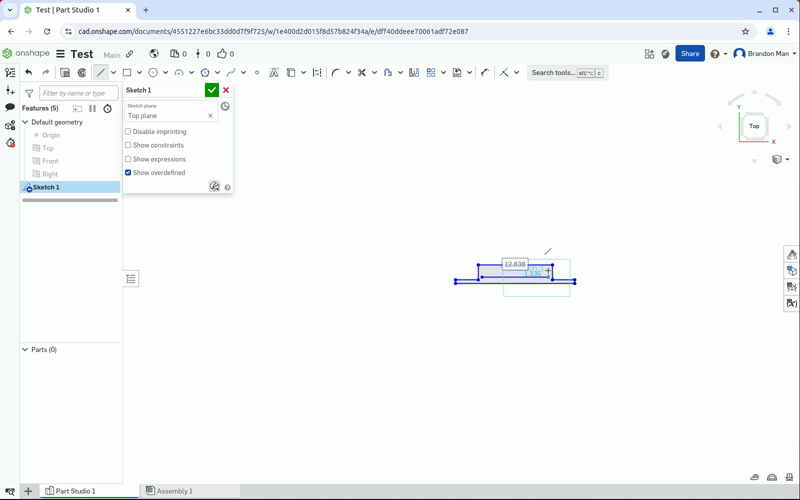
scroll(6)
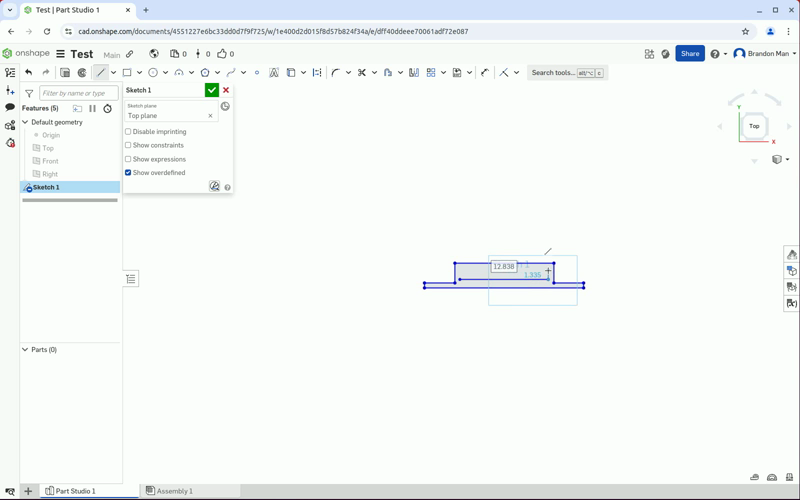
scroll(6)
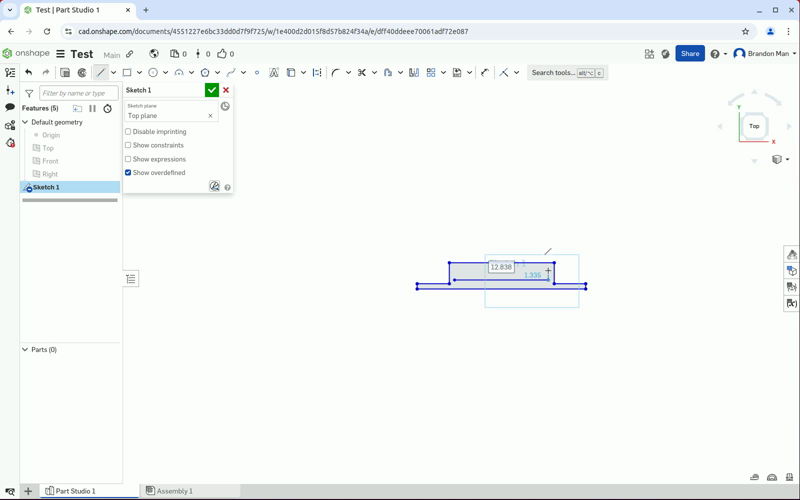
scroll(6)
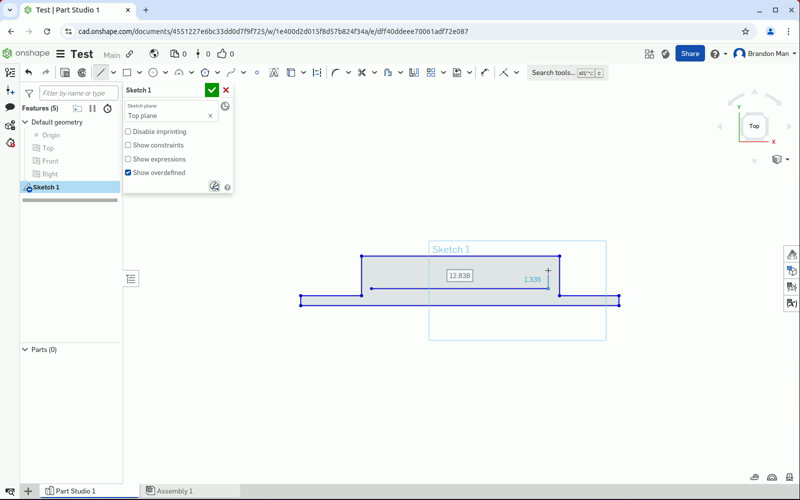
scroll(6)
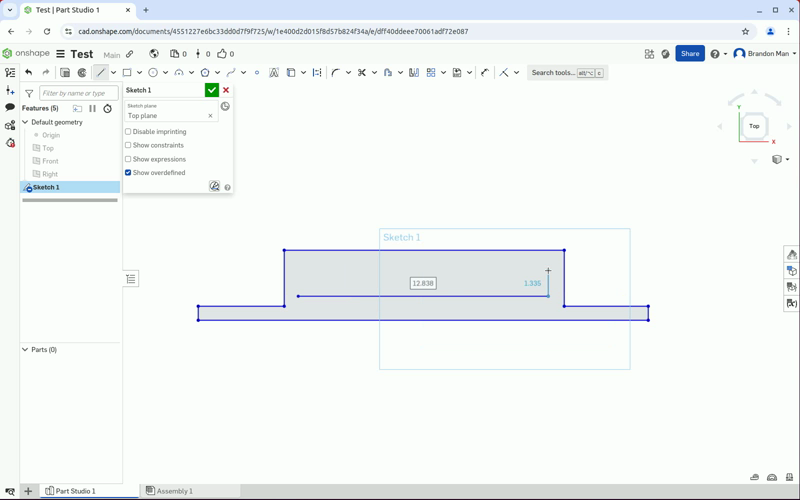
scroll(6)
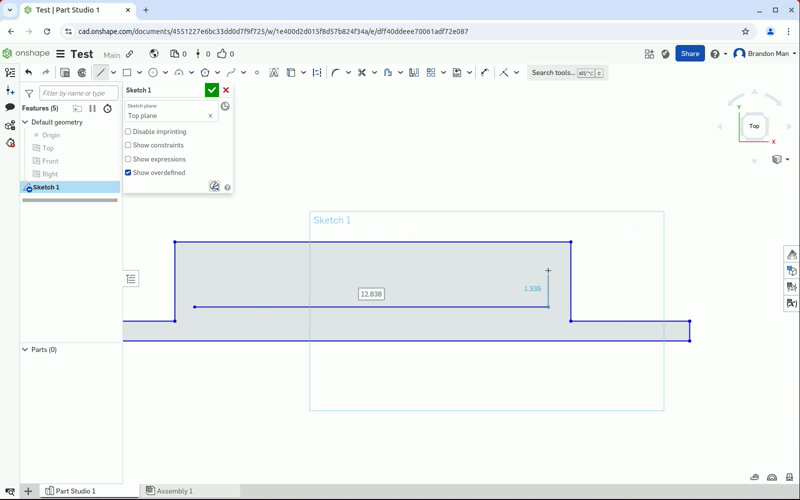
scroll(6)
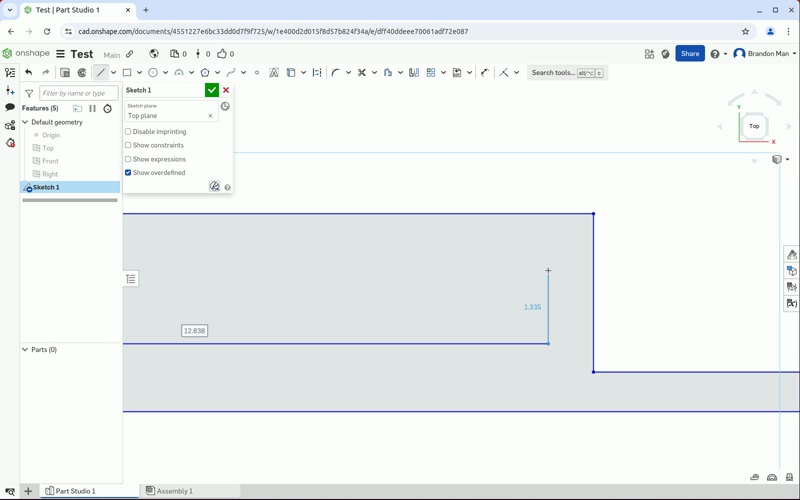
click(548, 270)
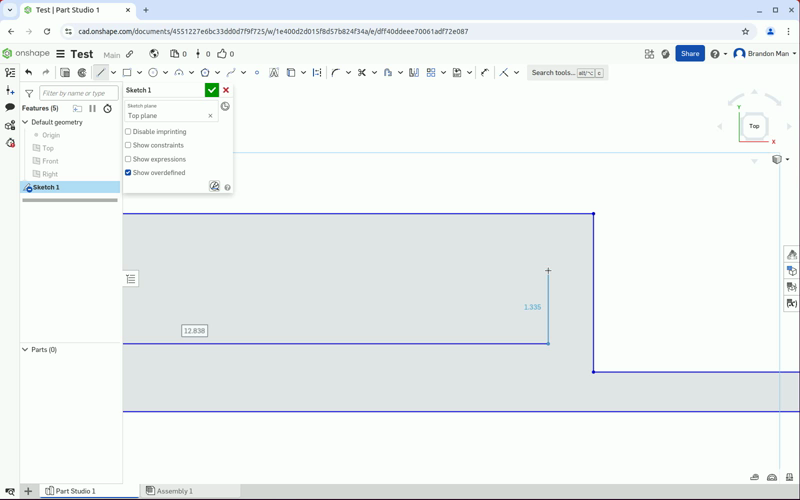
scroll(-6)
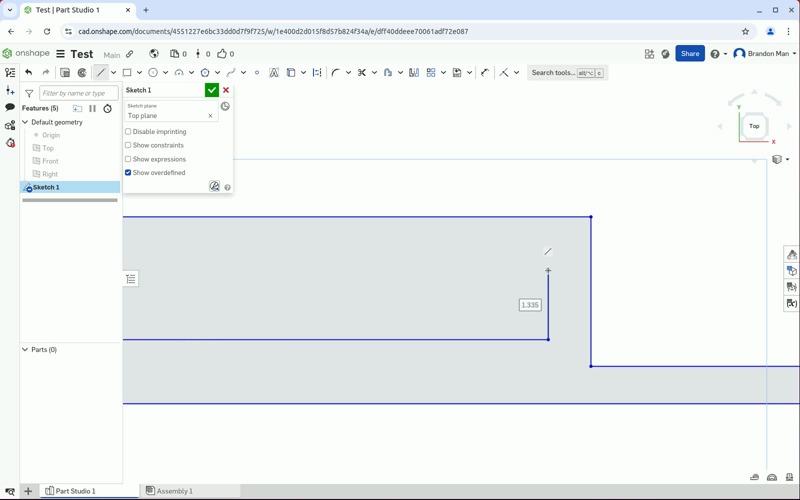
scroll(-6)
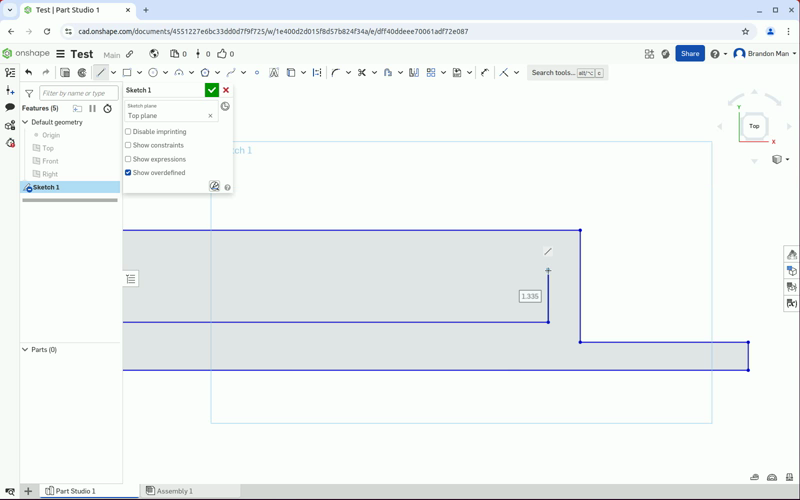
scroll(-6)
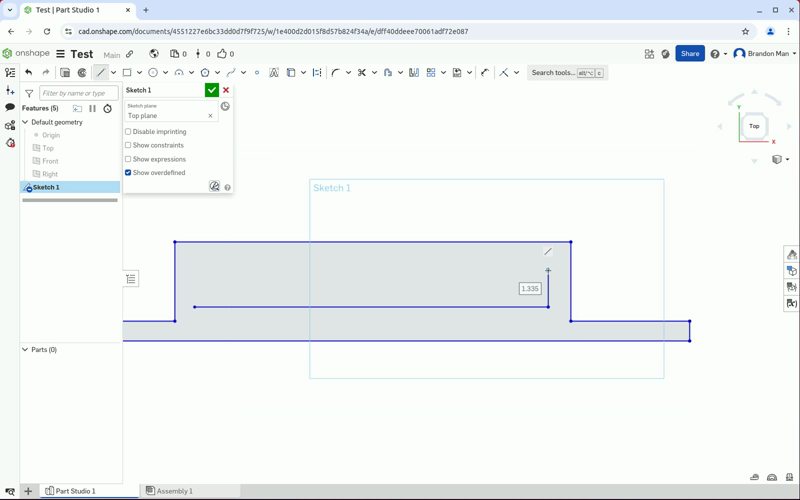
scroll(-6)
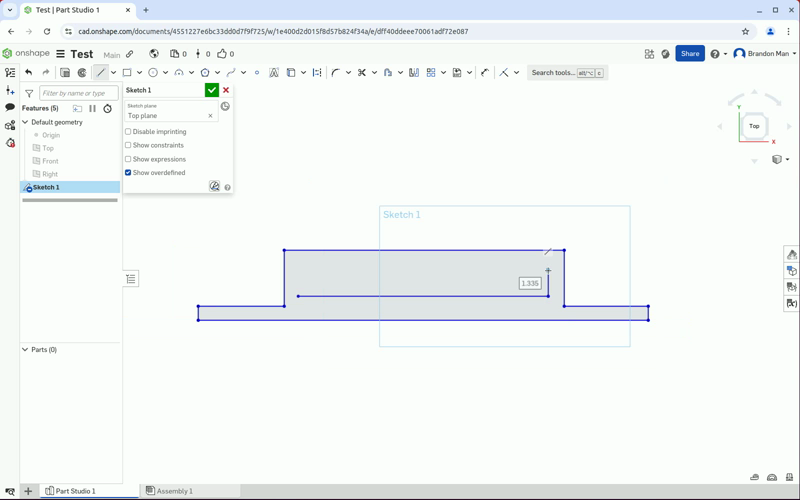
scroll(-6)
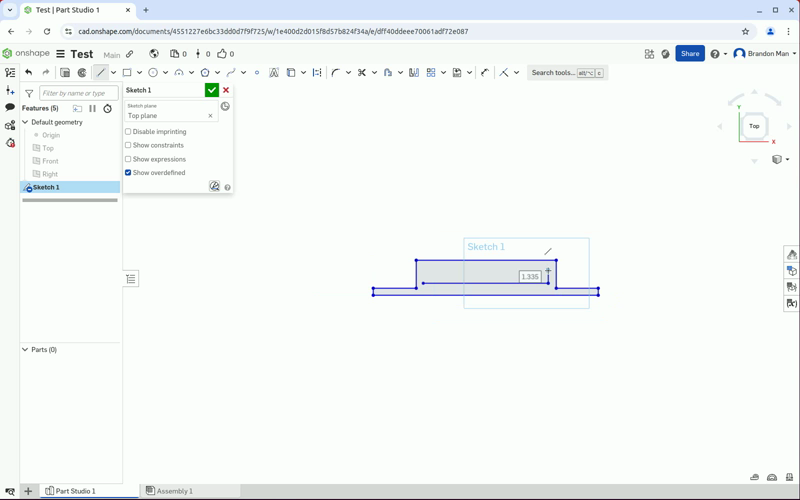
scroll(-6)
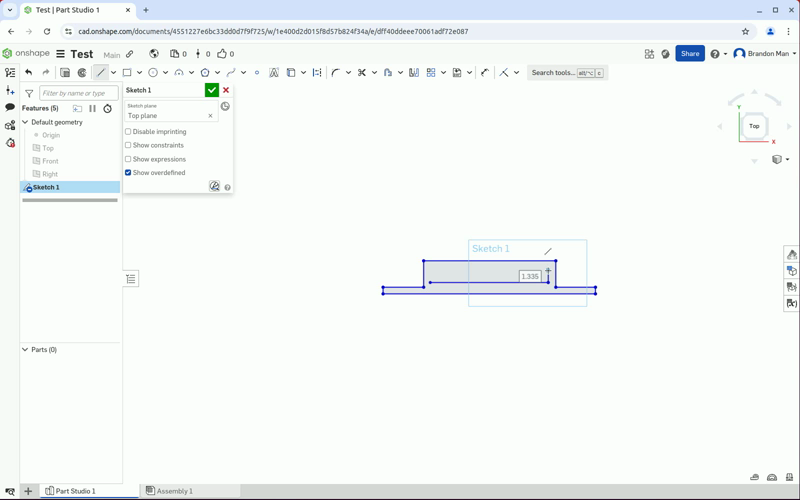
scroll(-6)
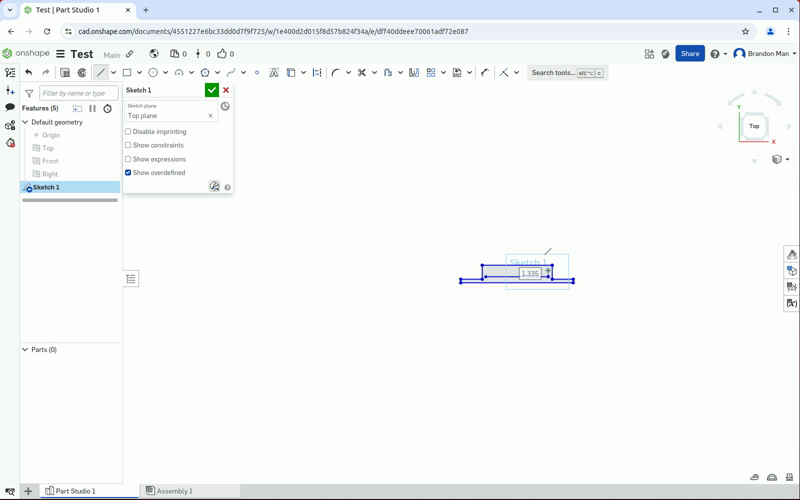
key_up(shift)
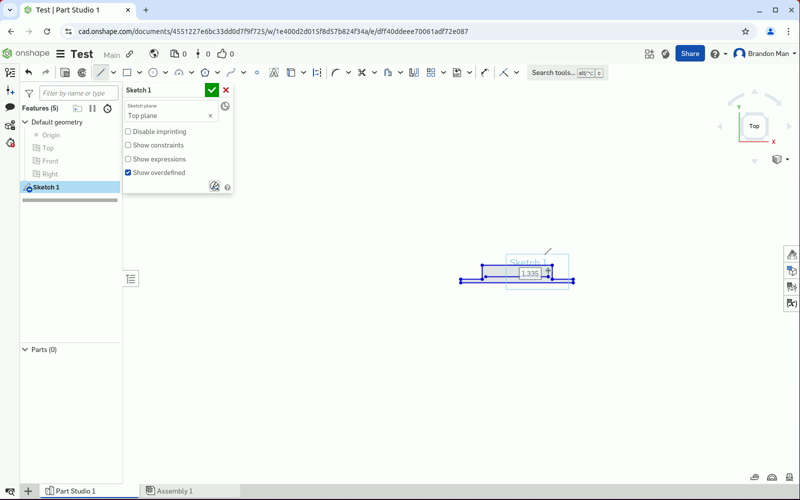
key_down(shift)
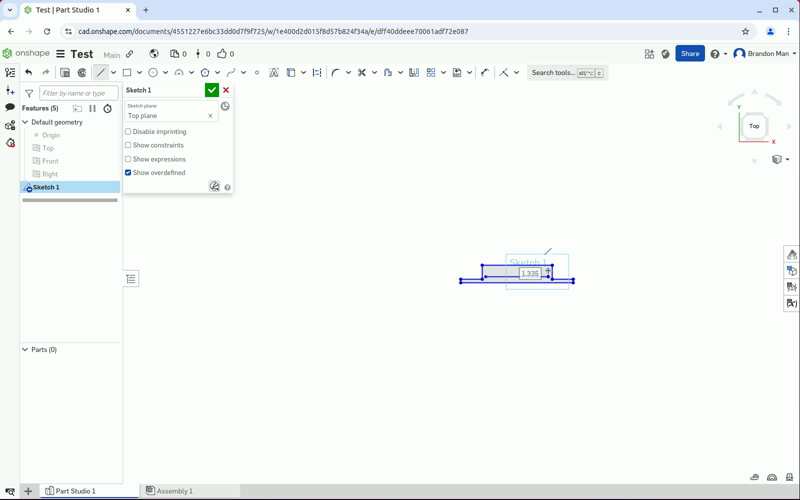
mouse_move(485, 270)
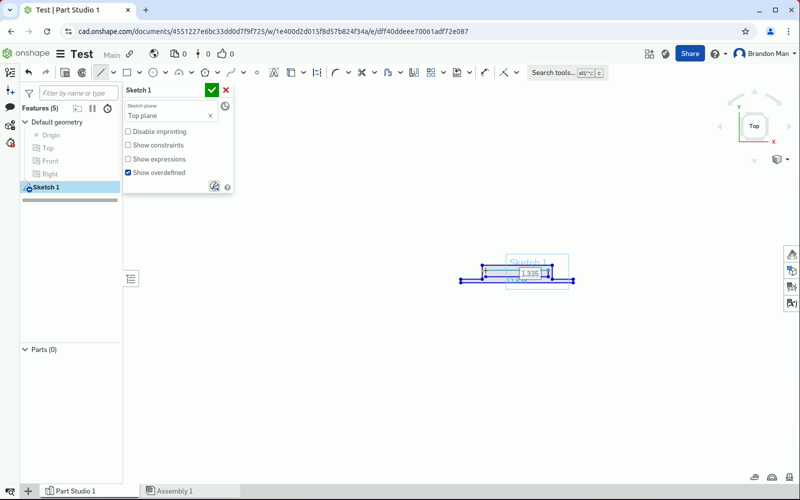
click(485, 270)
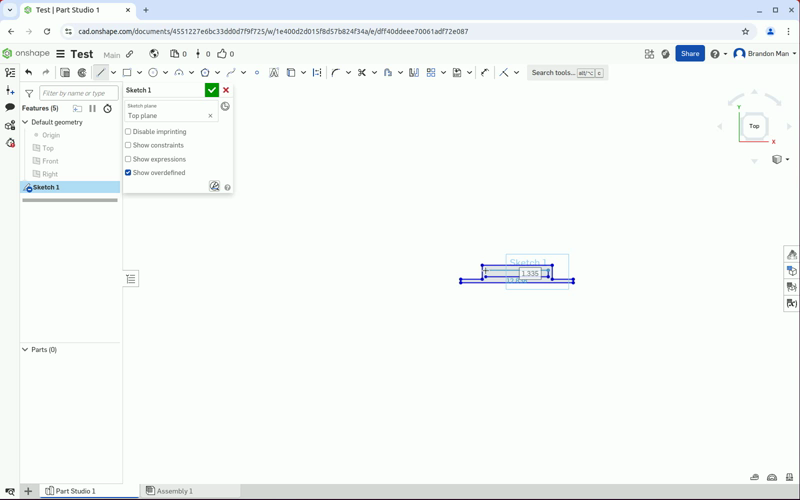
key_up(shift)
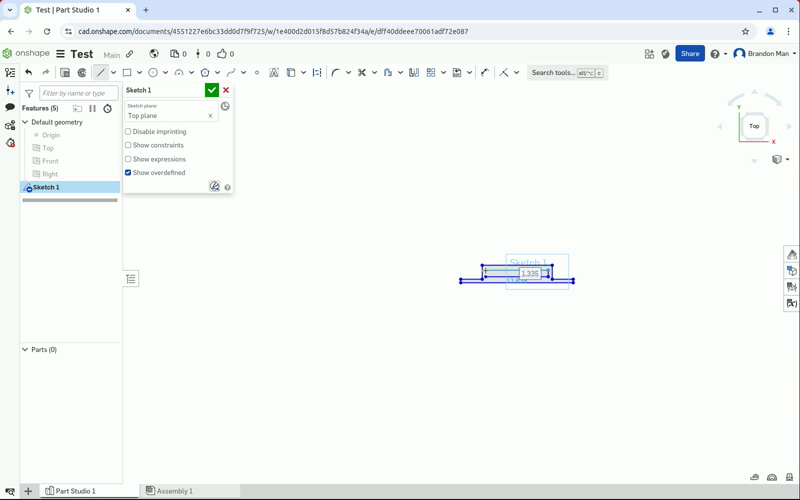
mouse_move(515, 270)
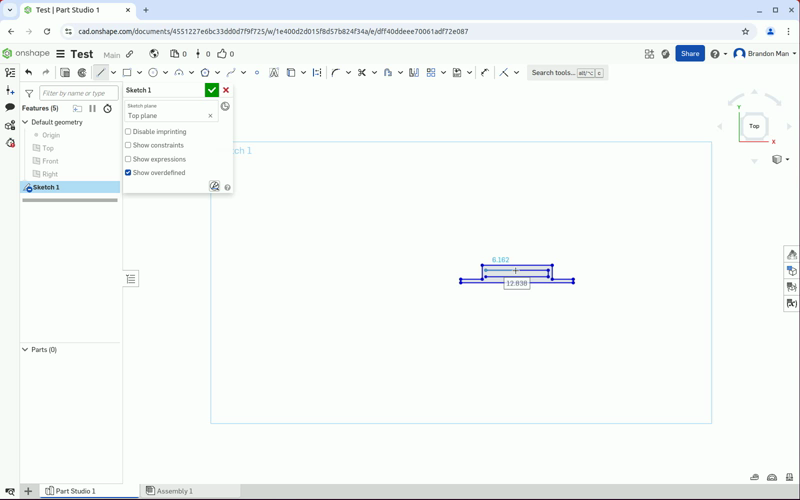
key_down(shift)
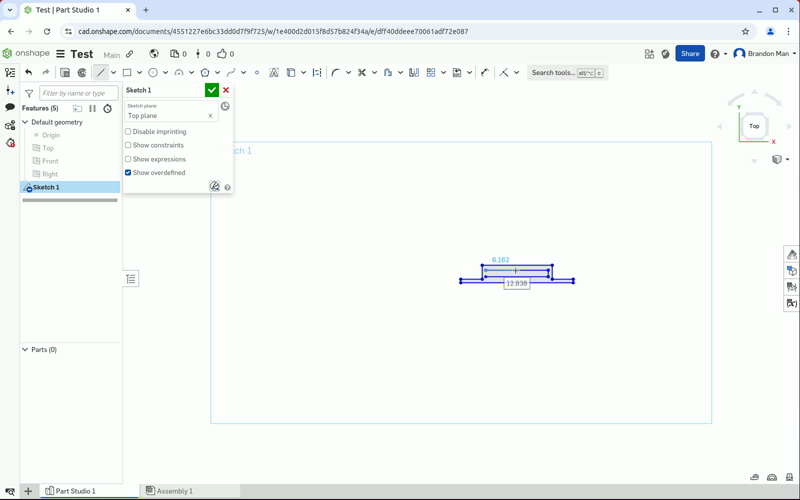
mouse_move(485, 276)
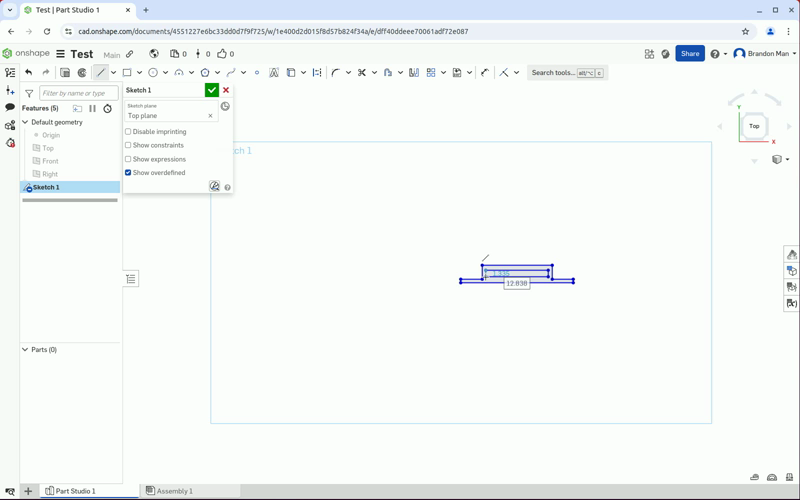
scroll(6)
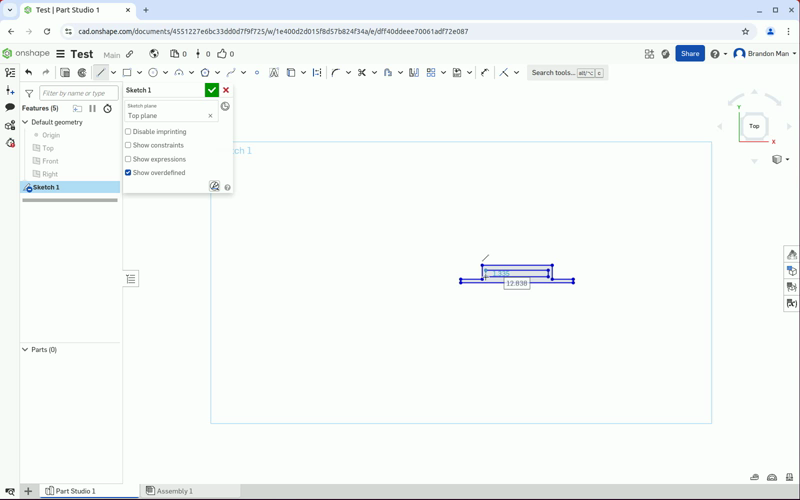
scroll(6)
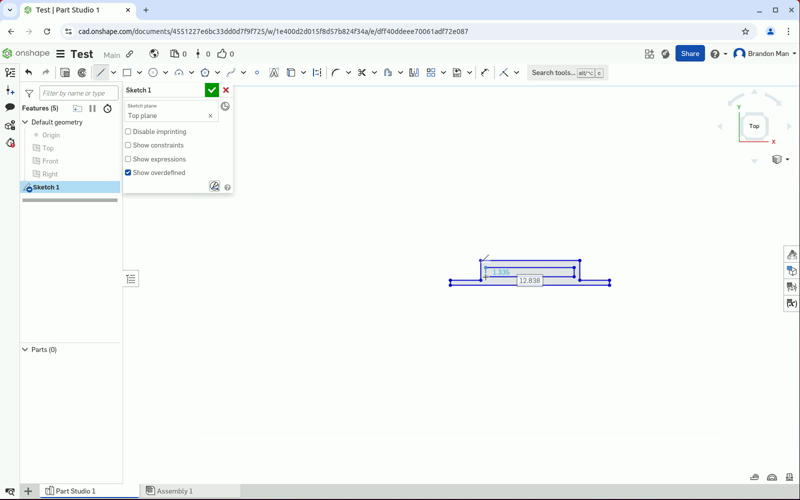
scroll(6)
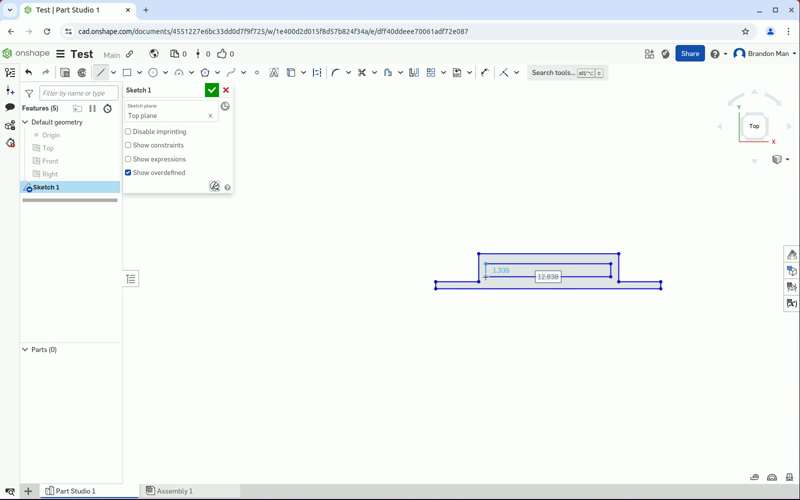
scroll(6)
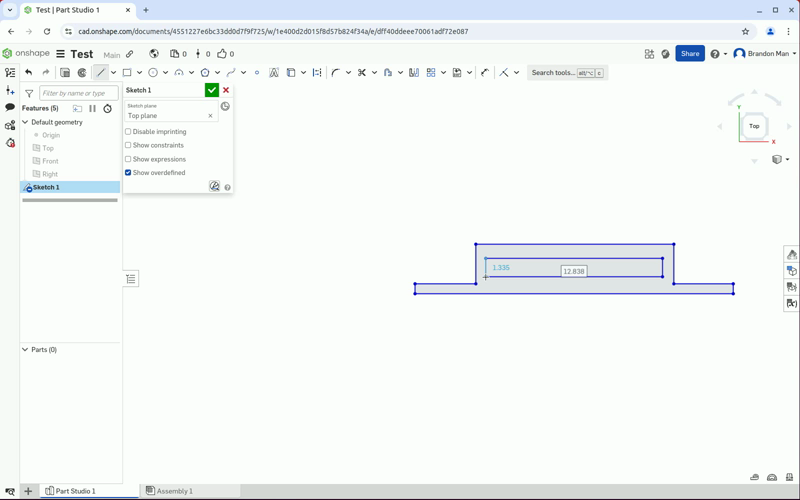
scroll(6)
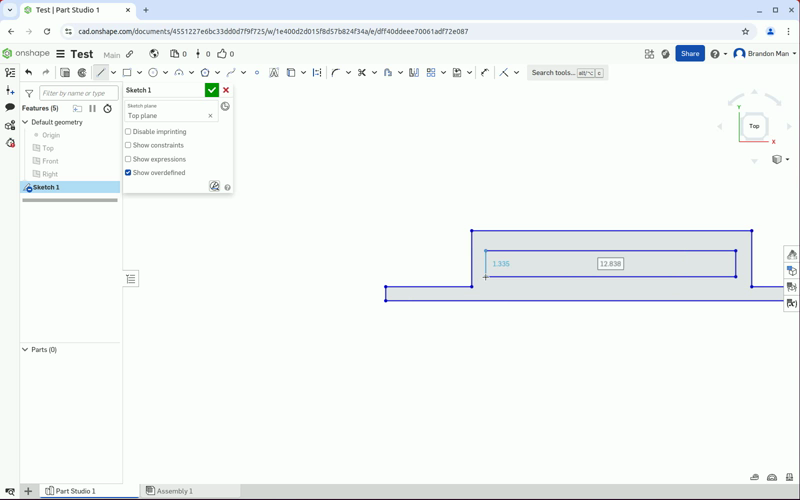
scroll(6)
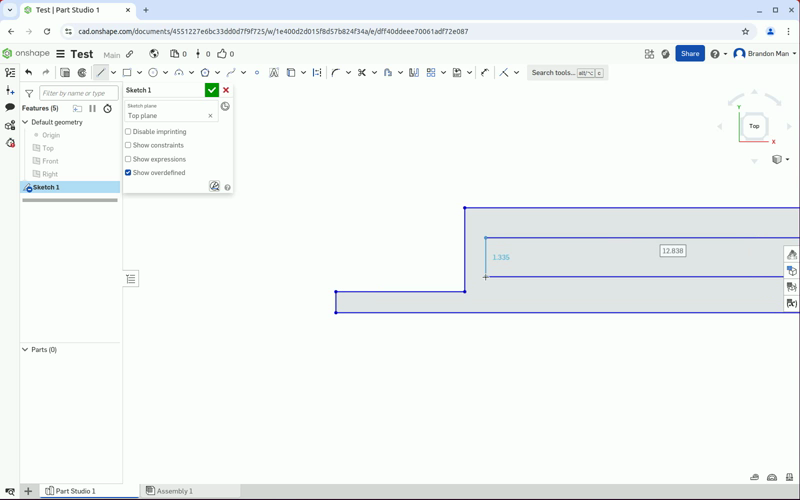
scroll(6)
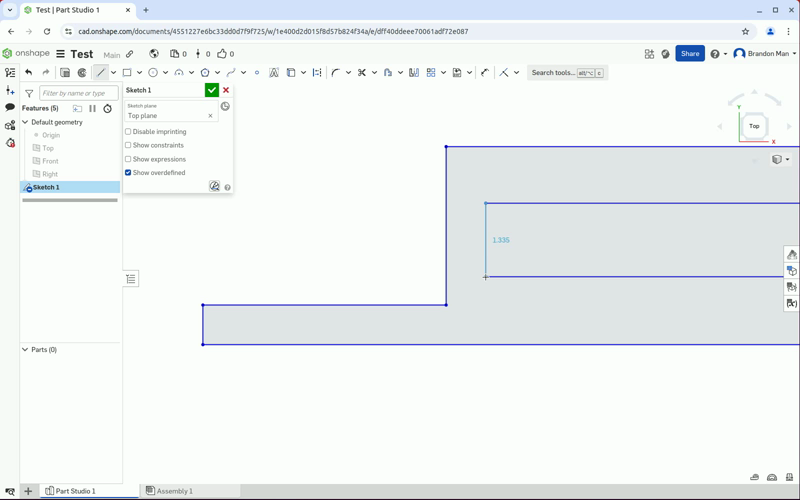
key_up(shift)
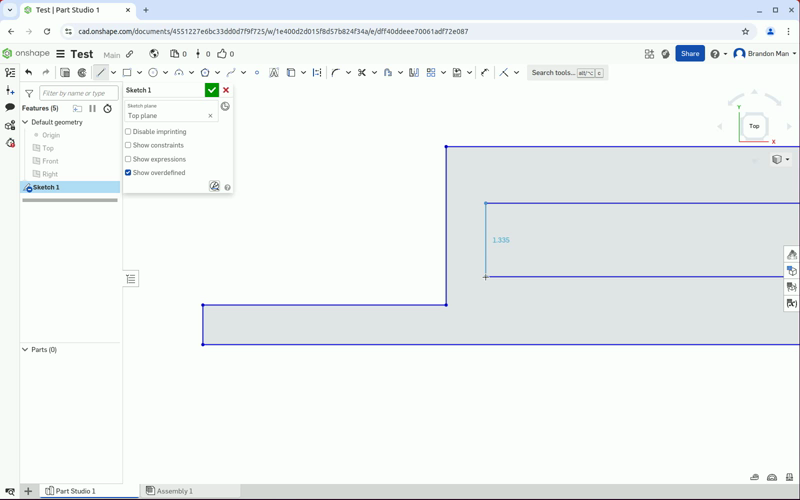
click(485, 276)
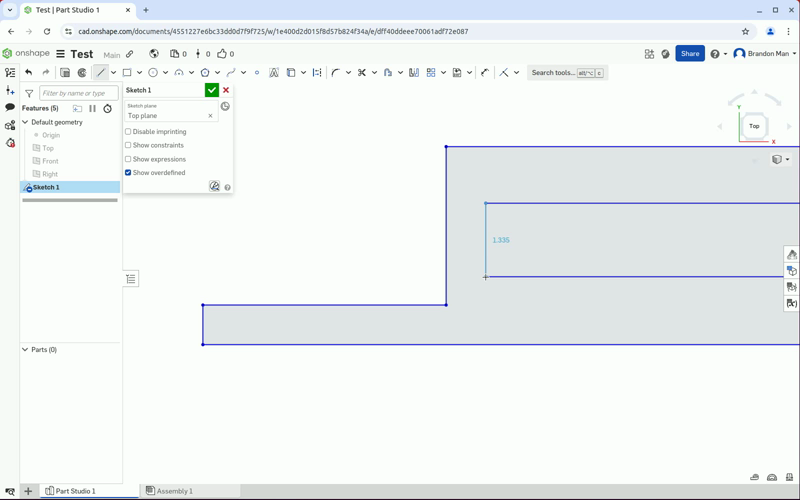
scroll(-6)
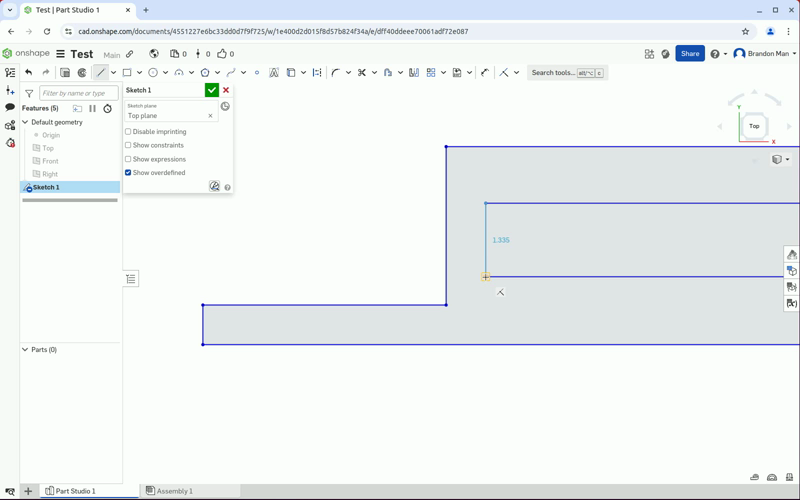
scroll(-6)
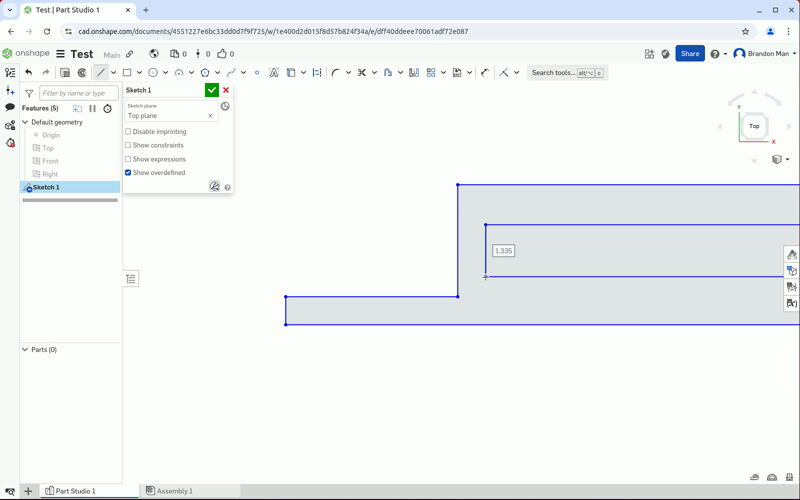
scroll(-6)
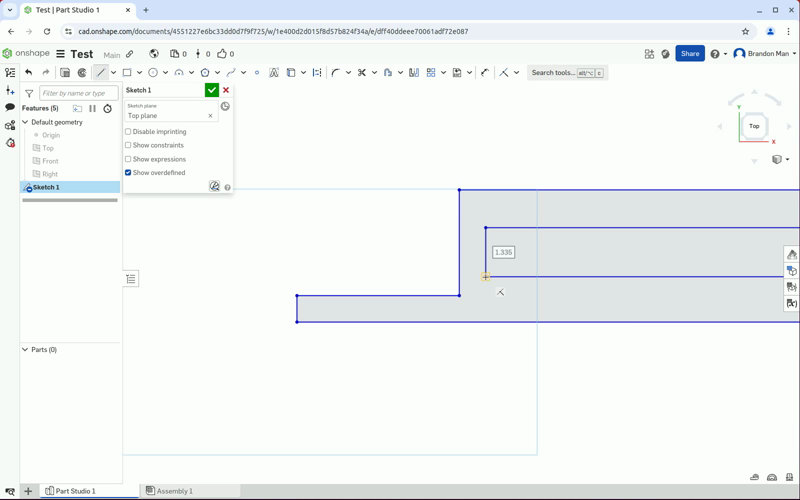
scroll(-6)
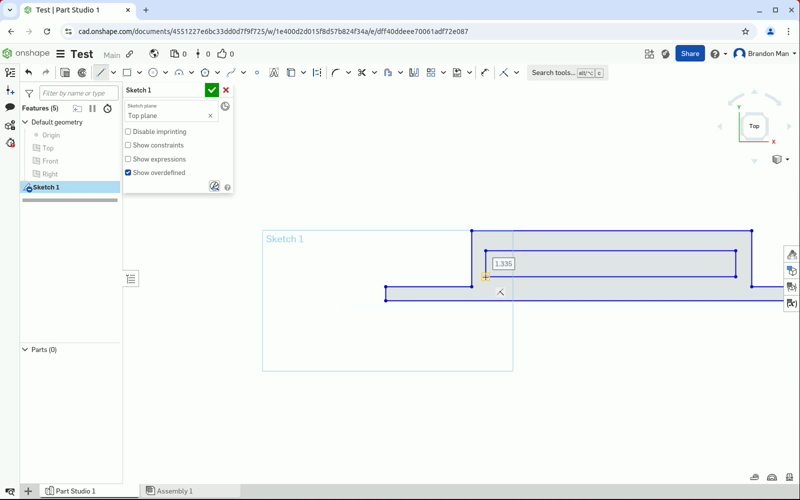
scroll(-6)
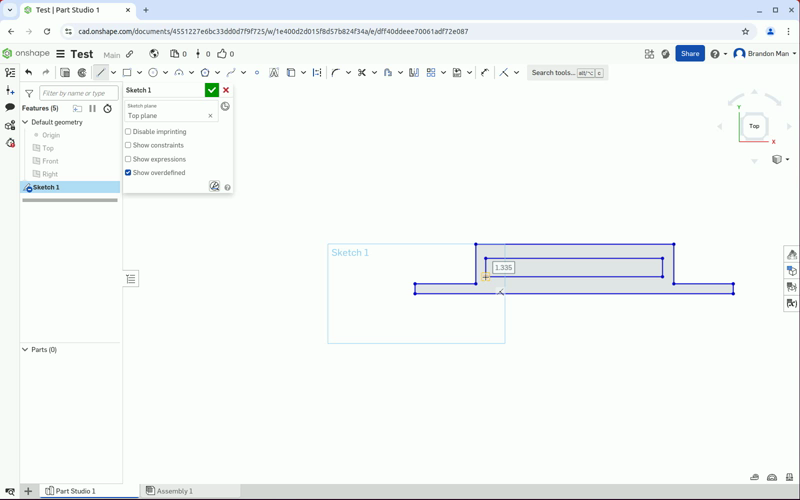
scroll(-6)
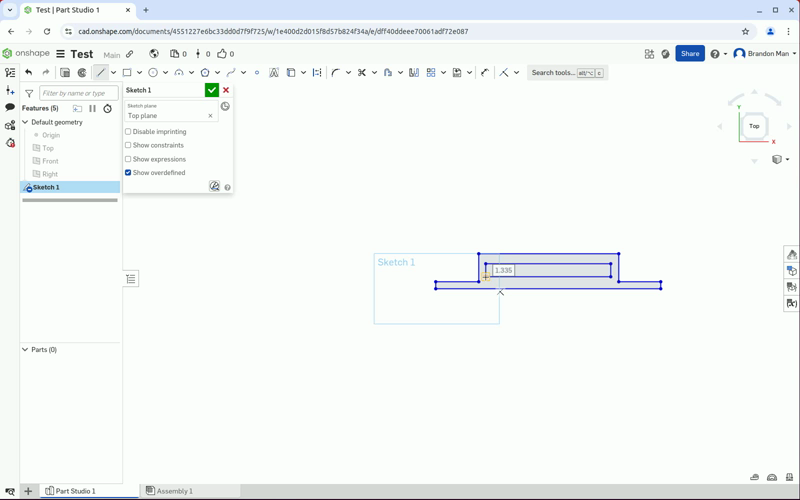
scroll(-6)
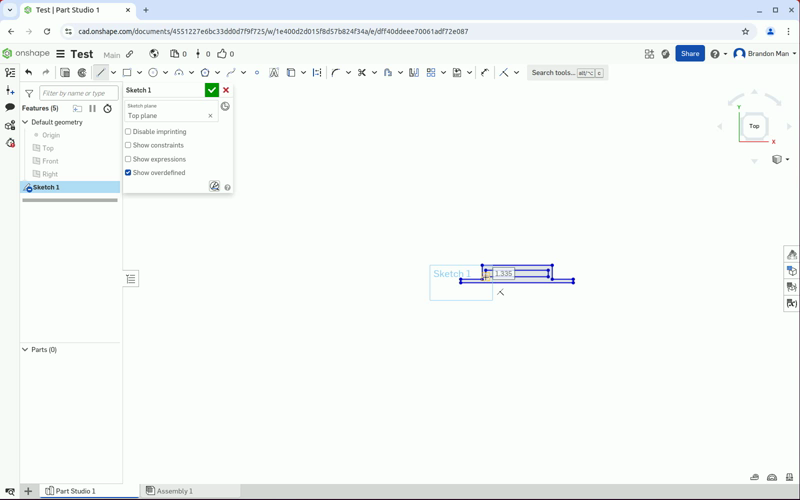
key(esc)
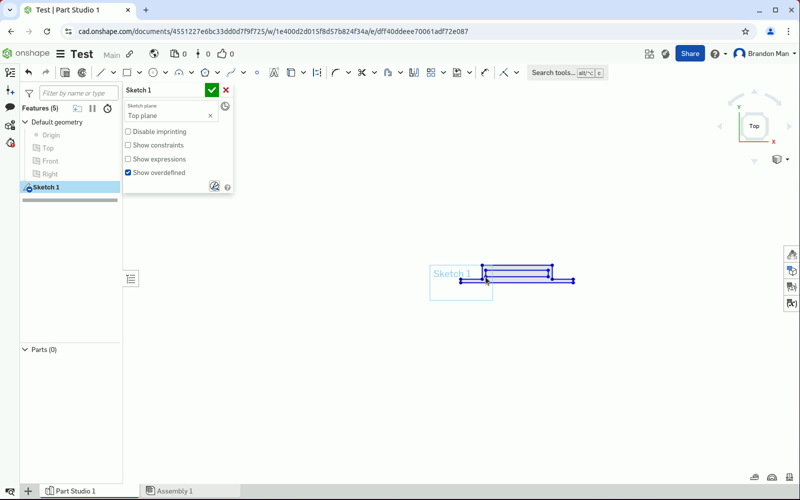
mouse_move(488, 277)
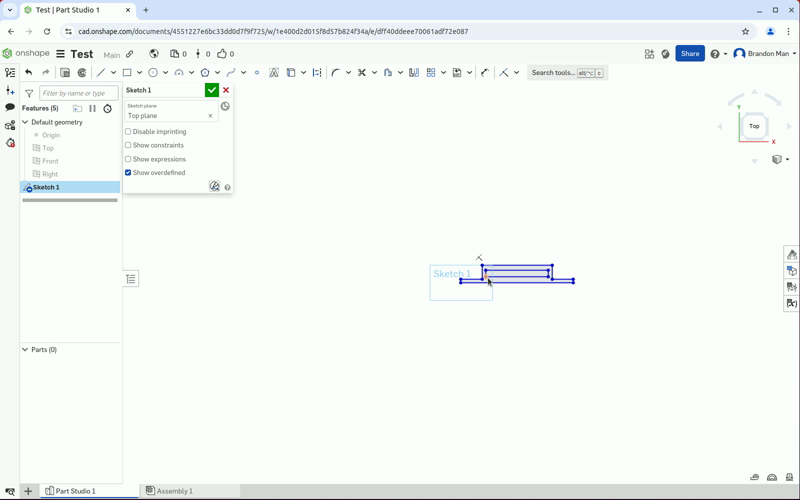
scroll(6)
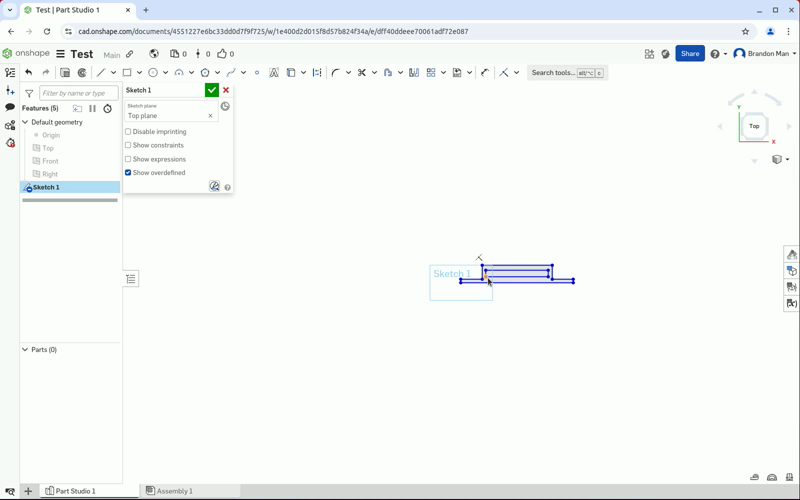
scroll(6)
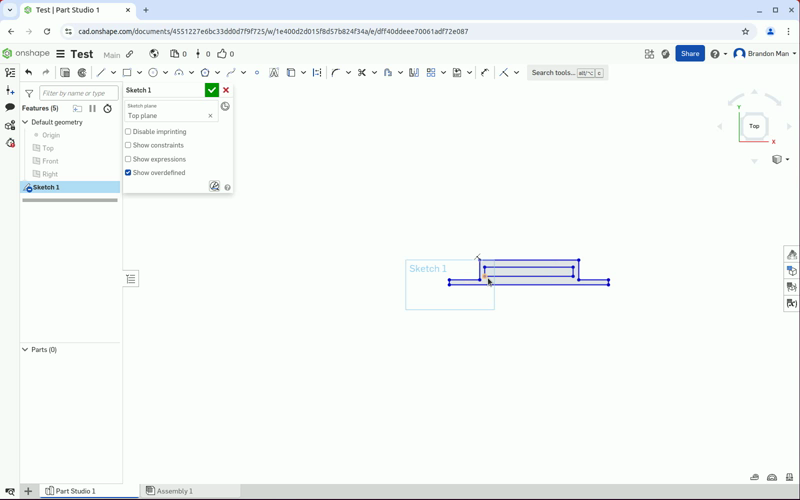
scroll(6)
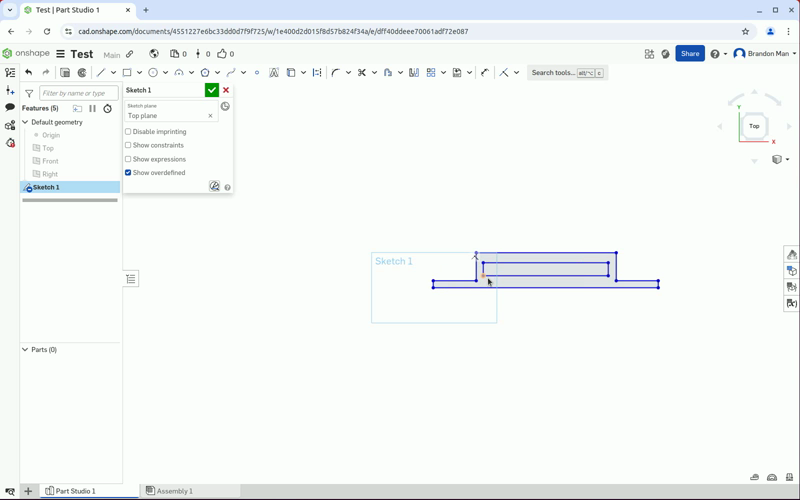
scroll(6)
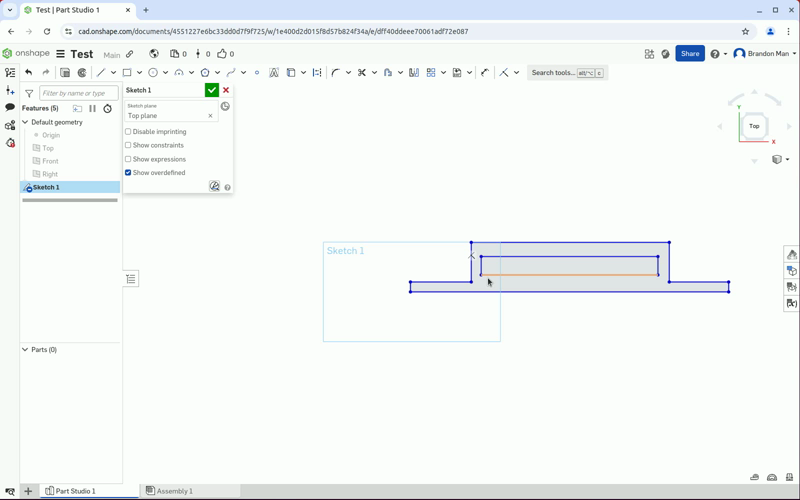
scroll(6)
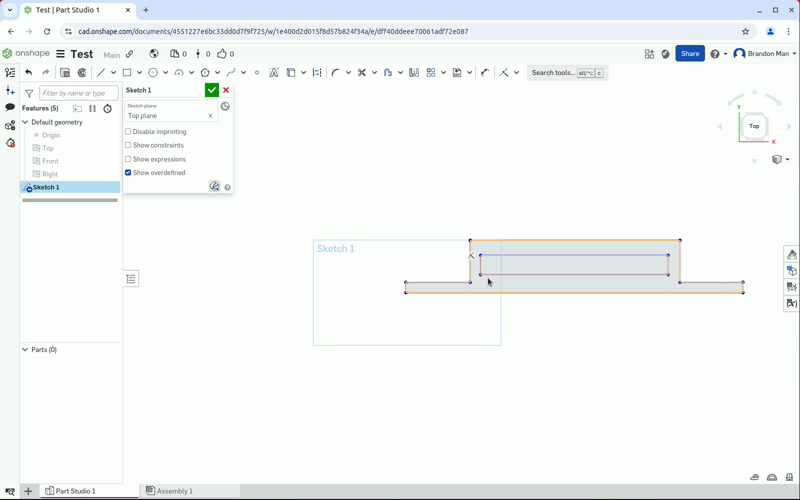
scroll(6)
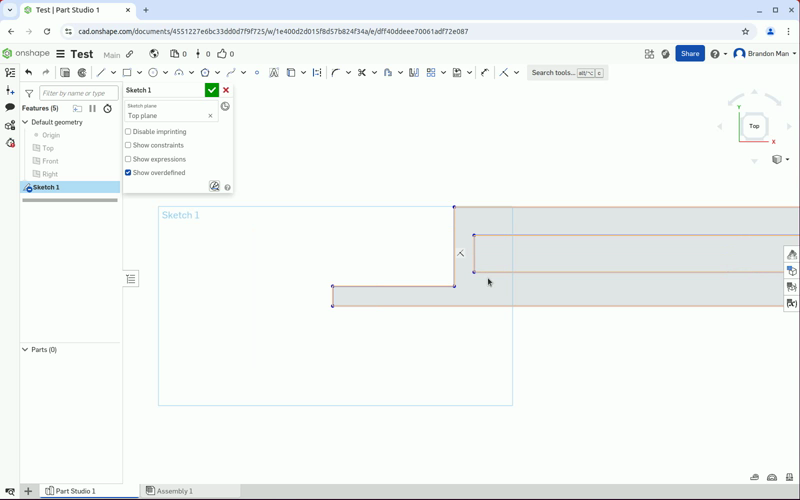
scroll(6)
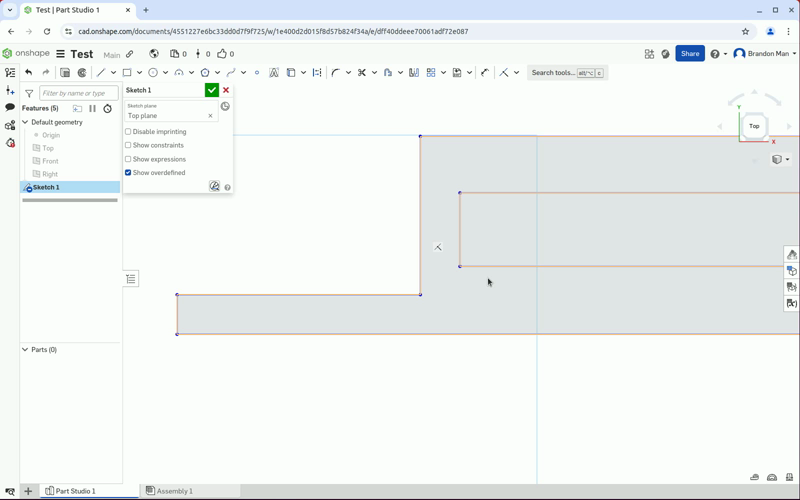
click(488, 277)
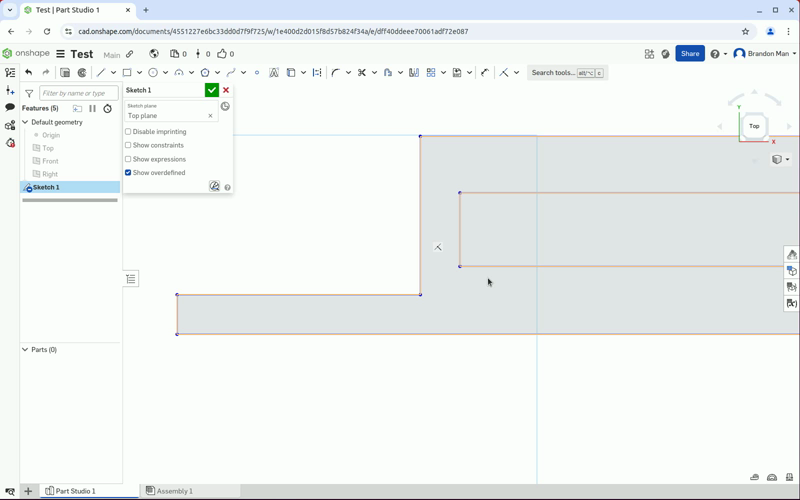
scroll(-6)
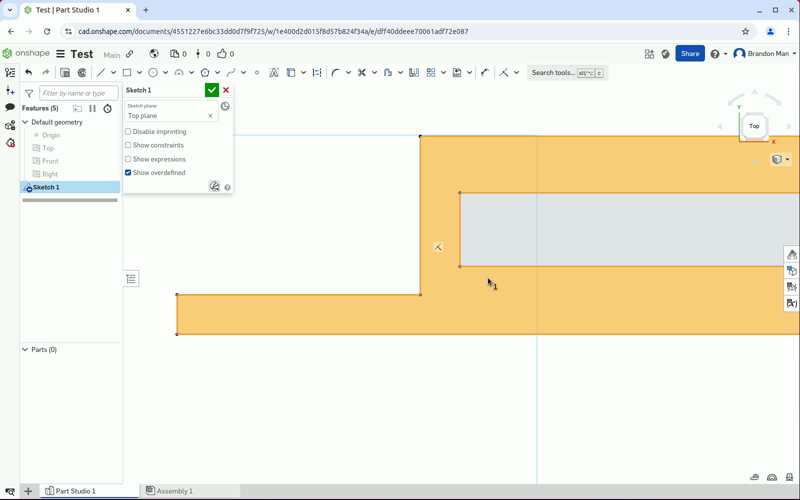
scroll(-6)
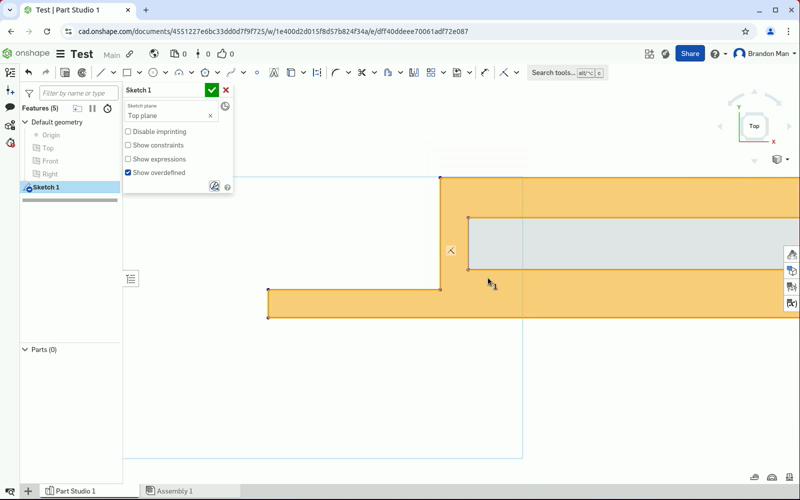
scroll(-6)
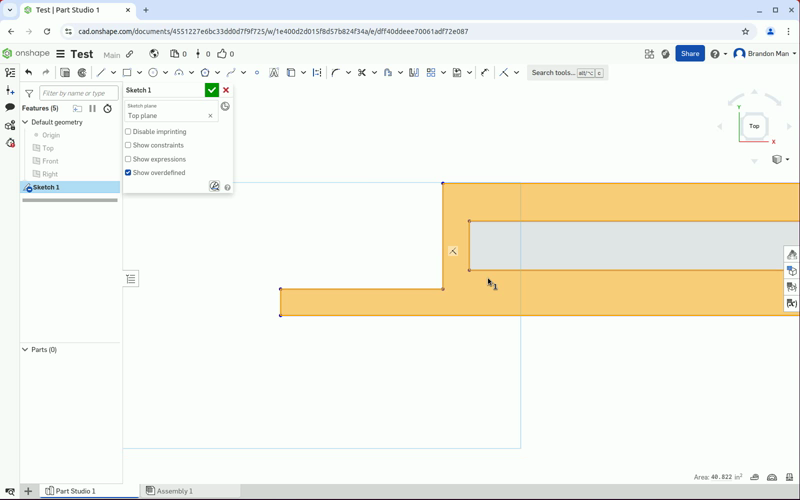
scroll(-6)
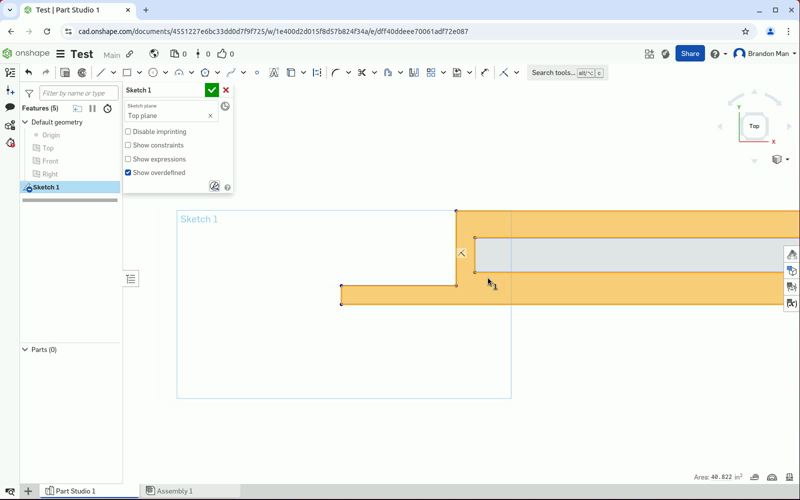
scroll(-6)
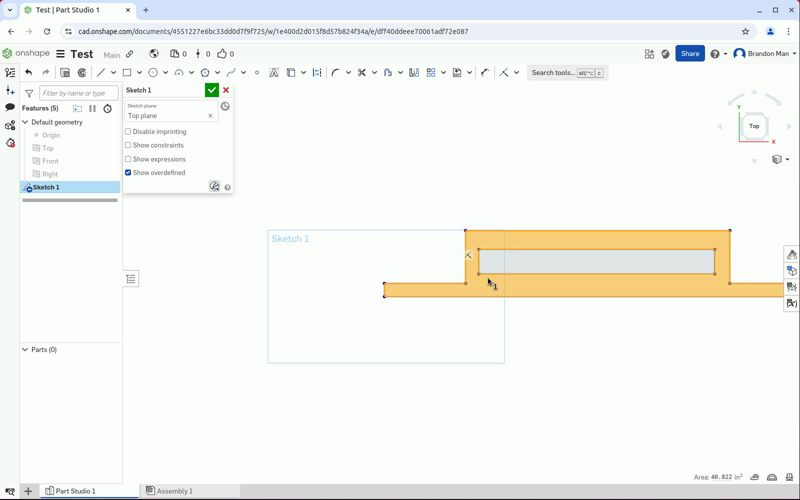
scroll(-6)
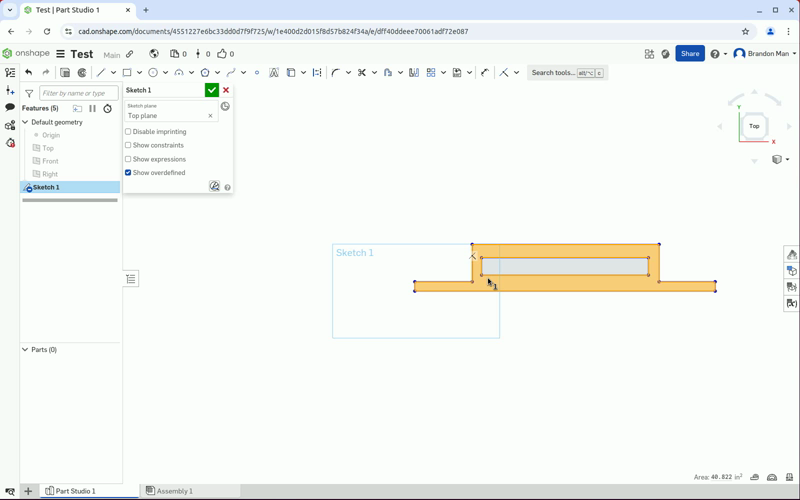
scroll(-6)
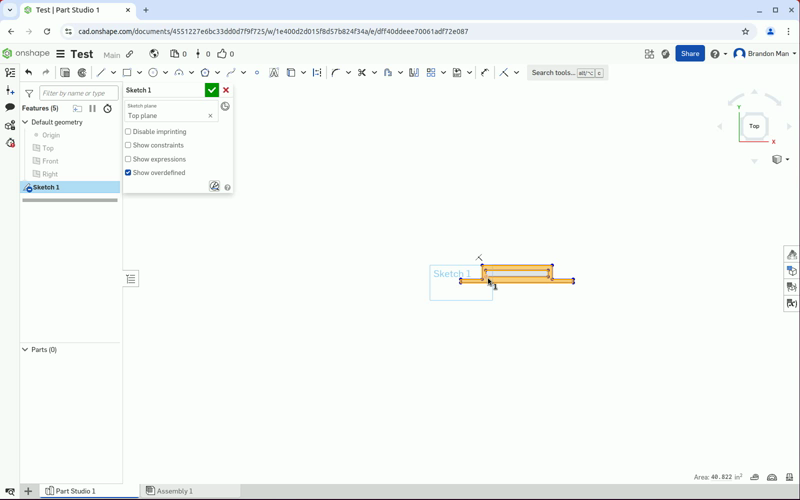
mouse_move(73, 352)
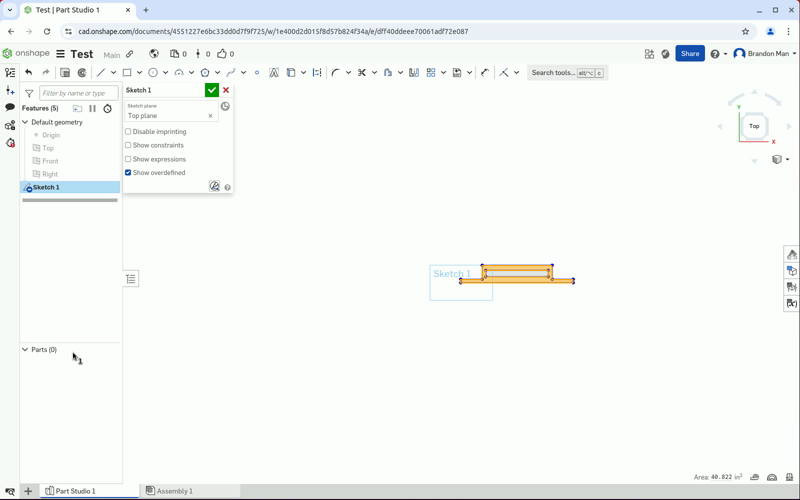
key(shift+y)
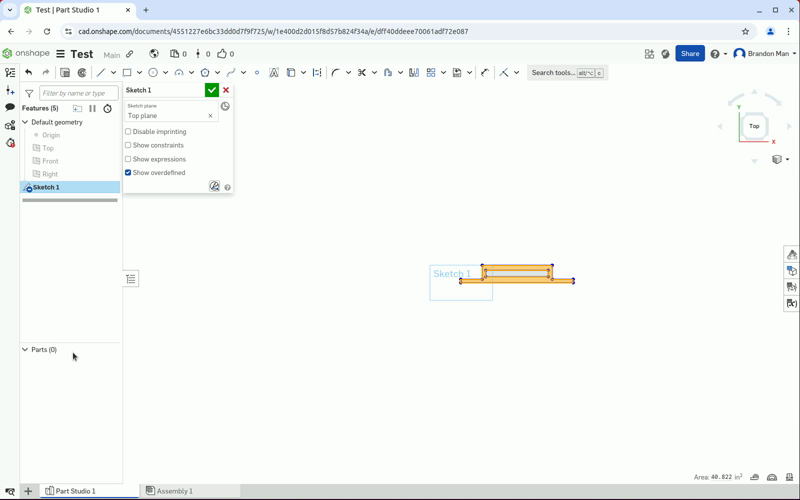
key(shift+e)
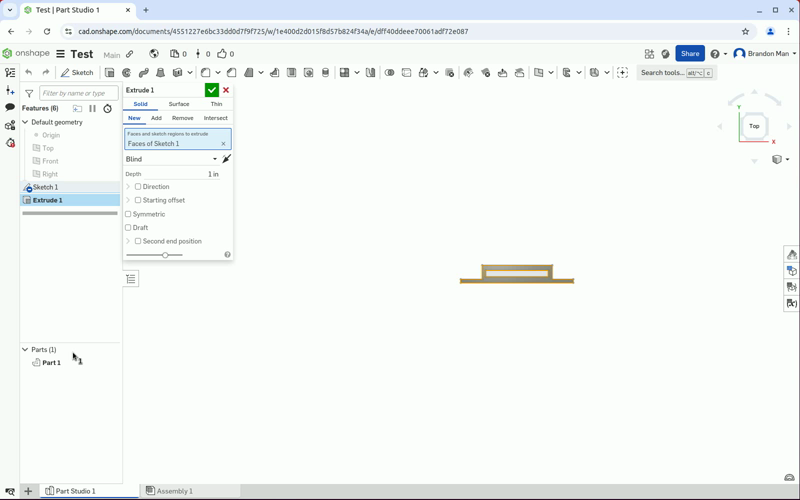
mouse_move(143, 106)
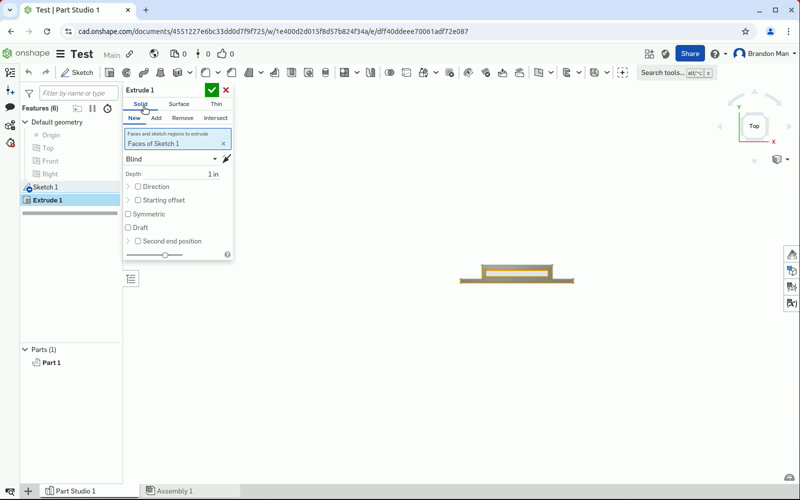
click(143, 106)
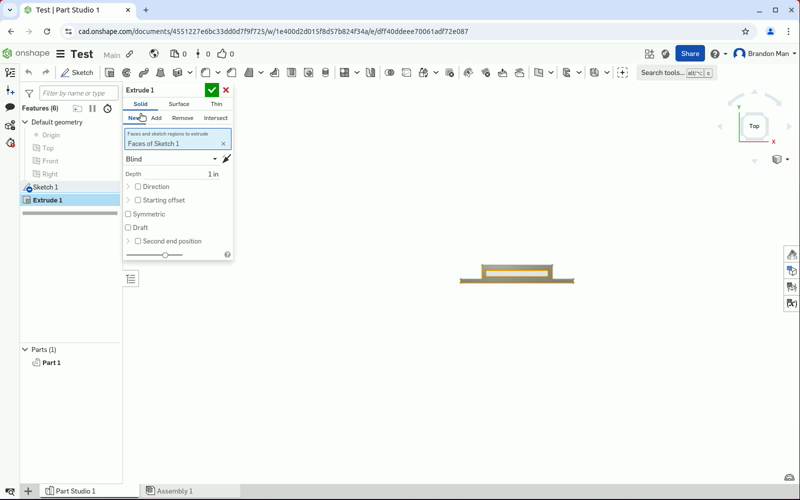
mouse_move(137, 120)
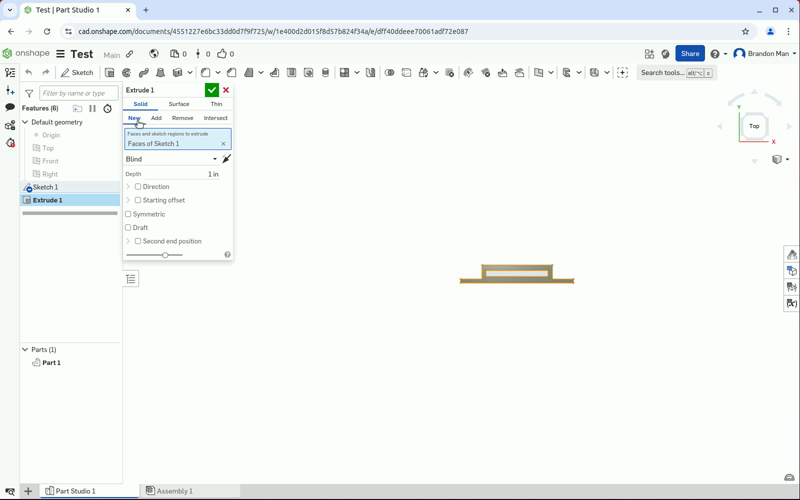
click(137, 120)
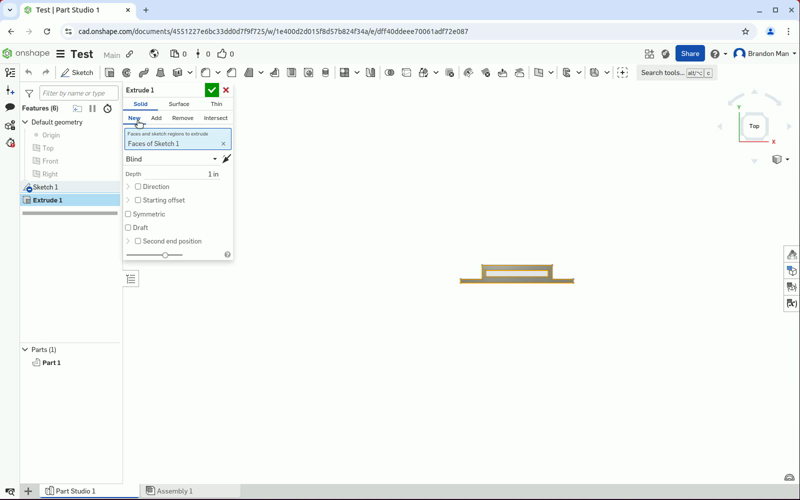
key(tab, 4)
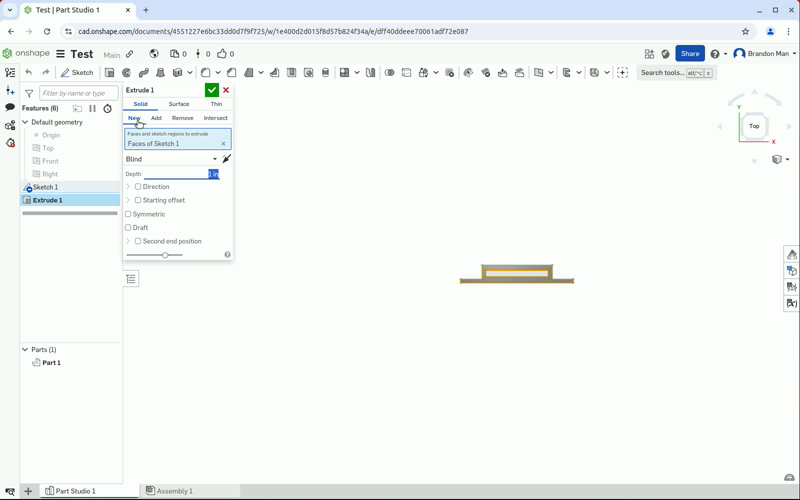
text(10.11)
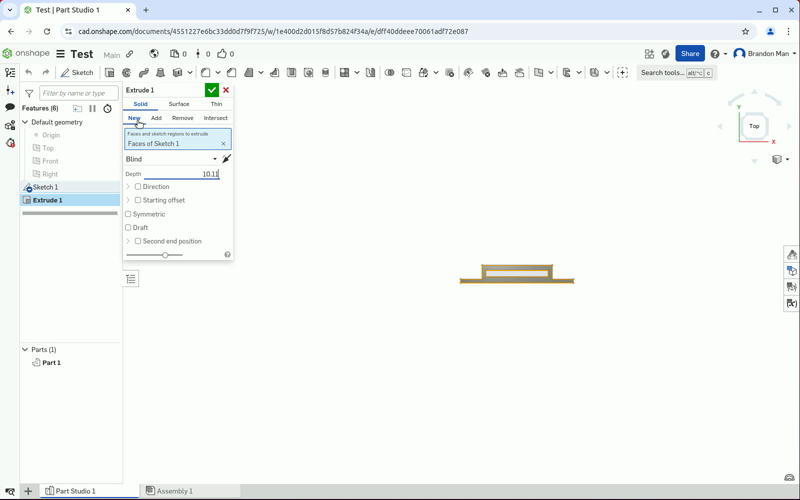
key(enter)
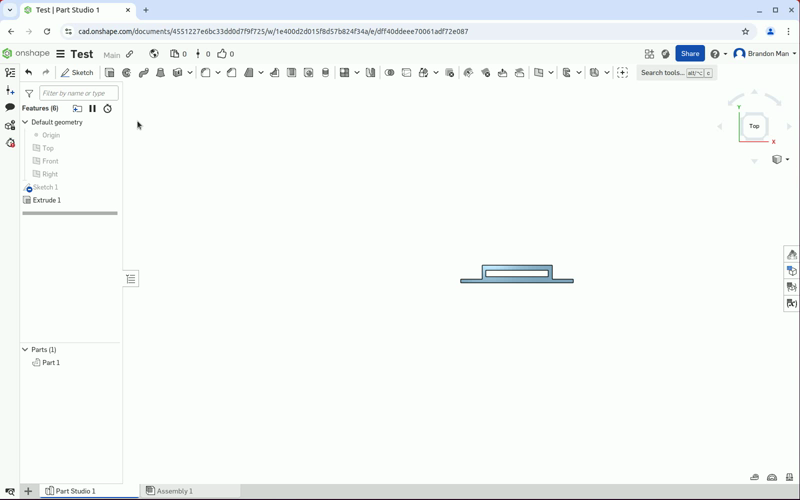
key(shift+h)
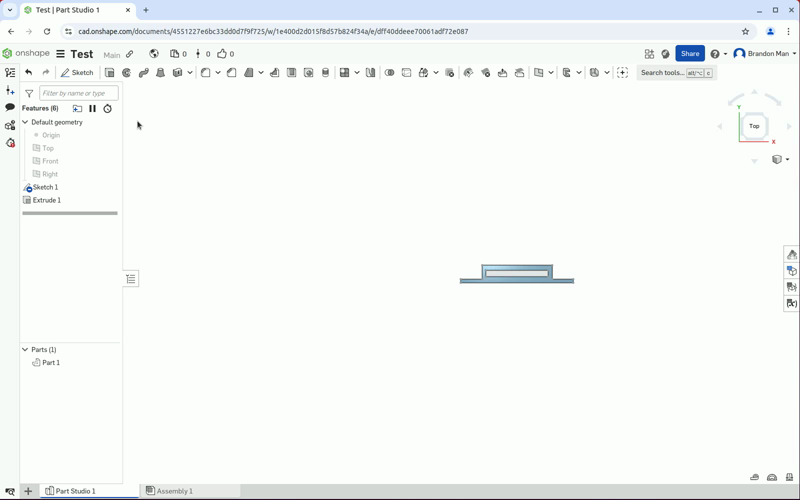
key(shift+h)
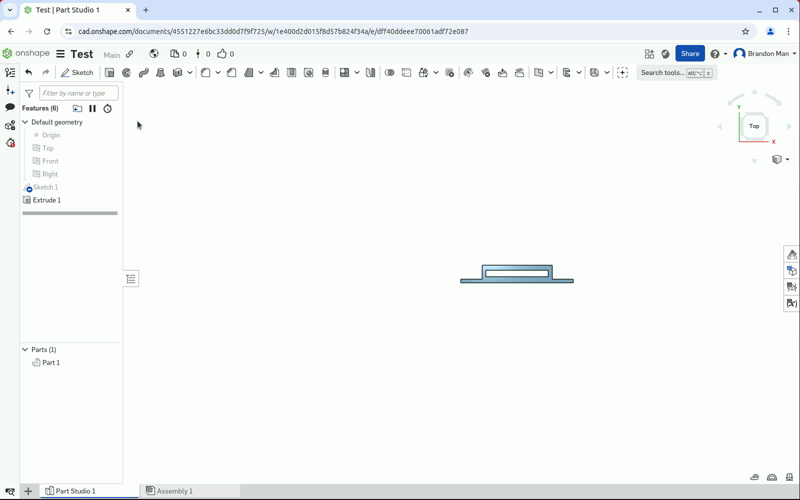
mouse_move(73, 189)
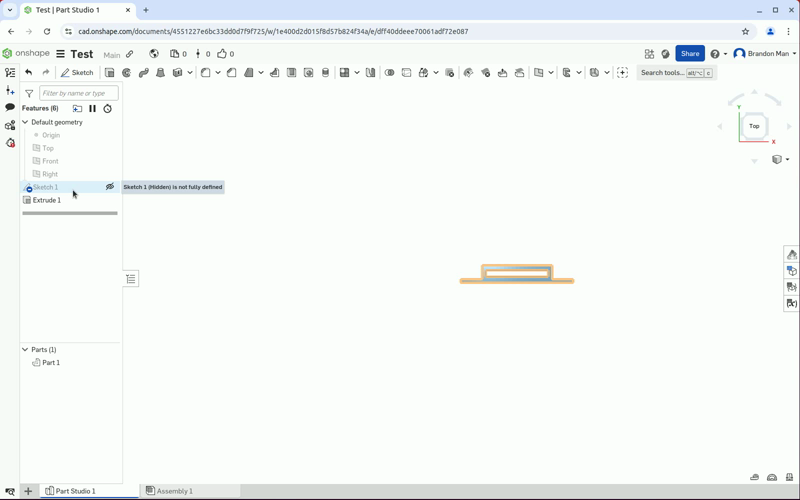
click(73, 189)
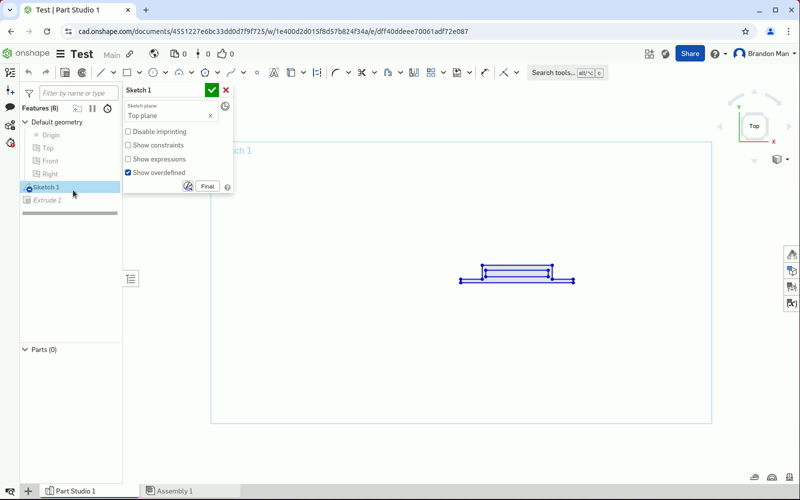
mouse_move(229, 92)
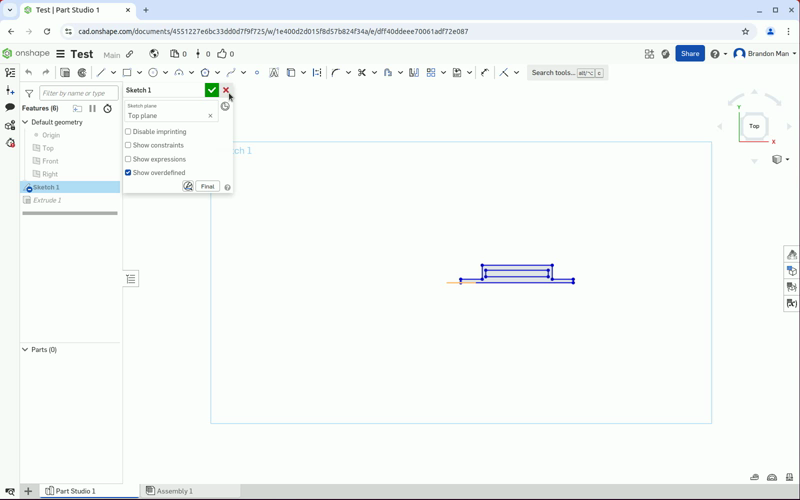
click(229, 92)
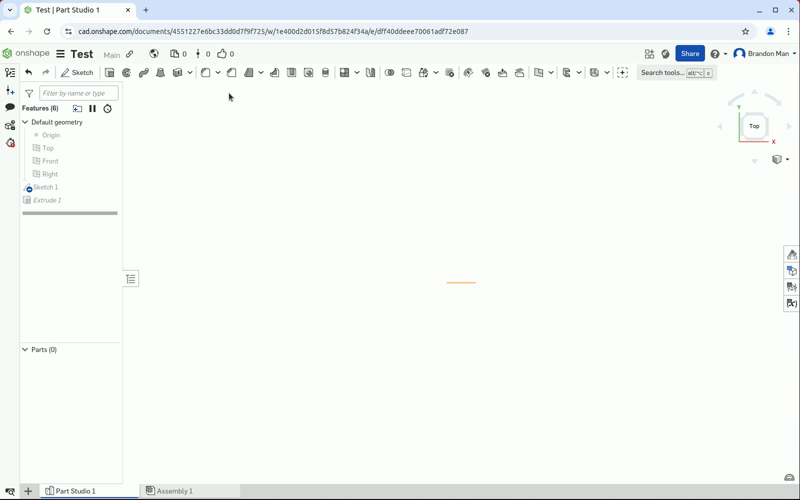
mouse_move(73, 352)
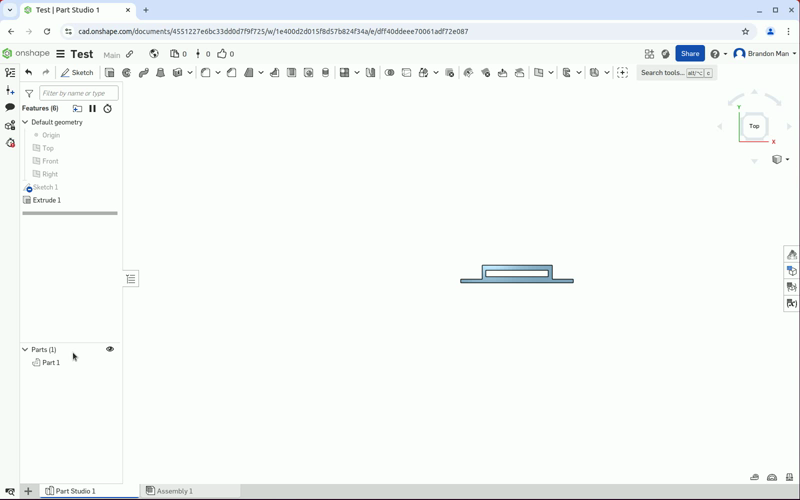
key(y)
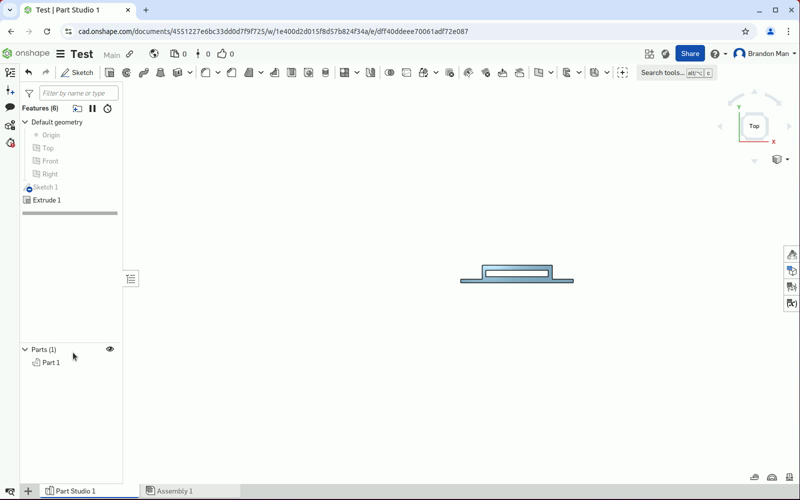
key(shift+p)
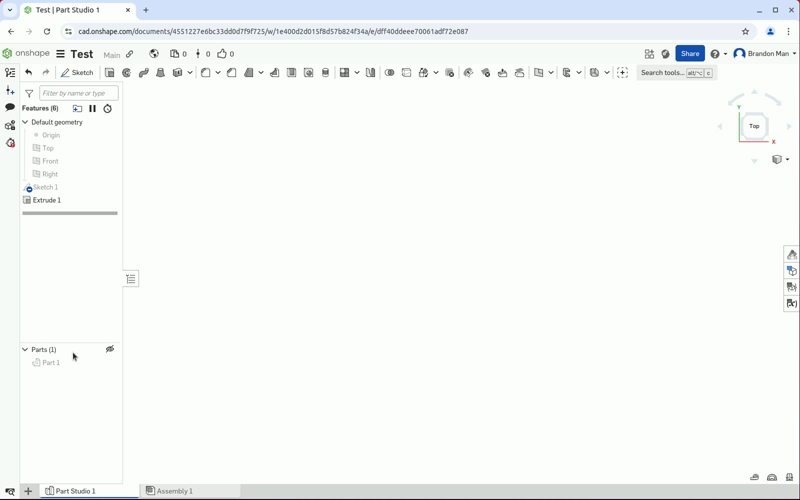
key(space)
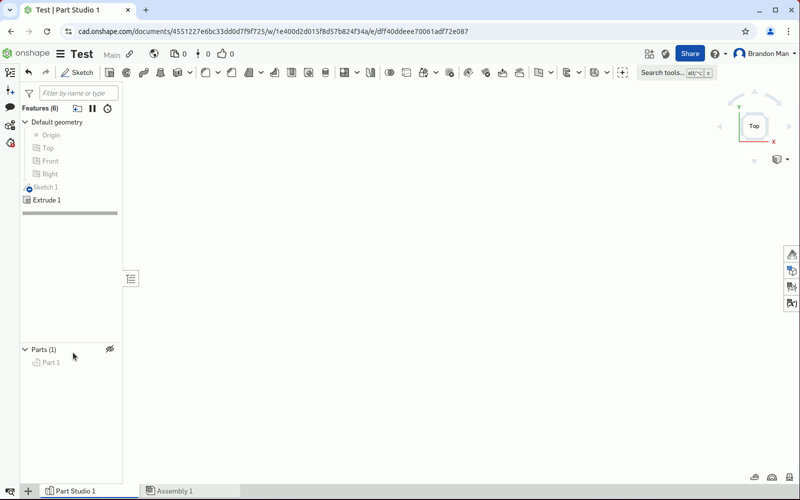
key_down(shift)
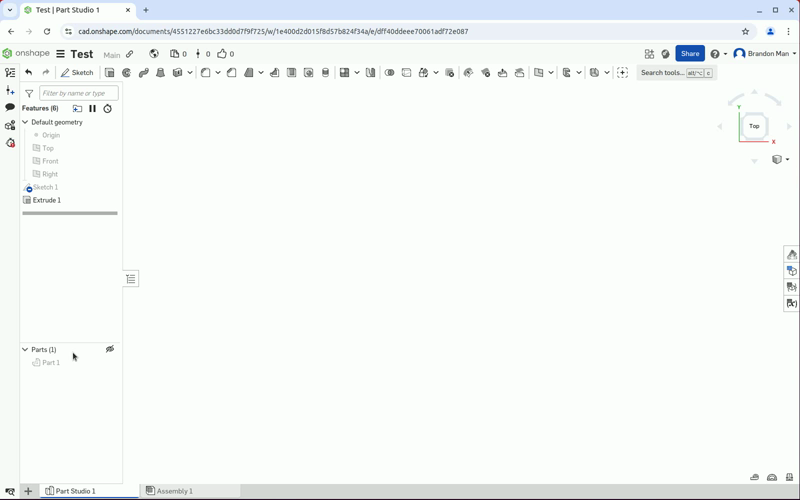
key(up)
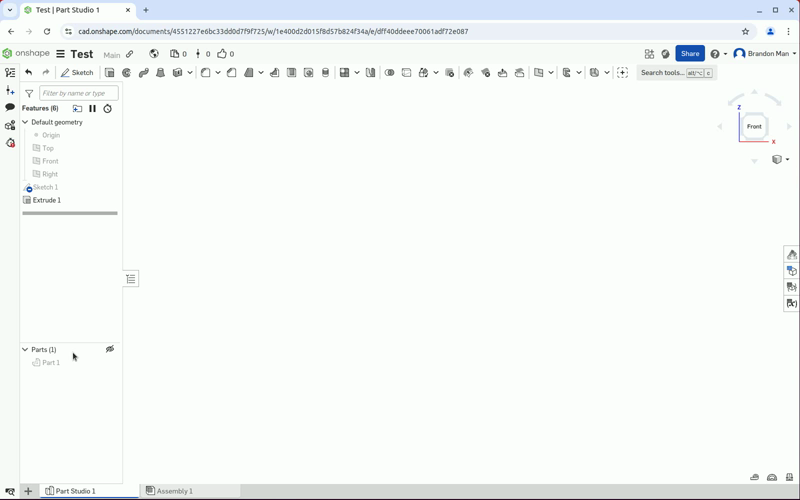
key_up(shift)
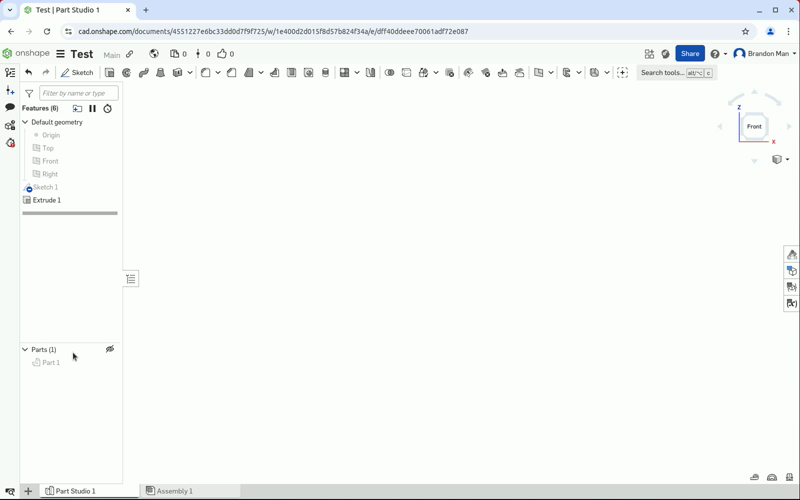
mouse_move(73, 352)
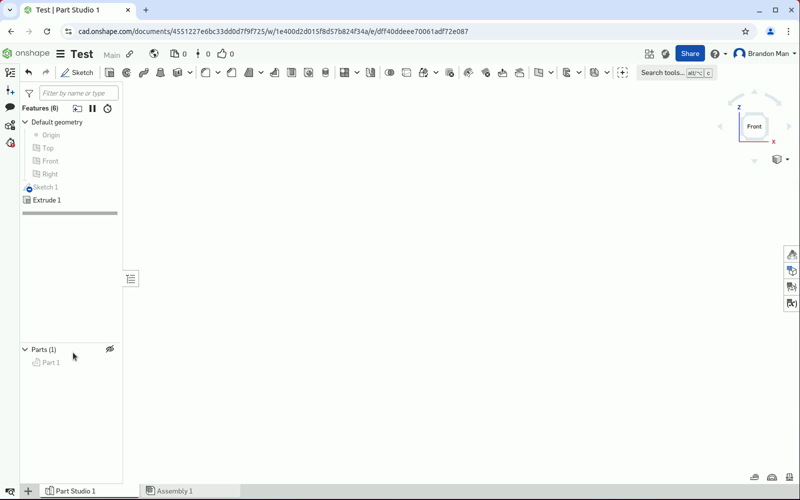
key(shift+y)
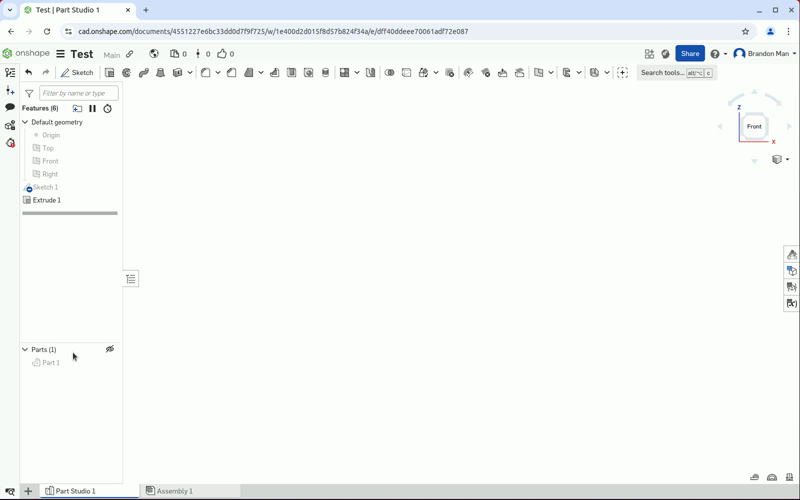
key(shift+s)
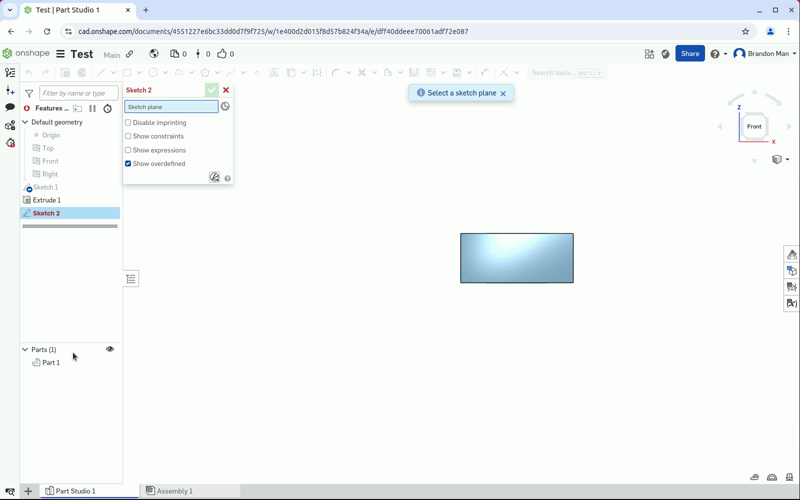
mouse_move(73, 163)
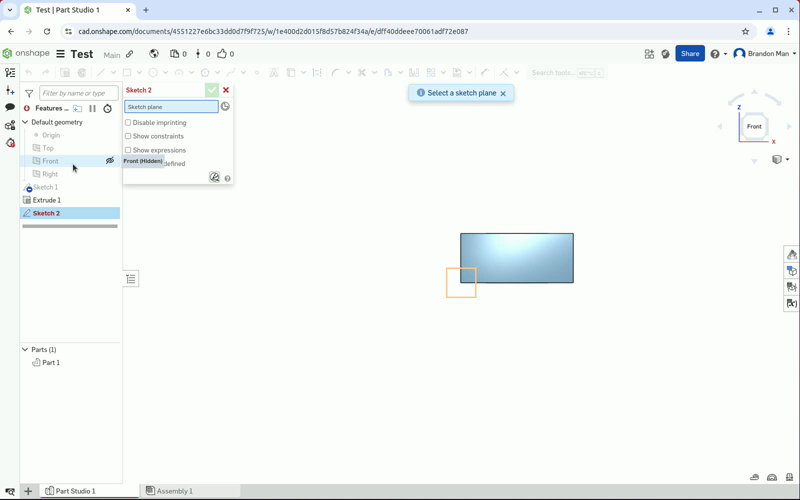
click(73, 163)
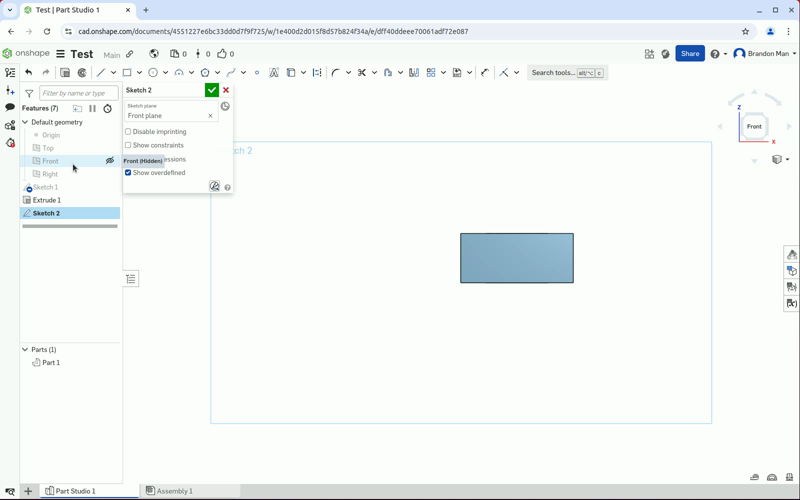
mouse_move(73, 352)
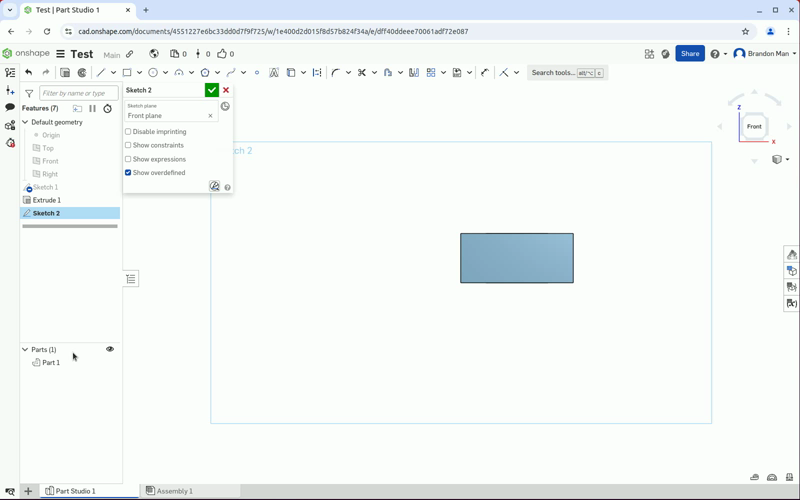
key(y)
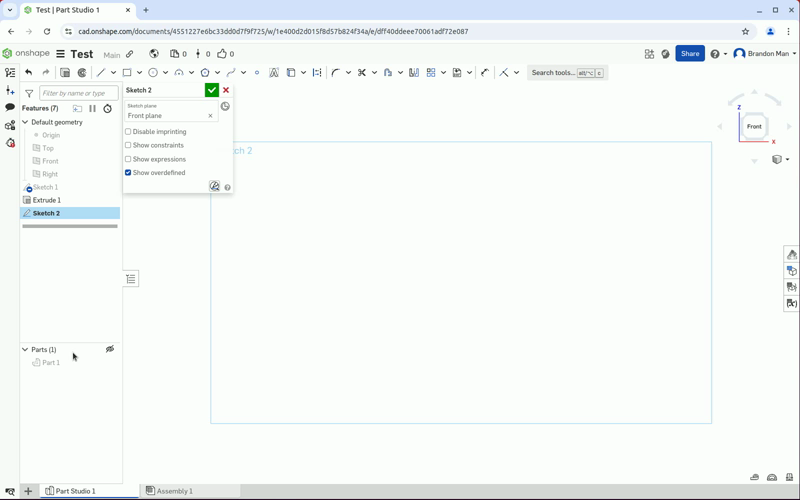
key(c)
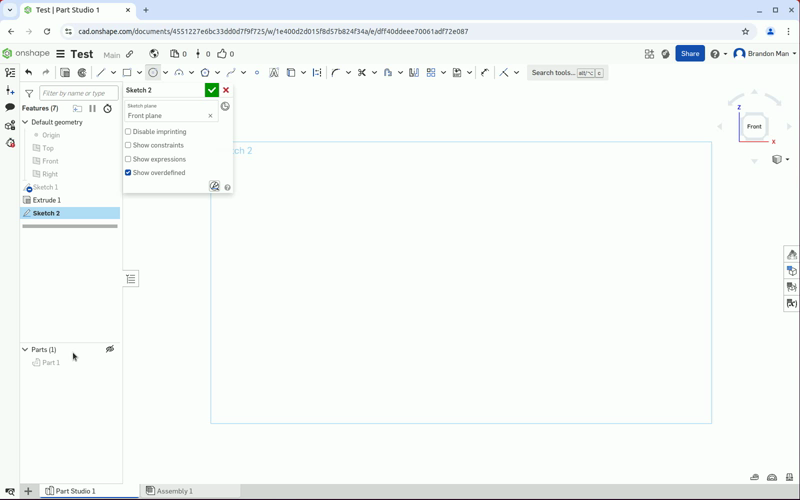
key_down(shift)
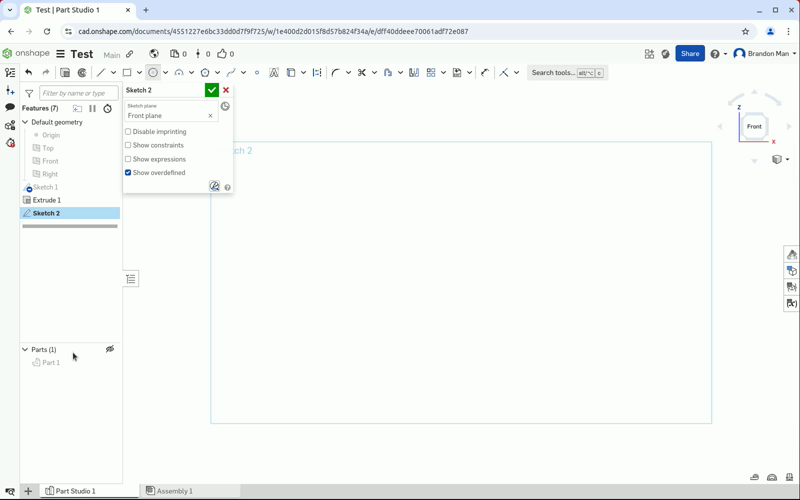
mouse_move(471, 258)
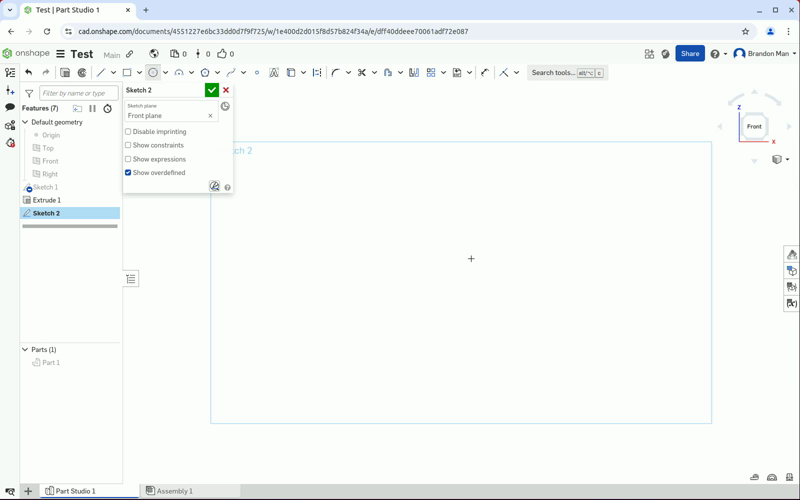
click(471, 258)
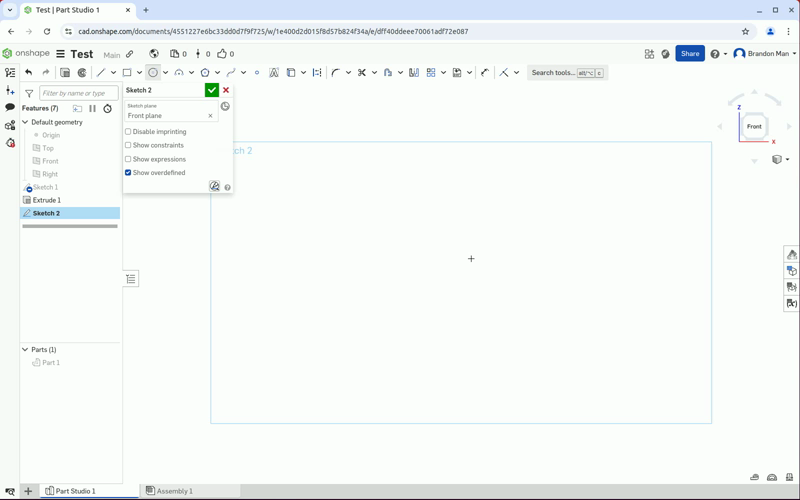
key_up(shift)
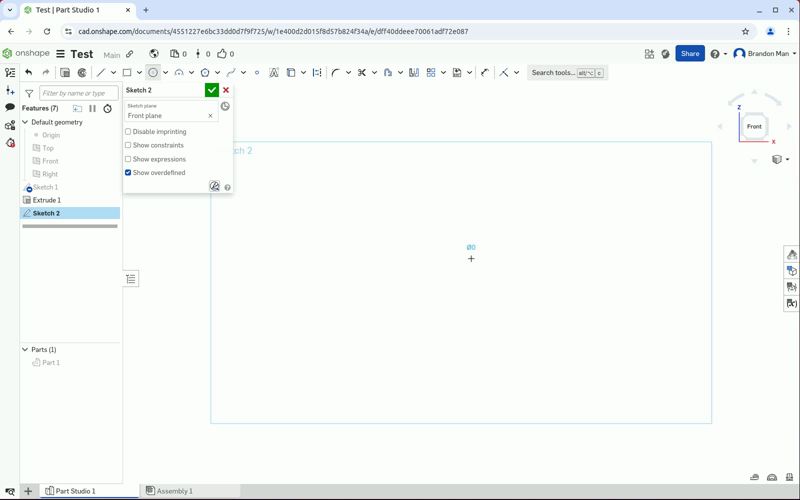
mouse_move(474, 258)
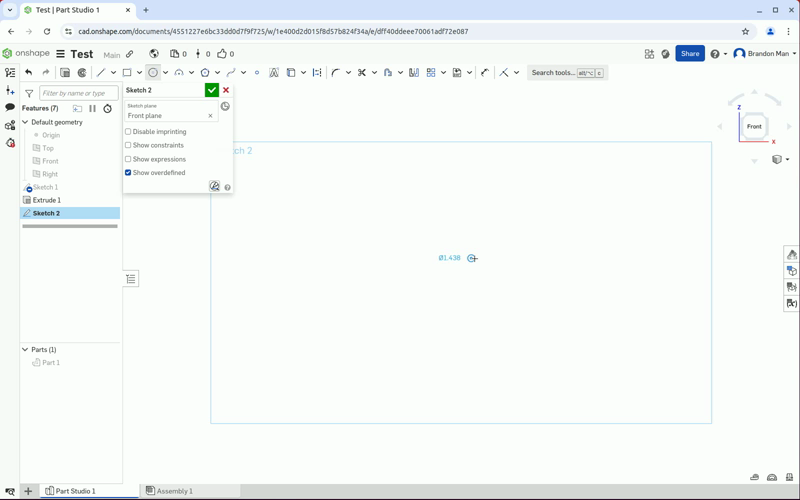
click(474, 258)
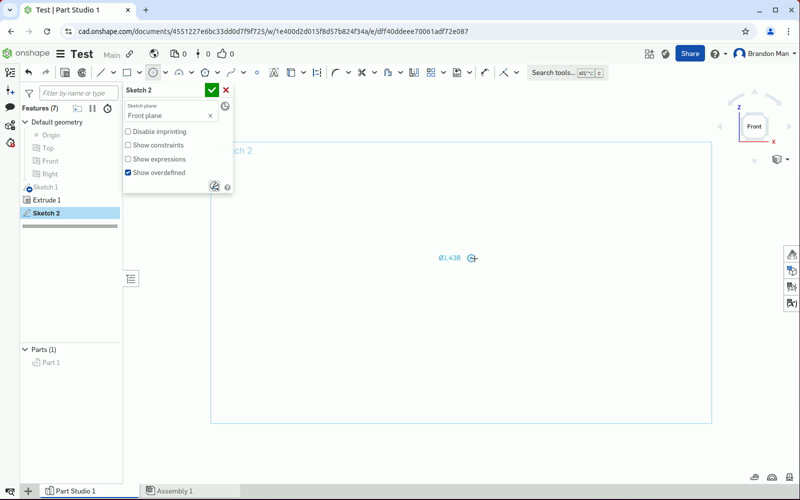
key(esc)
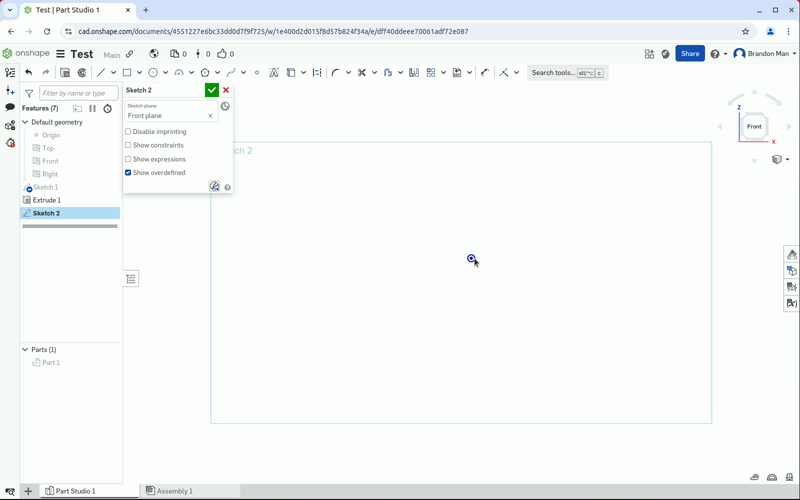
mouse_move(474, 257)
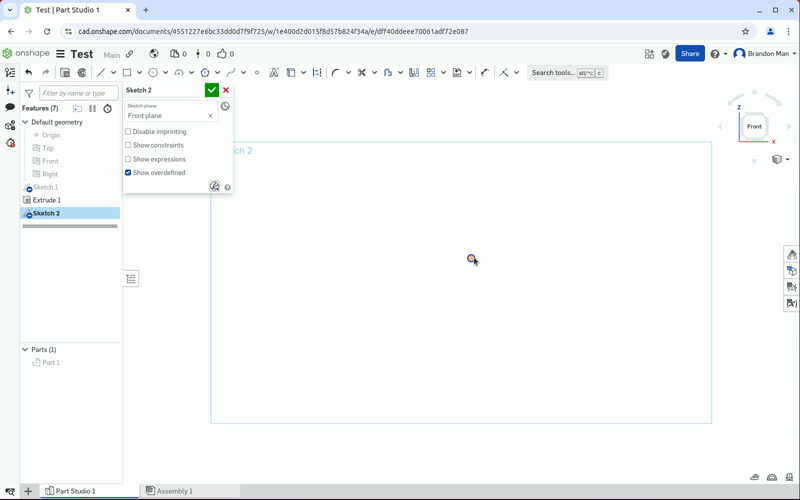
scroll(6)
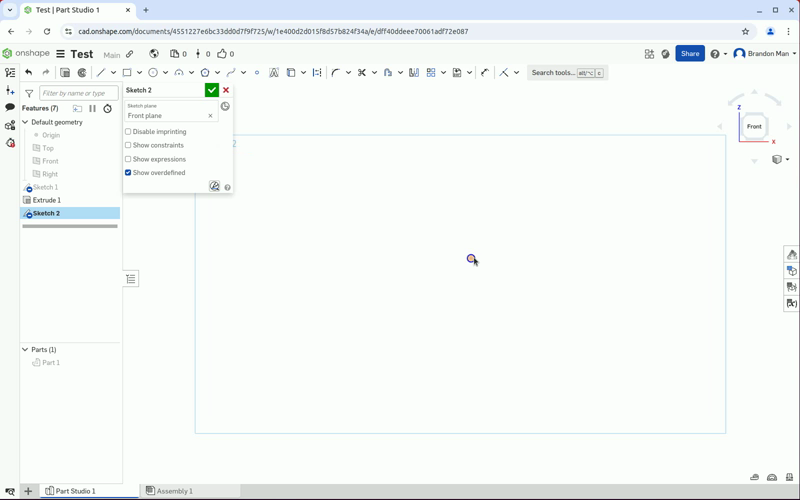
scroll(6)
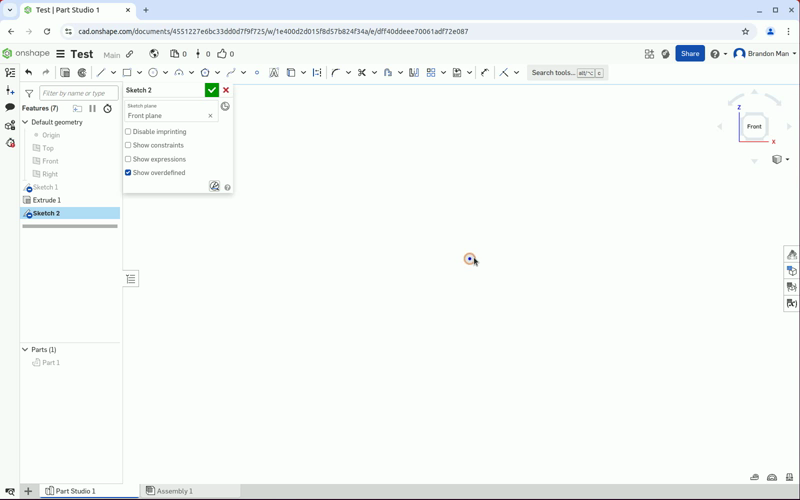
scroll(6)
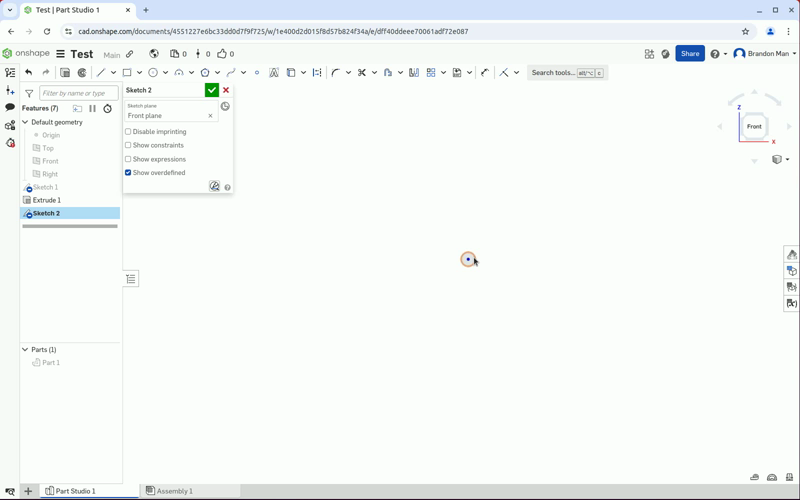
scroll(6)
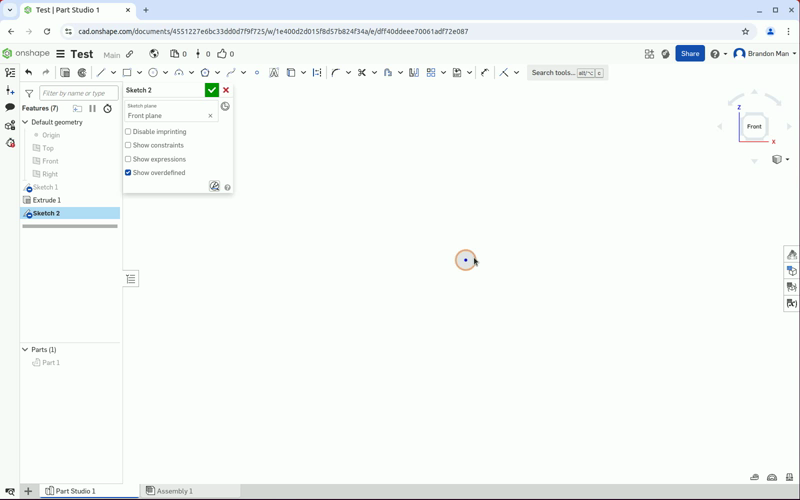
scroll(6)
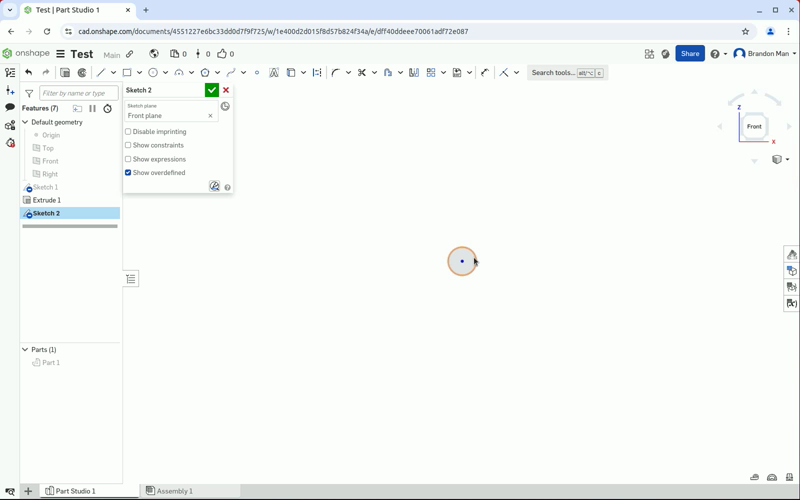
scroll(6)
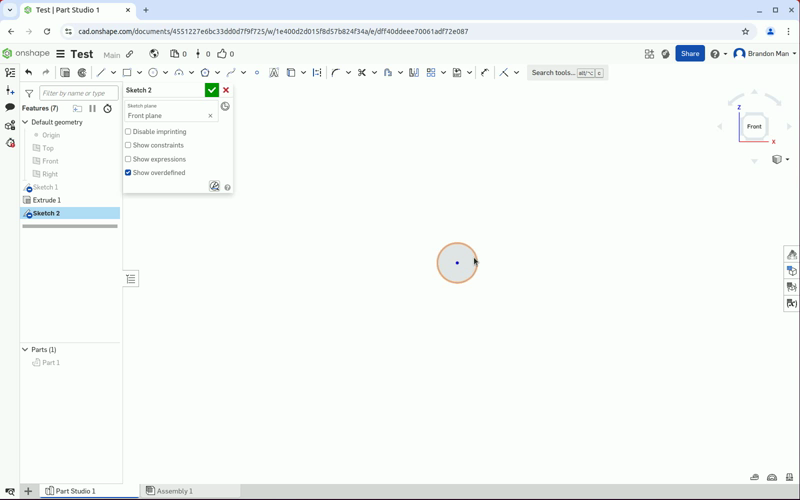
scroll(6)
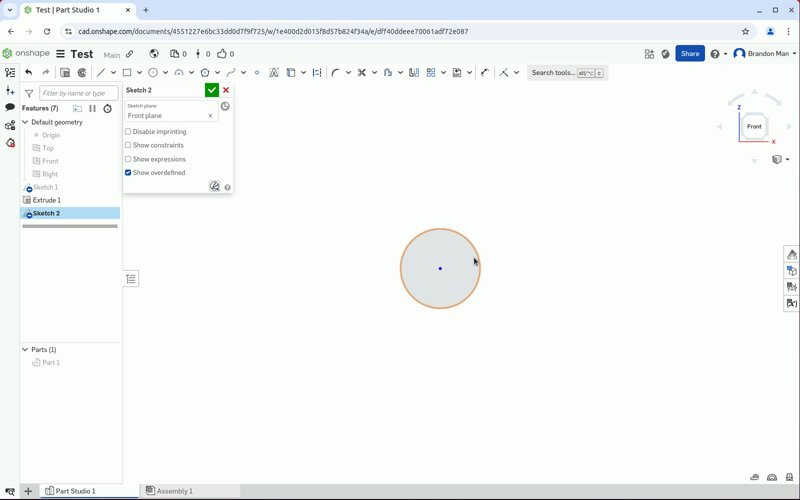
click(474, 257)
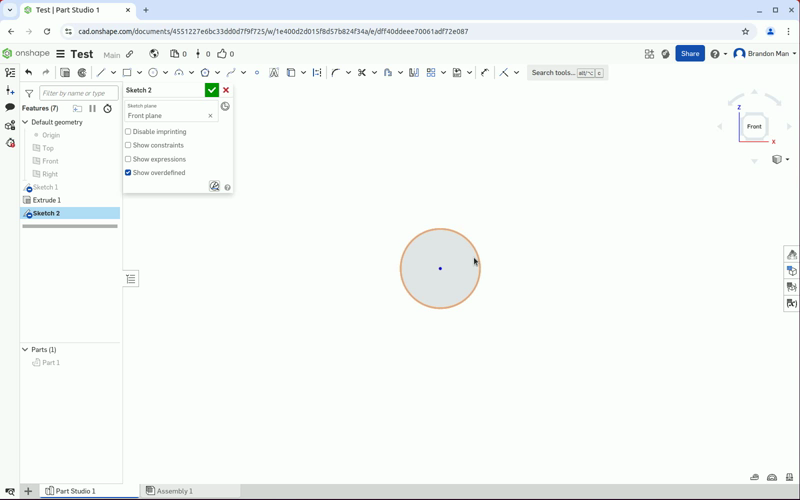
scroll(-6)
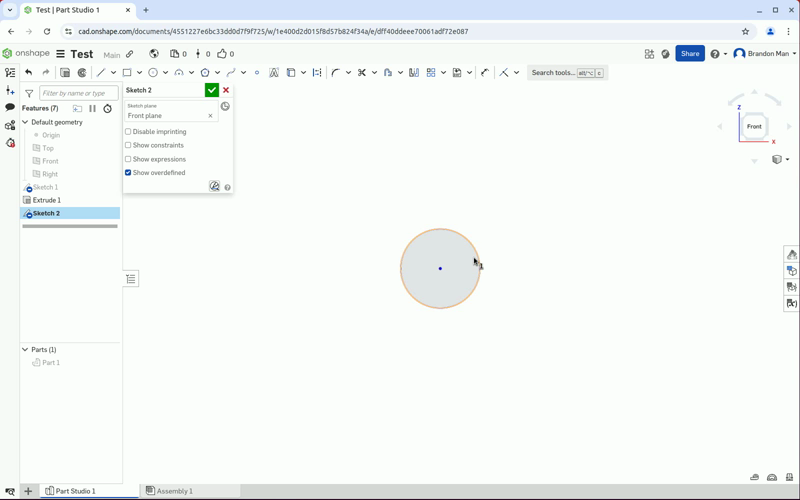
scroll(-6)
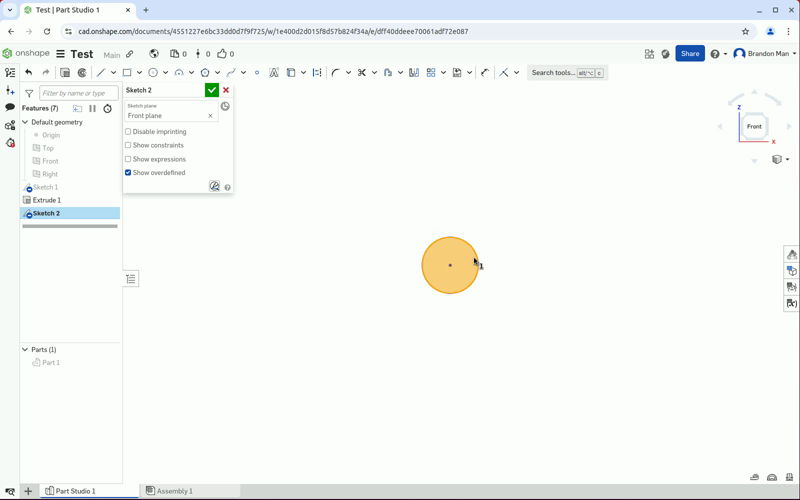
scroll(-6)
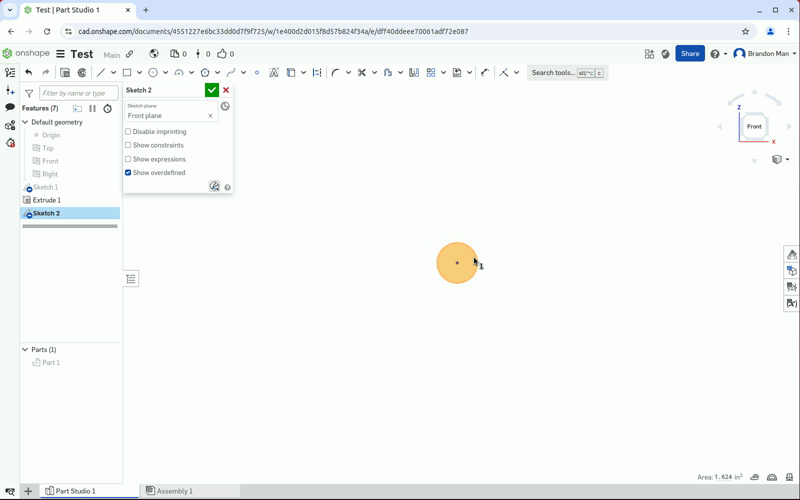
scroll(-6)
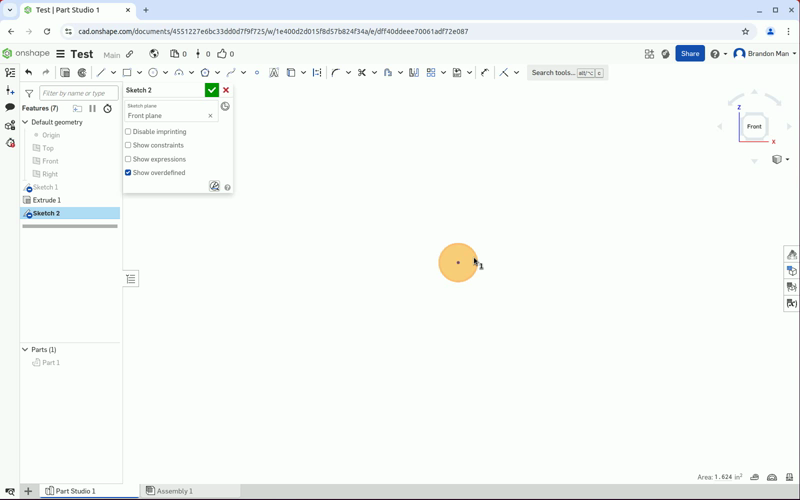
scroll(-6)
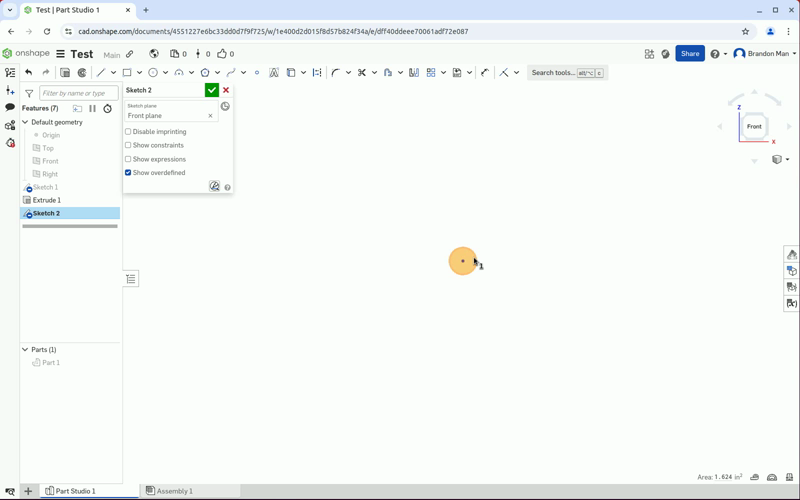
scroll(-6)
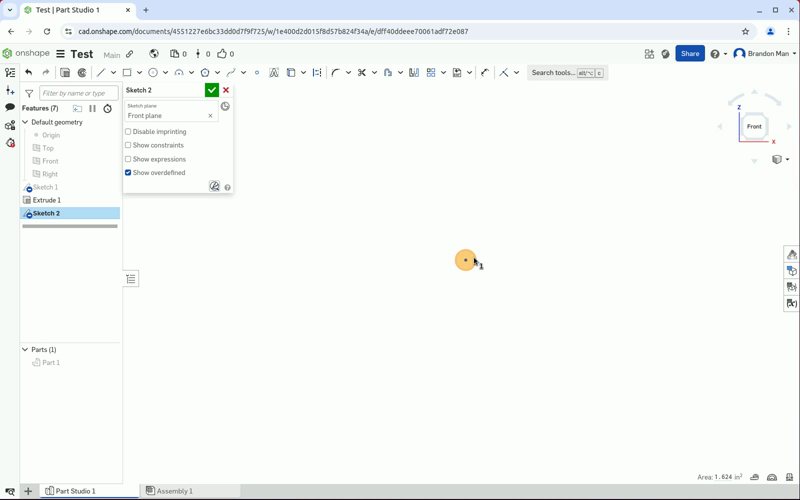
scroll(-6)
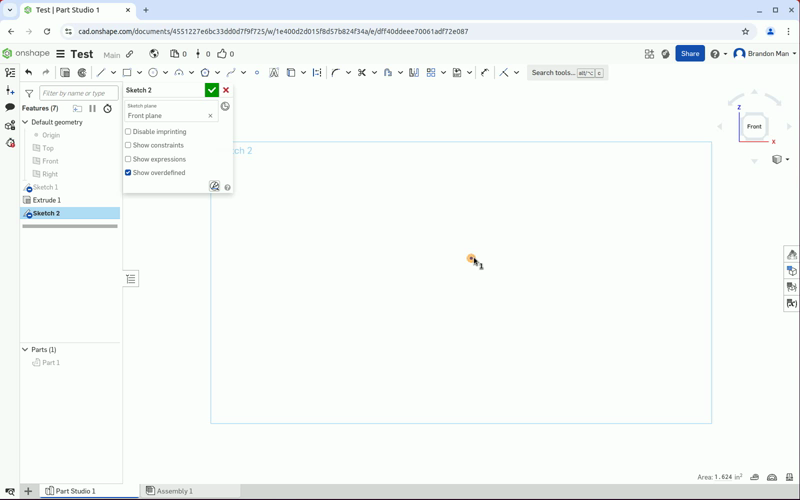
mouse_move(73, 352)
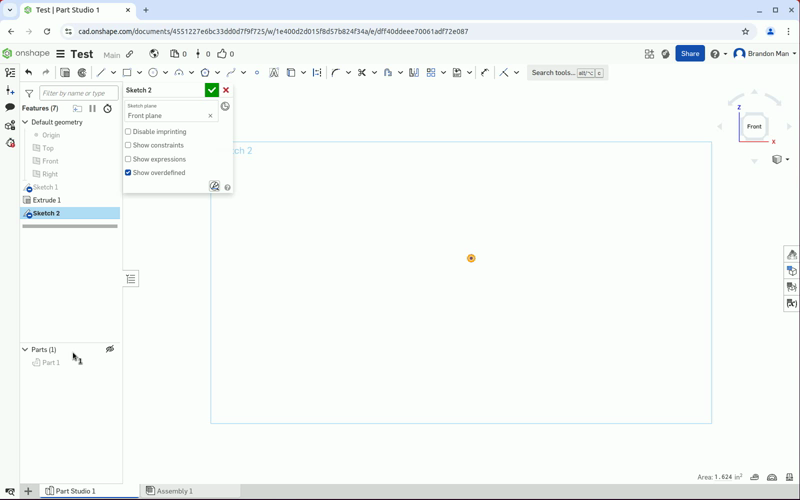
key(shift+y)
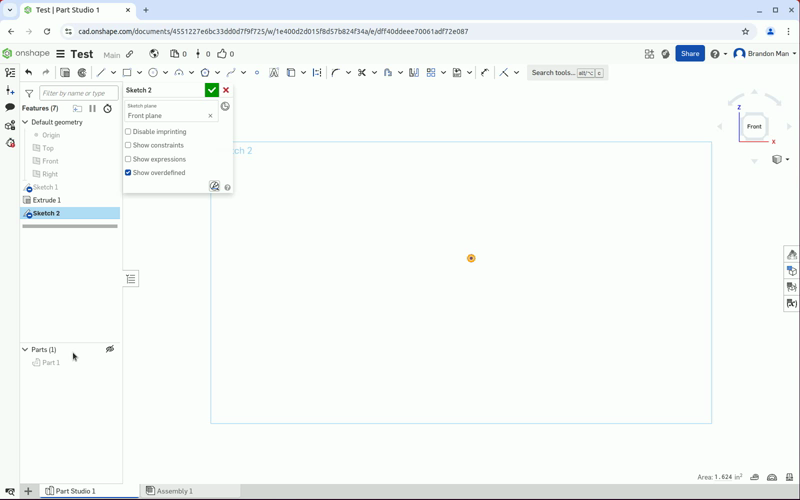
key(shift+e)
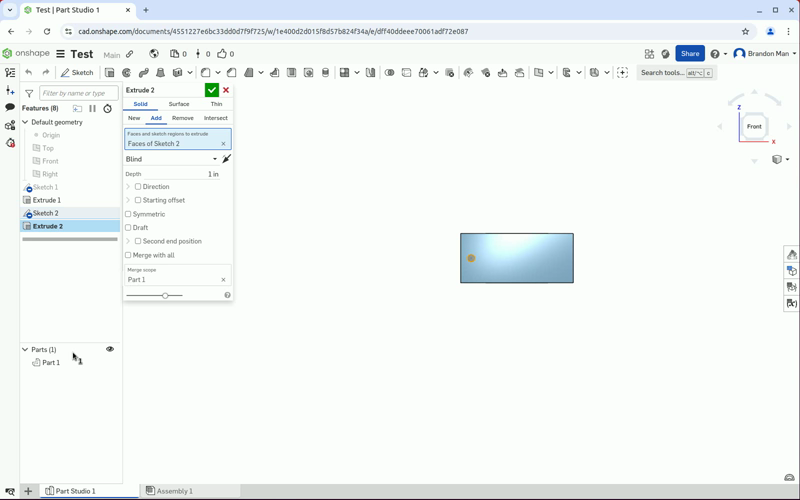
mouse_move(143, 106)
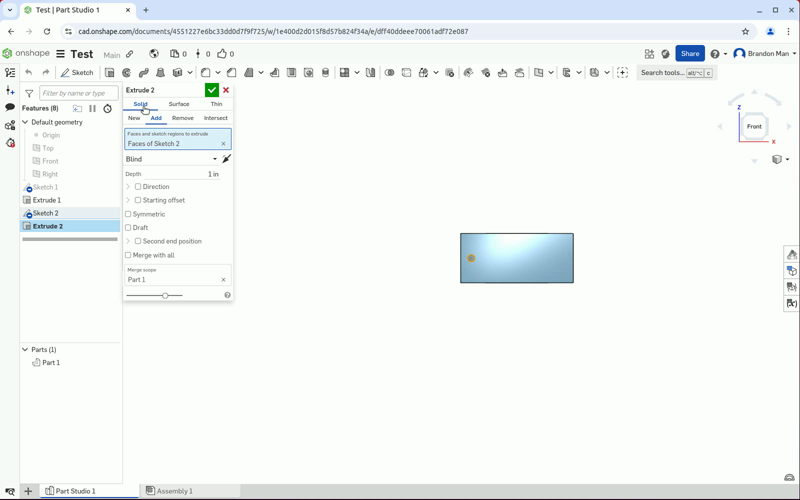
click(143, 106)
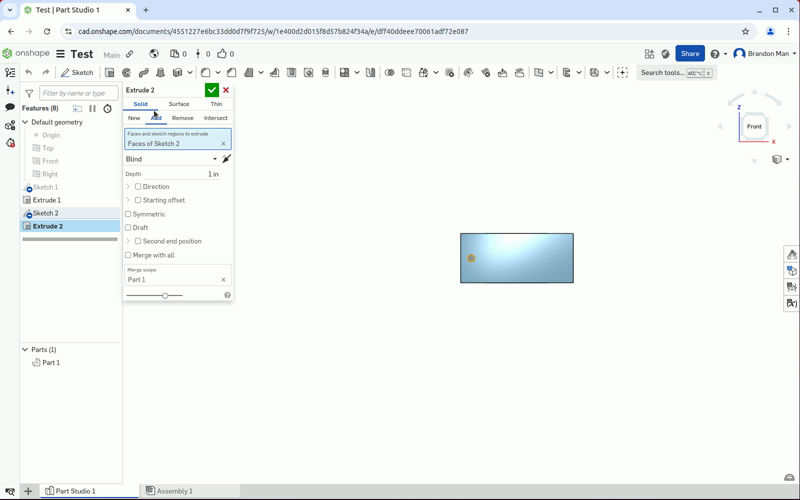
mouse_move(186, 120)
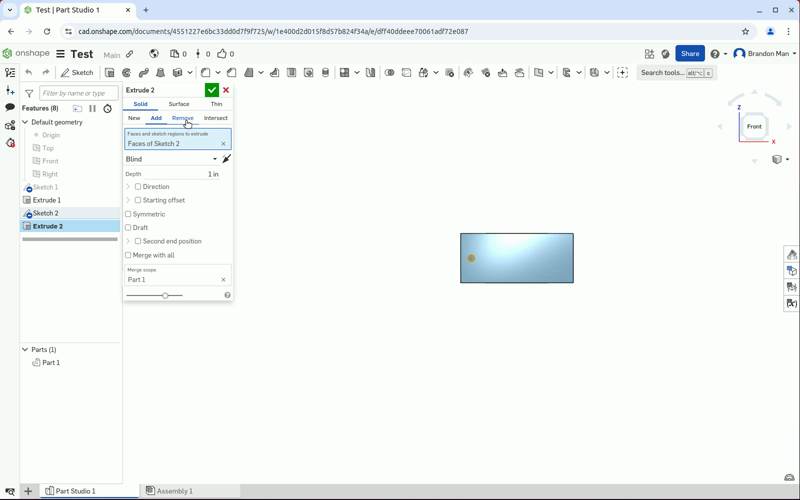
click(186, 120)
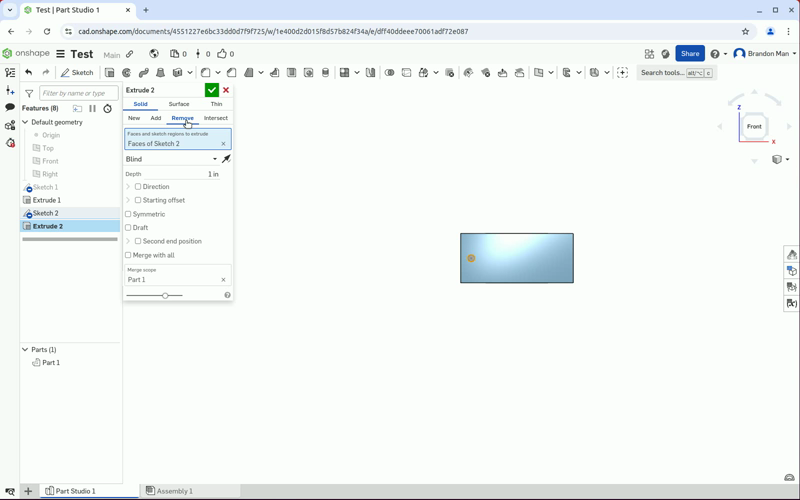
key(tab, 4)
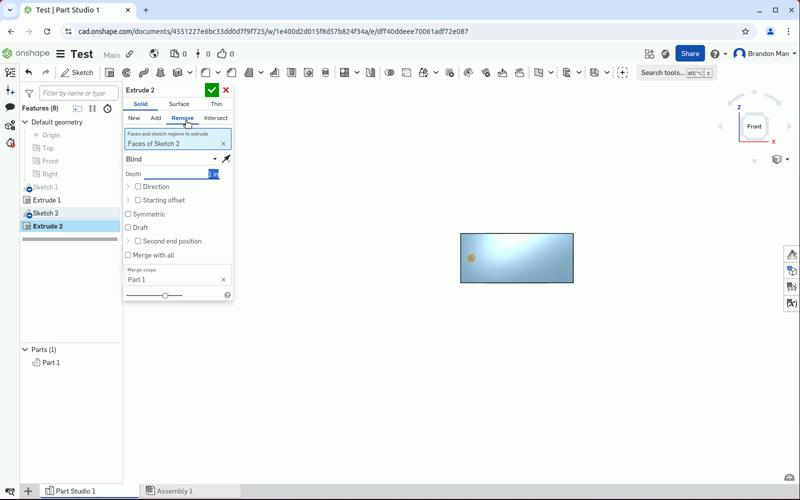
text(0.722)
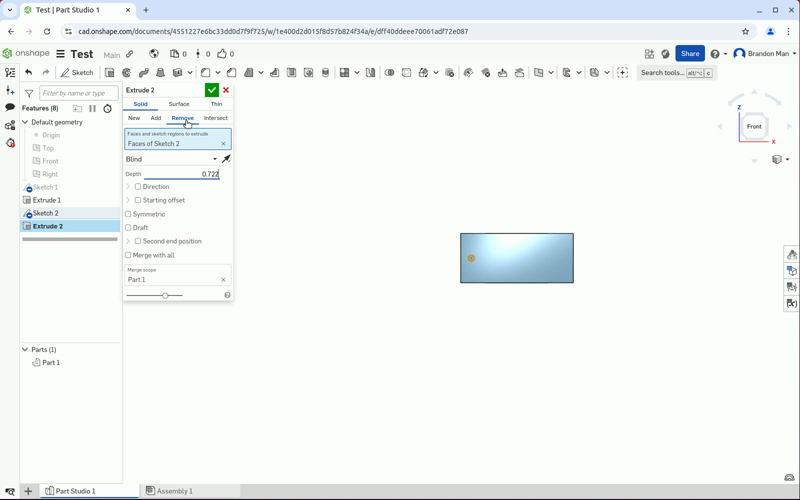
key(tab, 6)
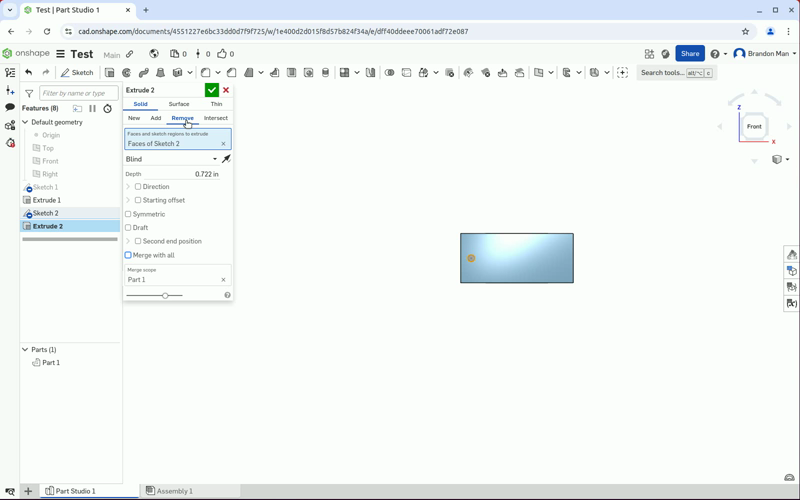
key(space)
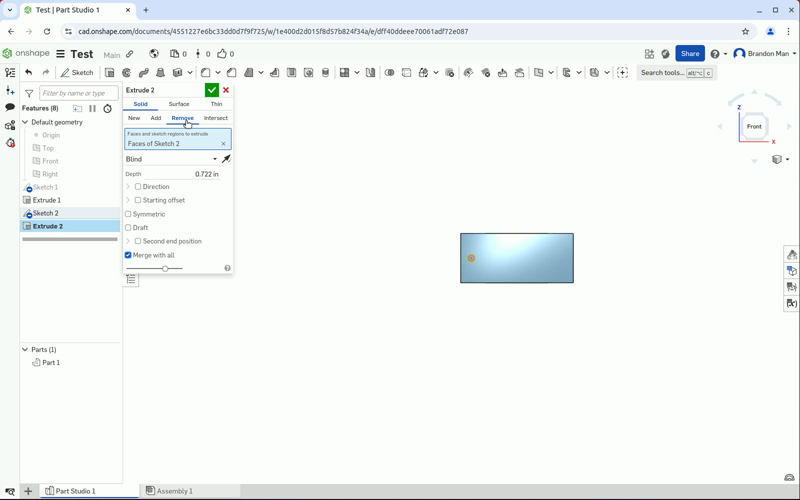
key(enter)
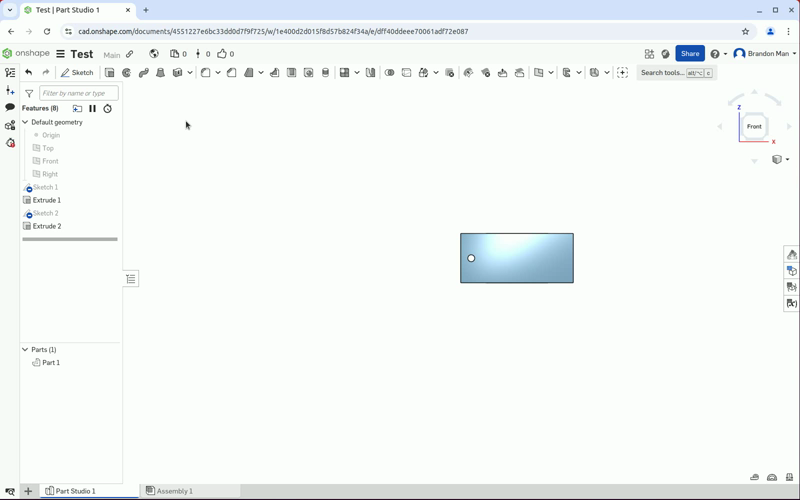
key(shift+h)
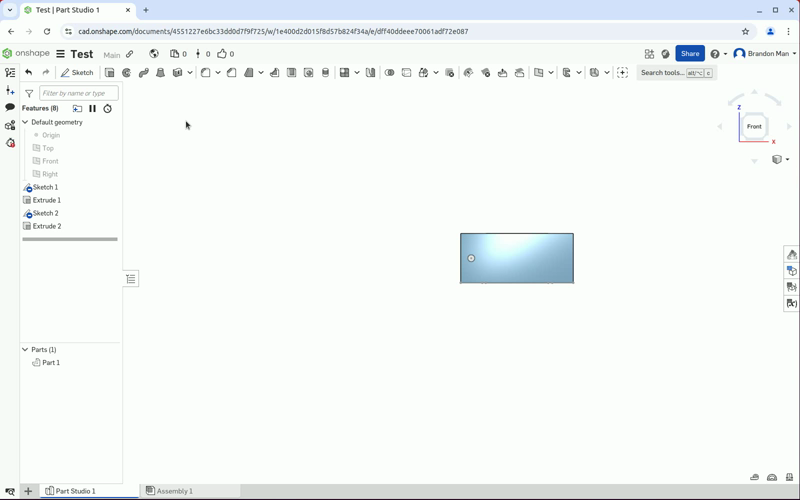
key(shift+h)
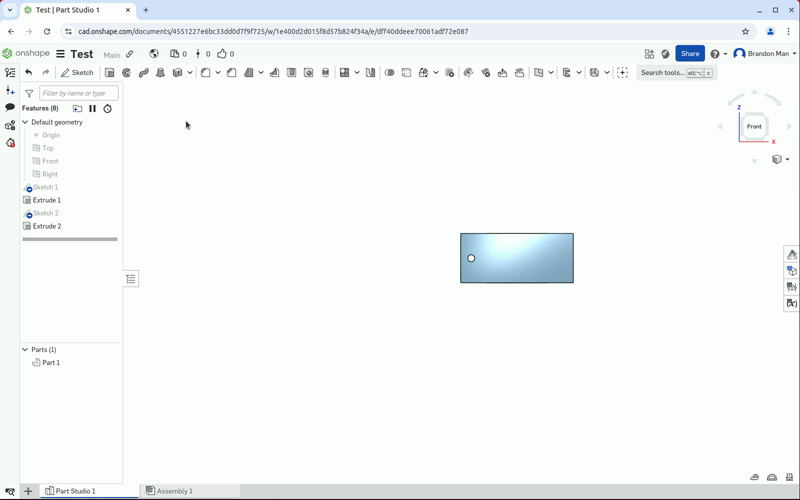
mouse_move(73, 189)
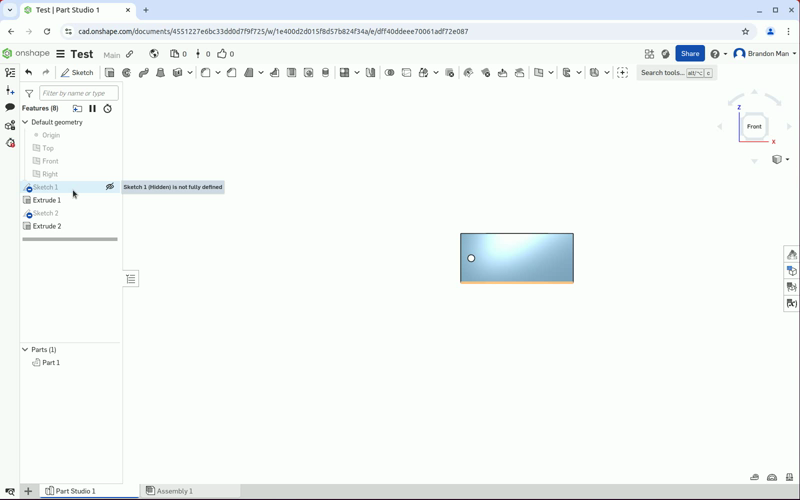
click(73, 189)
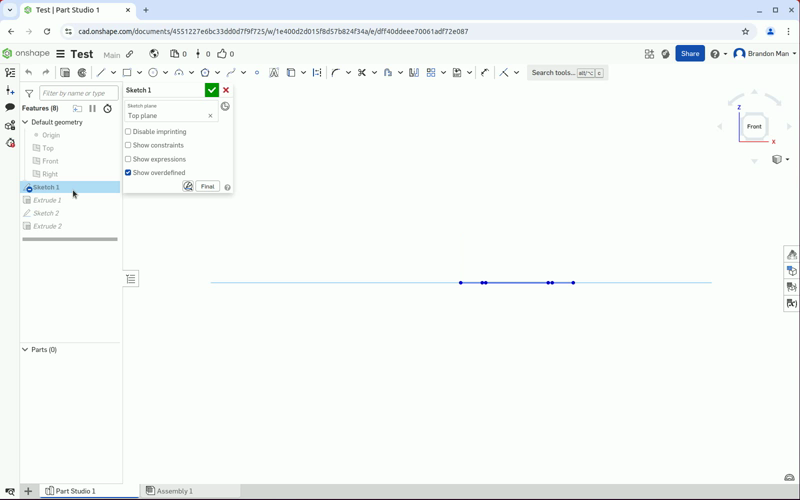
mouse_move(229, 92)
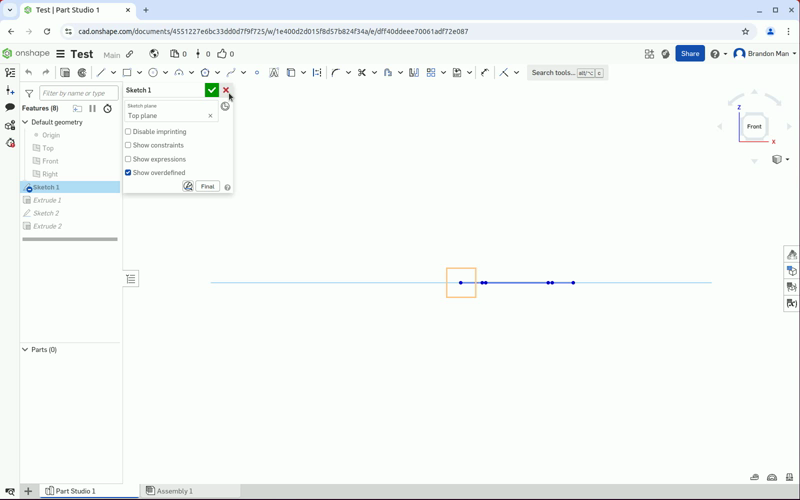
click(229, 92)
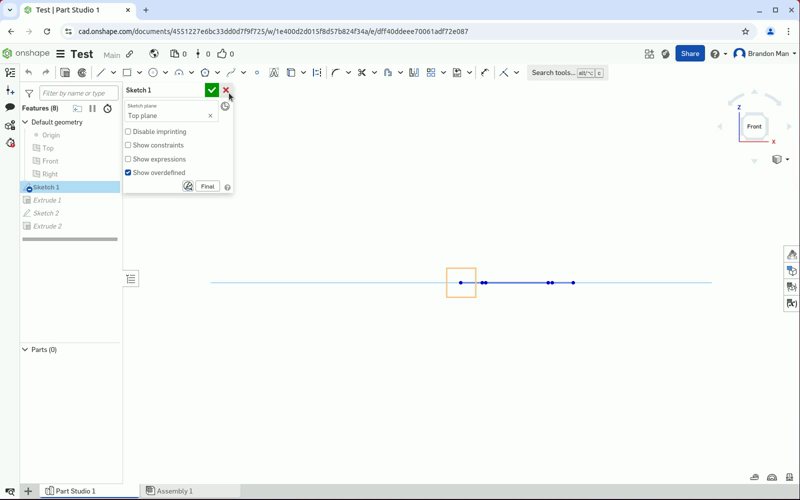
key(shift+s)
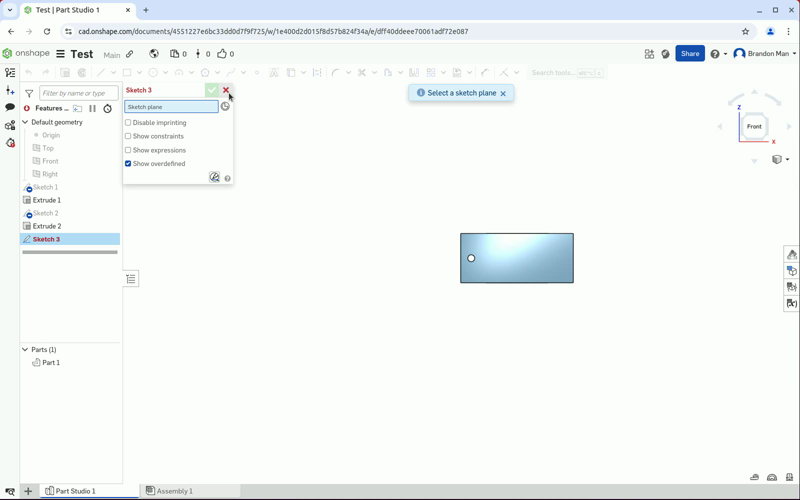
mouse_move(73, 163)
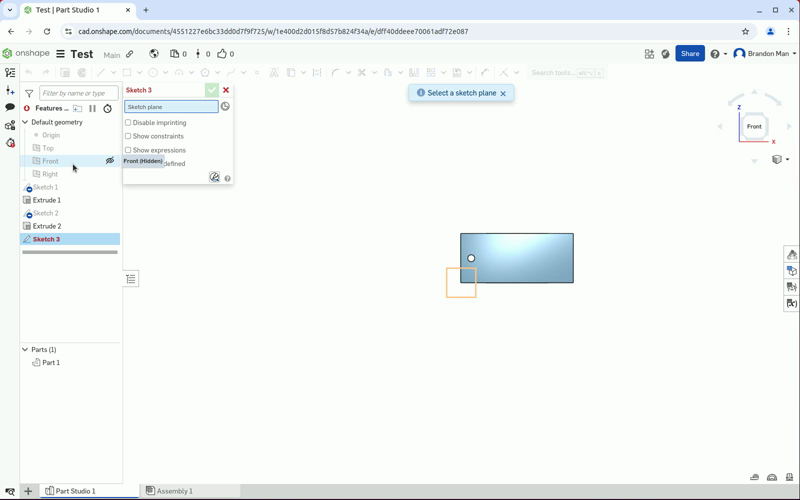
click(73, 163)
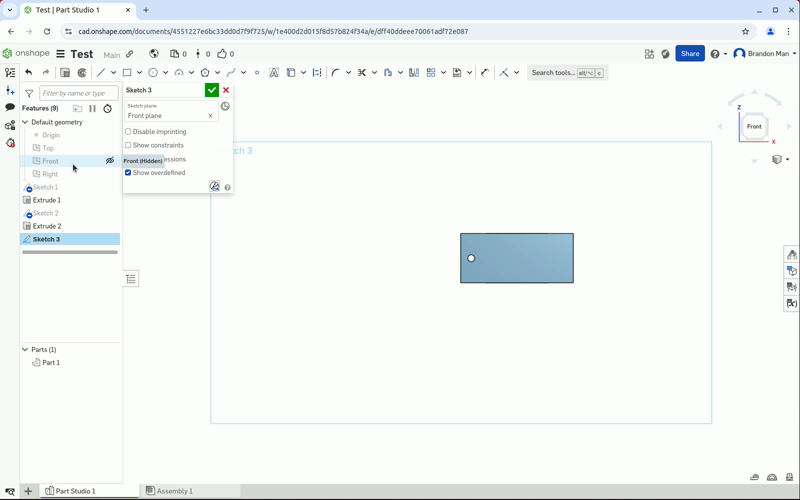
mouse_move(73, 352)
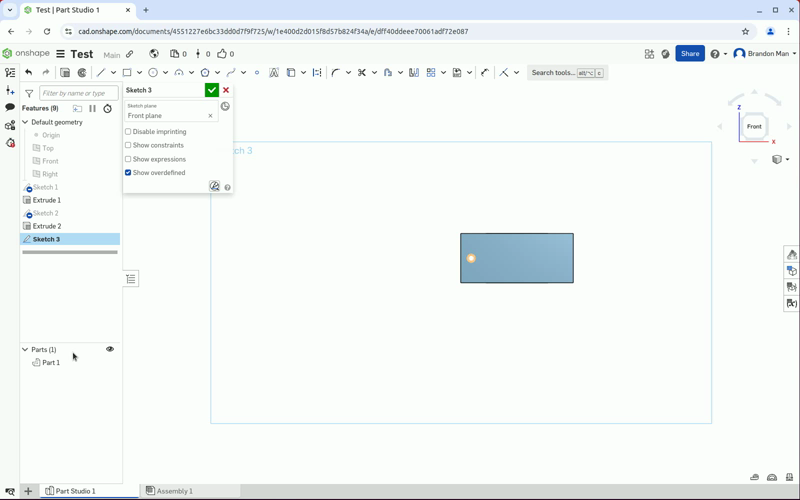
key(y)
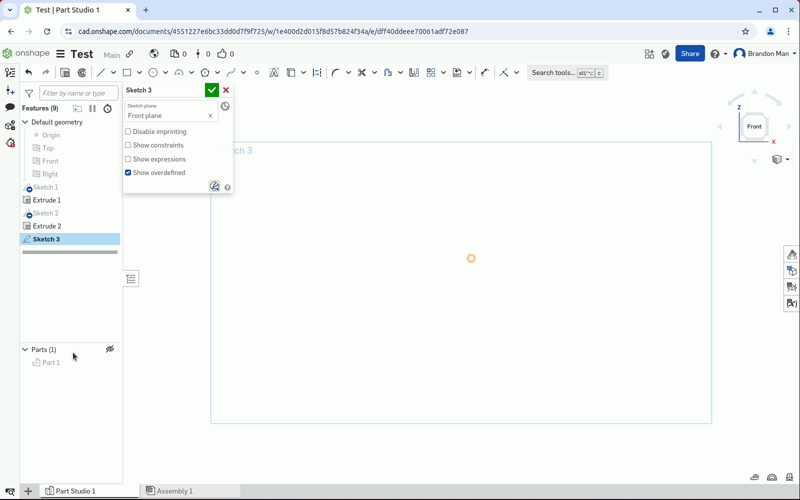
key(c)
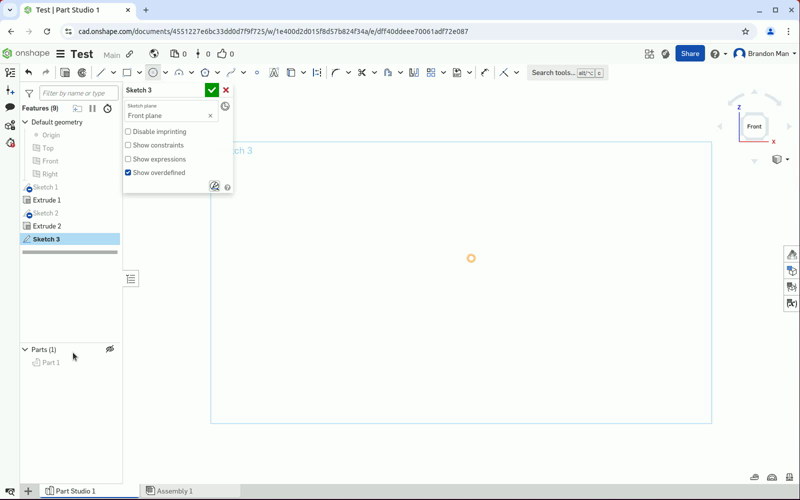
key_down(shift)
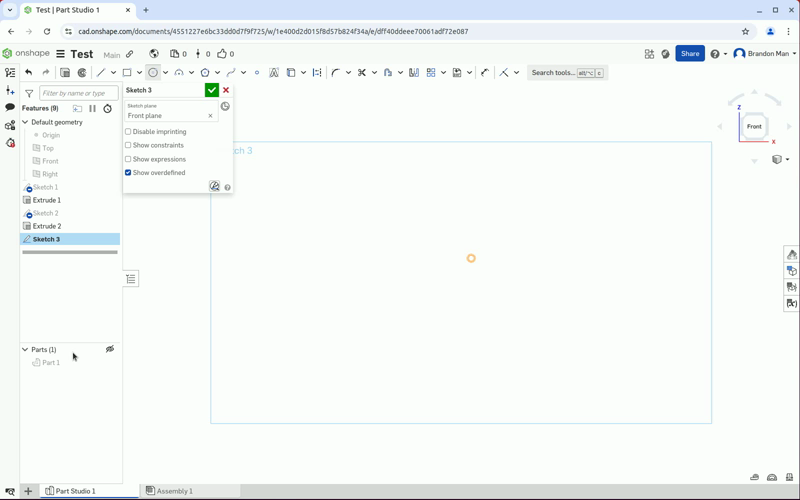
mouse_move(562, 258)
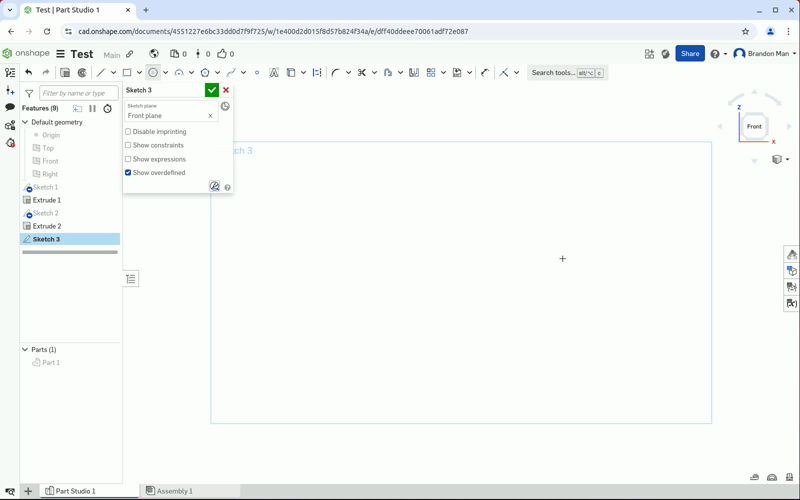
click(562, 258)
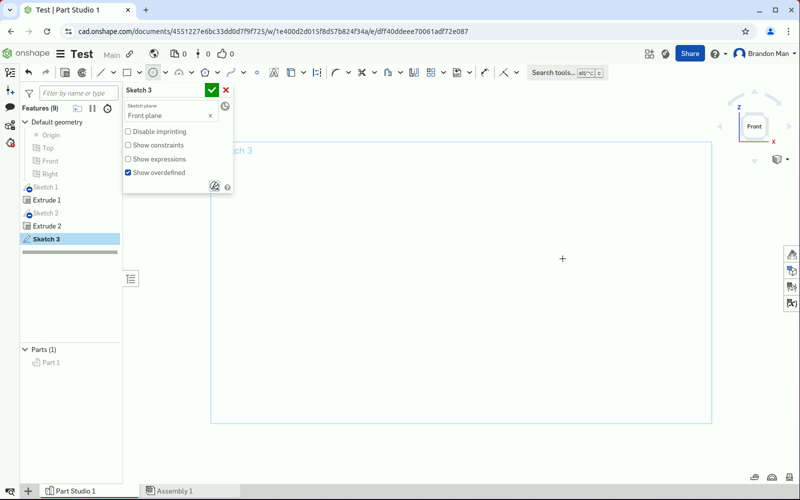
key_up(shift)
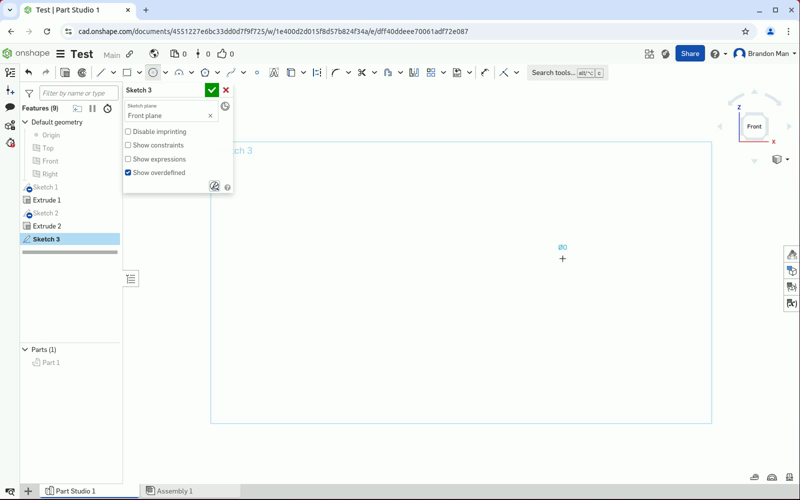
mouse_move(566, 258)
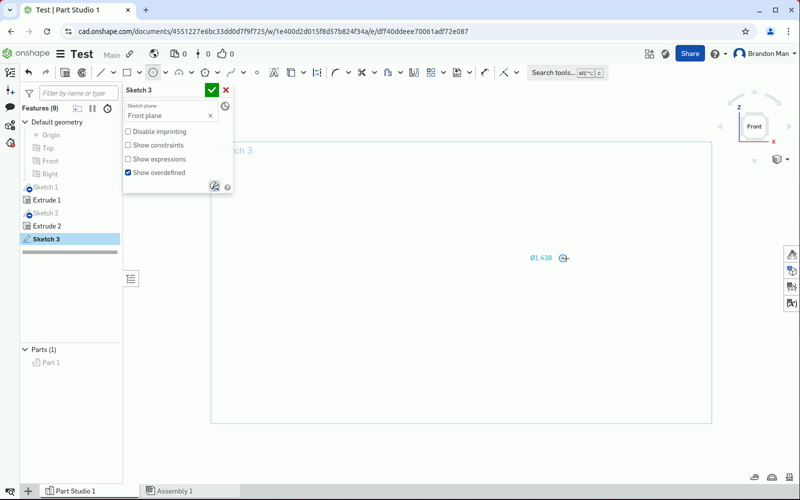
click(566, 258)
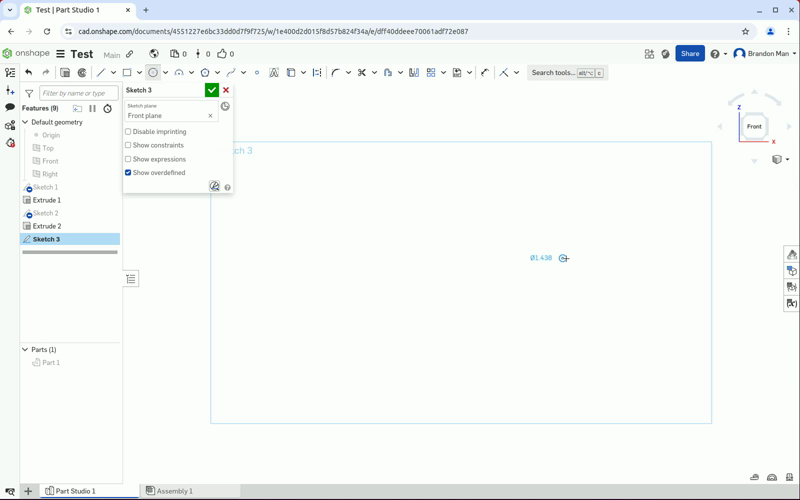
key(esc)
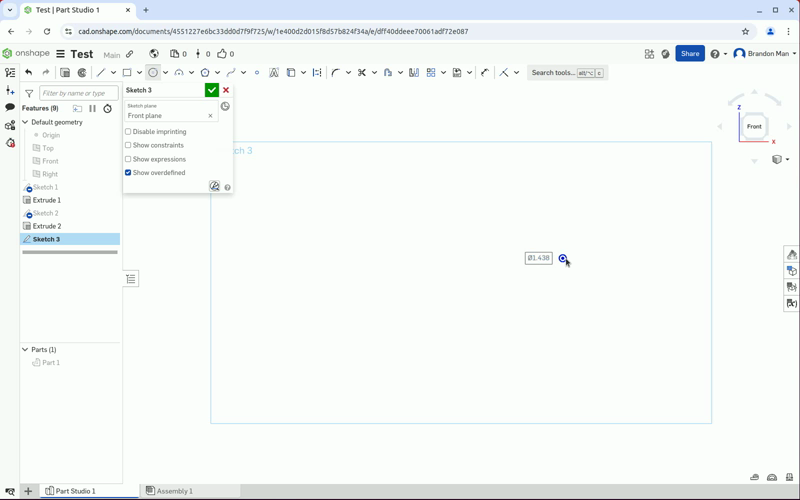
mouse_move(560, 259)
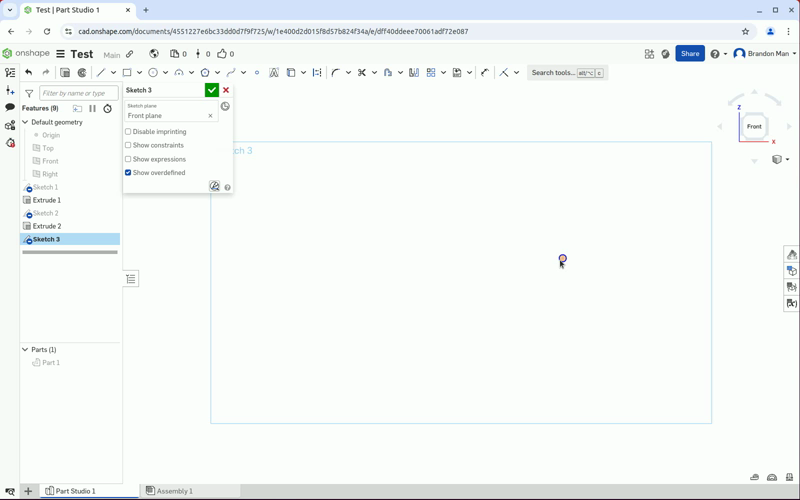
scroll(6)
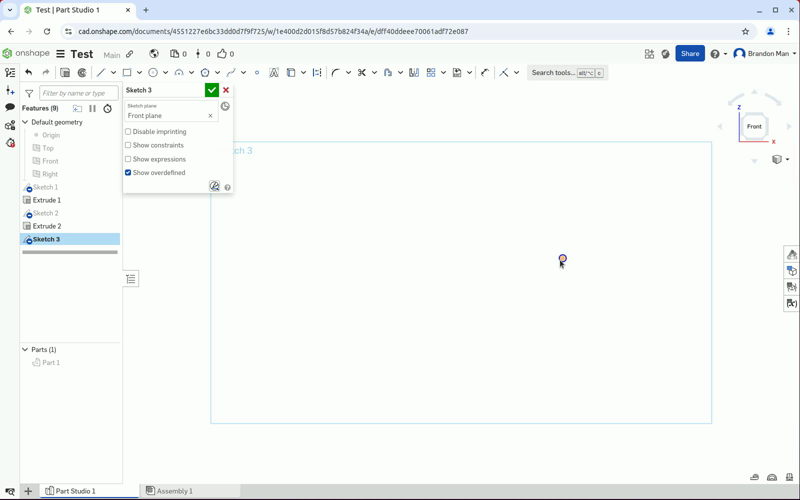
scroll(6)
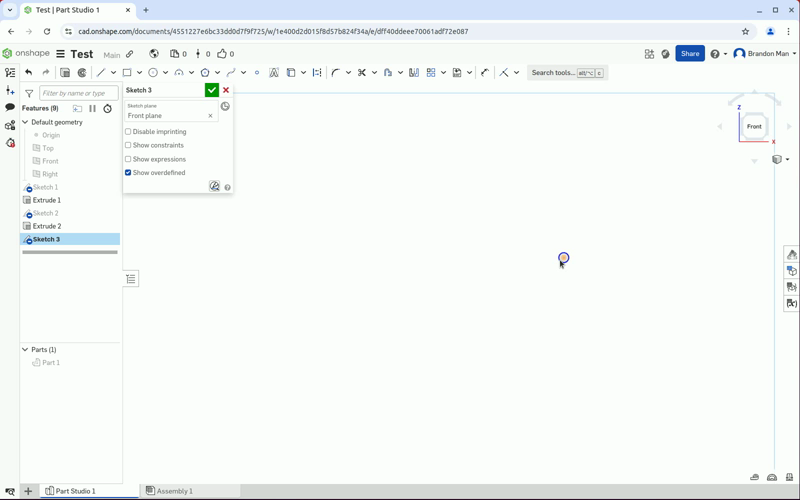
scroll(6)
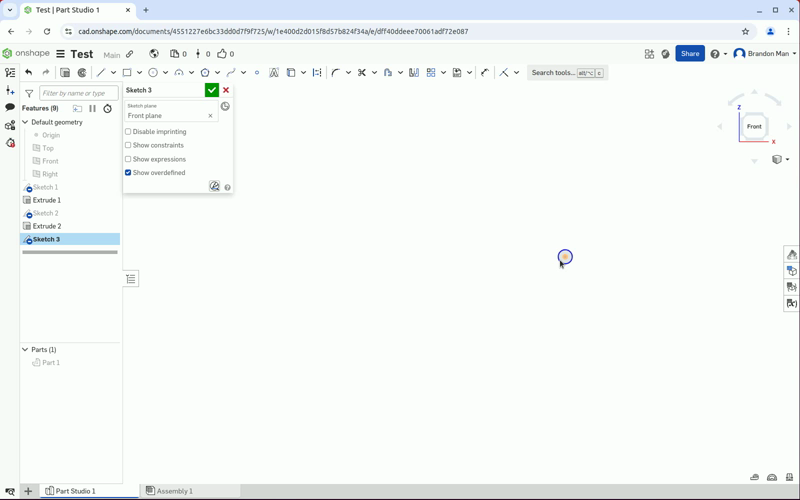
scroll(6)
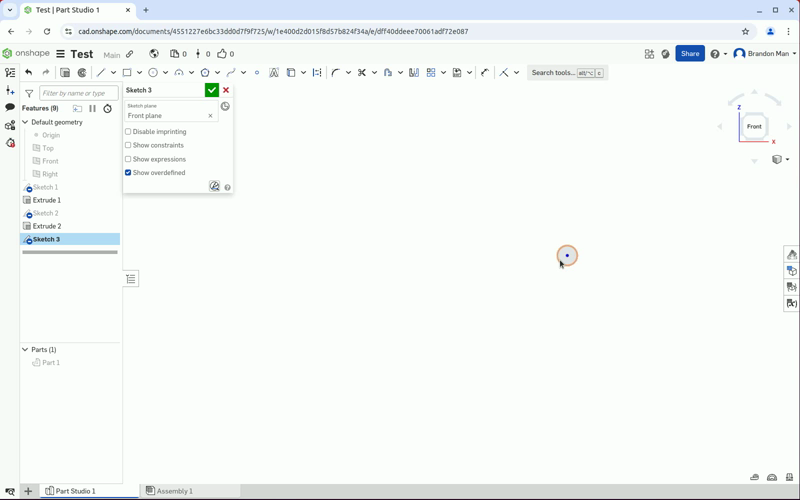
scroll(6)
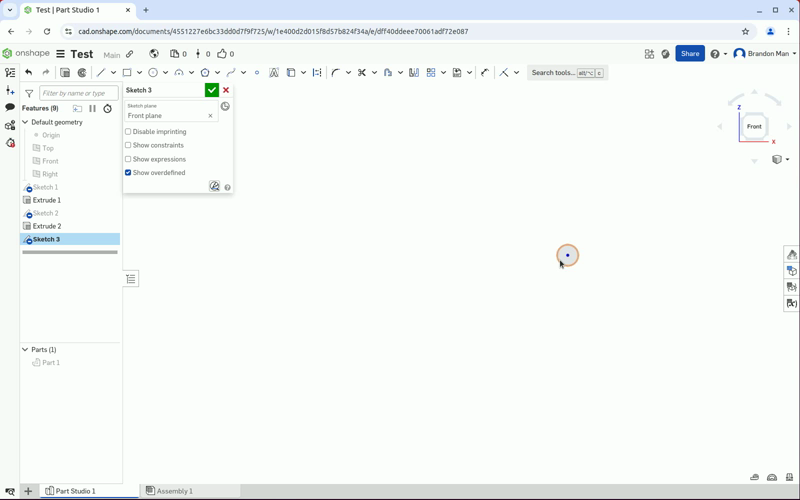
scroll(6)
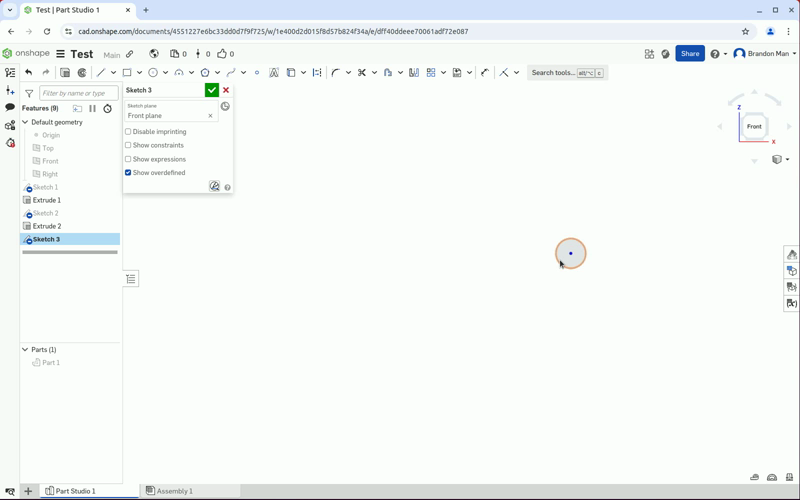
scroll(6)
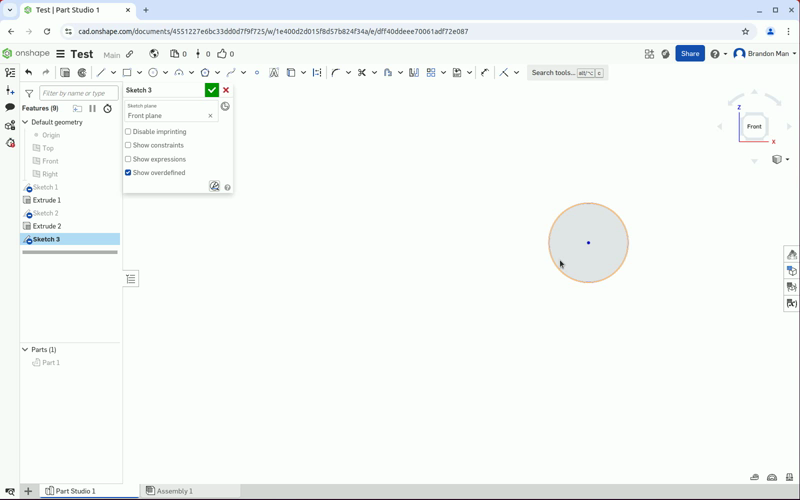
click(560, 259)
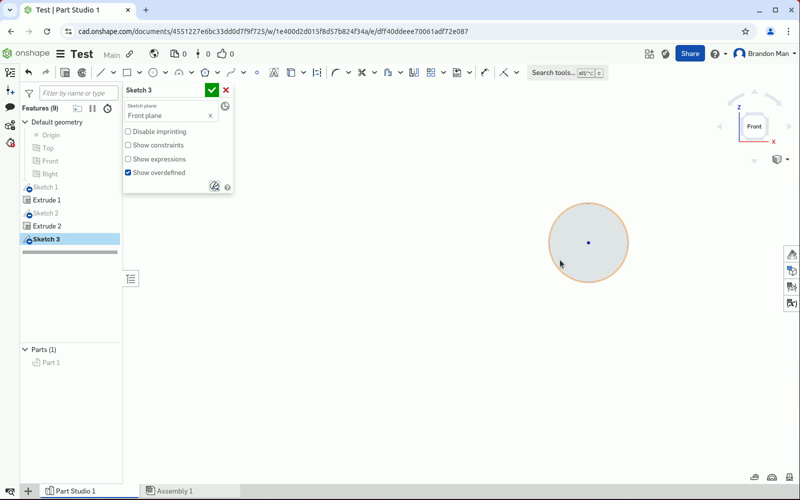
scroll(-6)
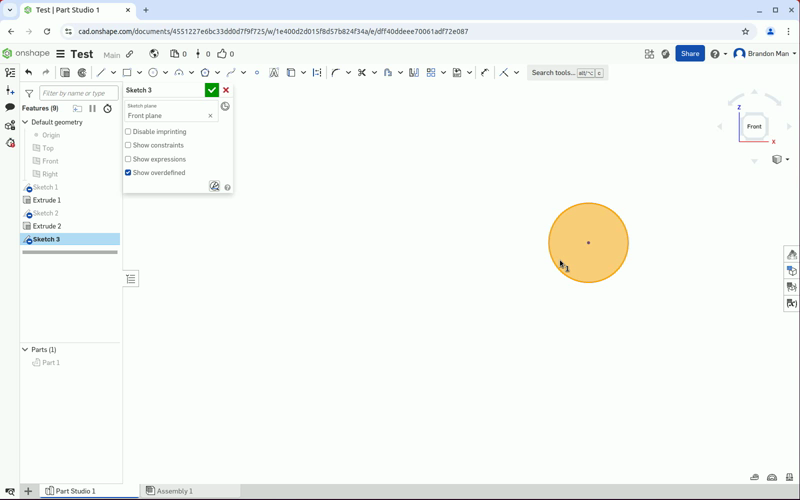
scroll(-6)
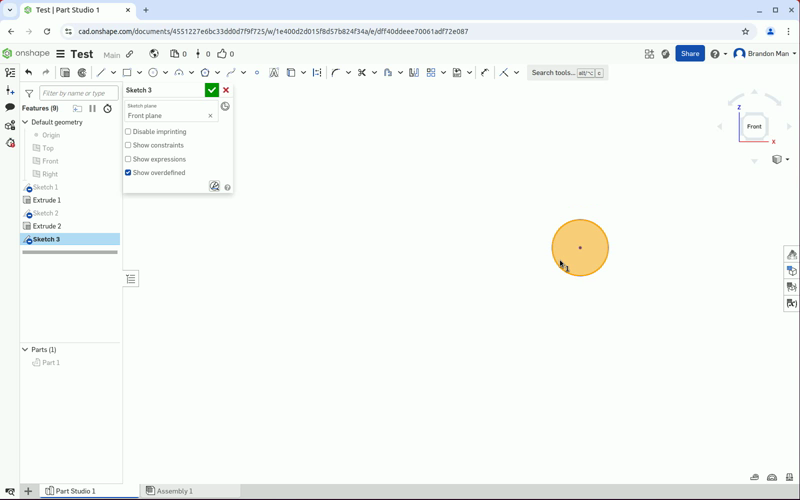
scroll(-6)
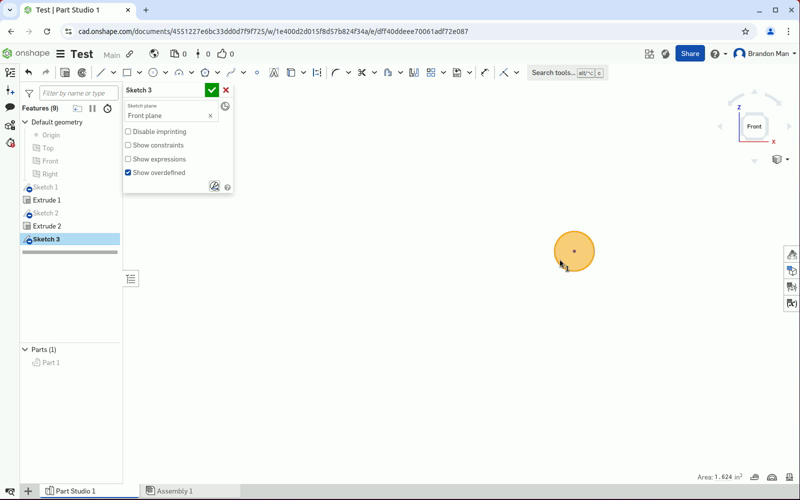
scroll(-6)
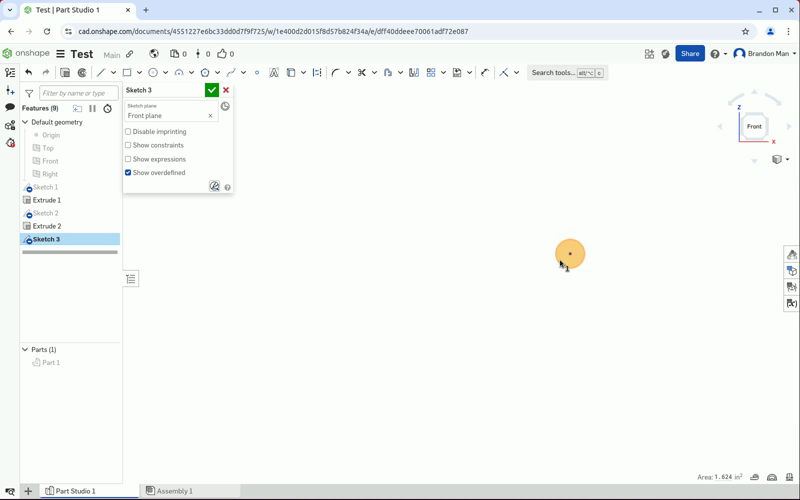
scroll(-6)
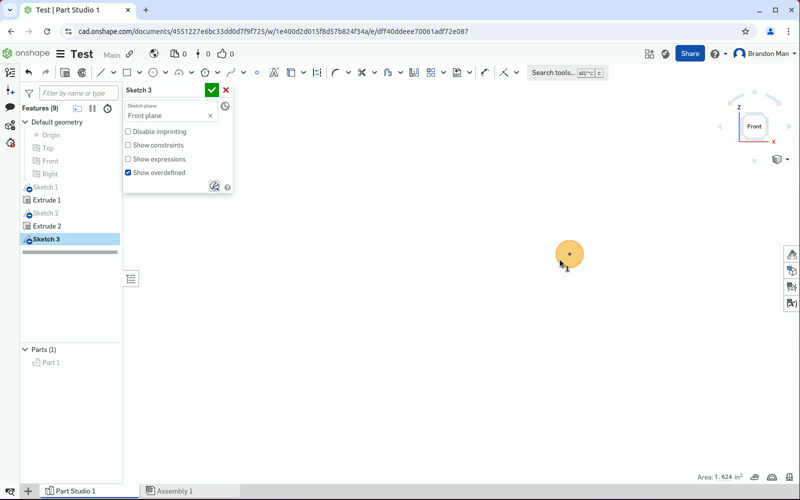
scroll(-6)
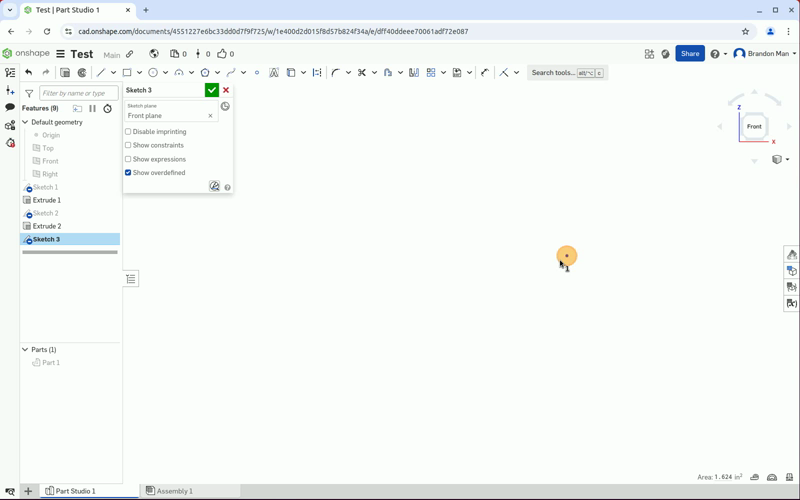
scroll(-6)
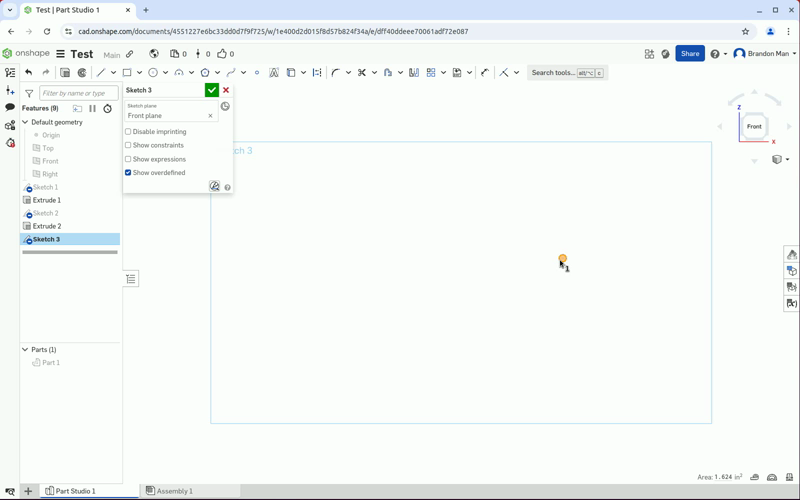
mouse_move(73, 352)
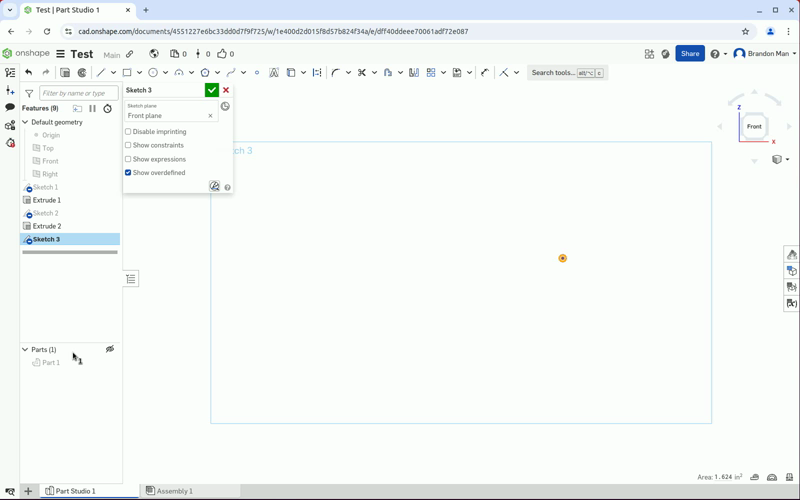
key(shift+y)
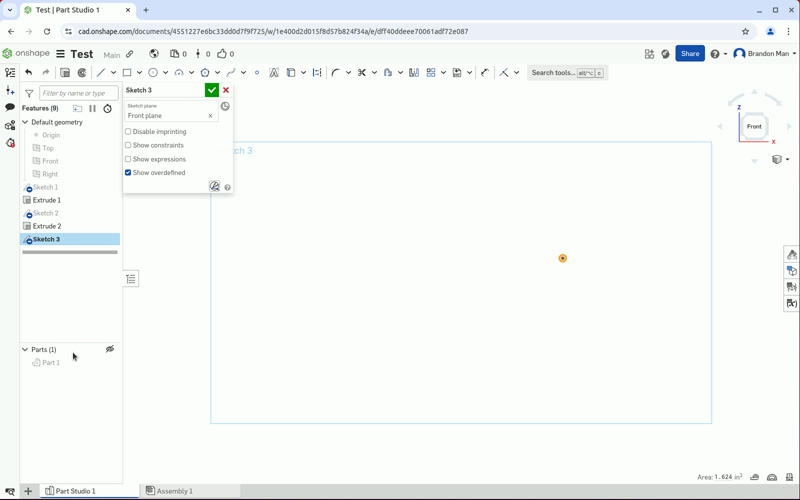
key(shift+e)
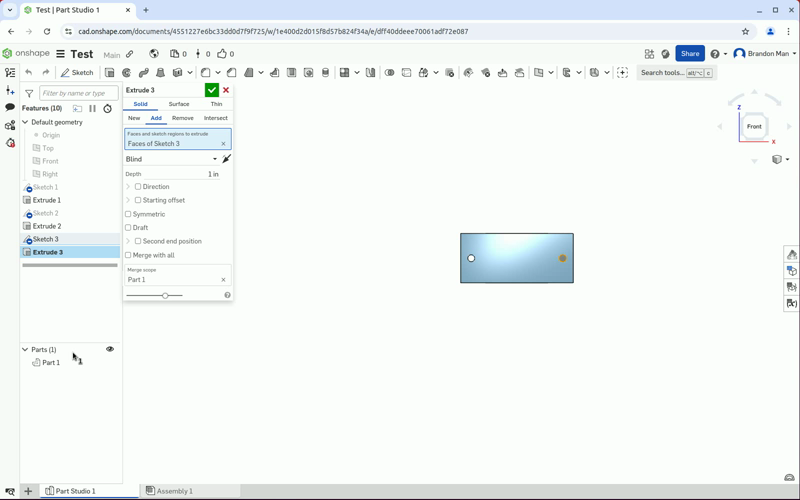
mouse_move(143, 106)
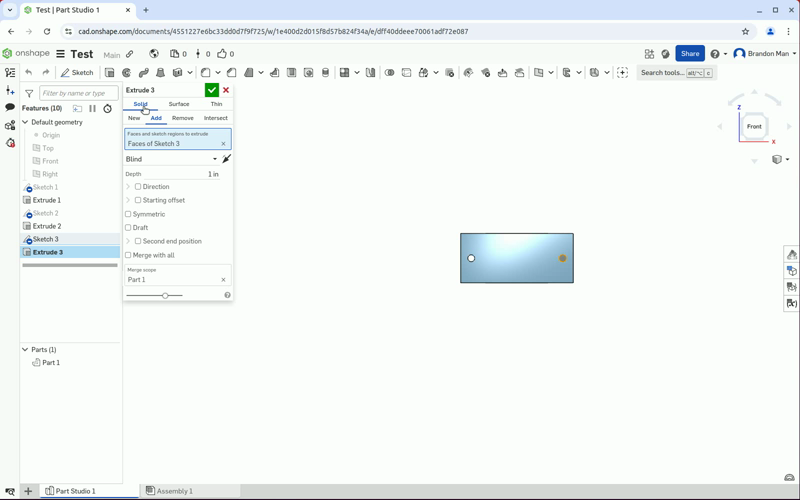
click(143, 106)
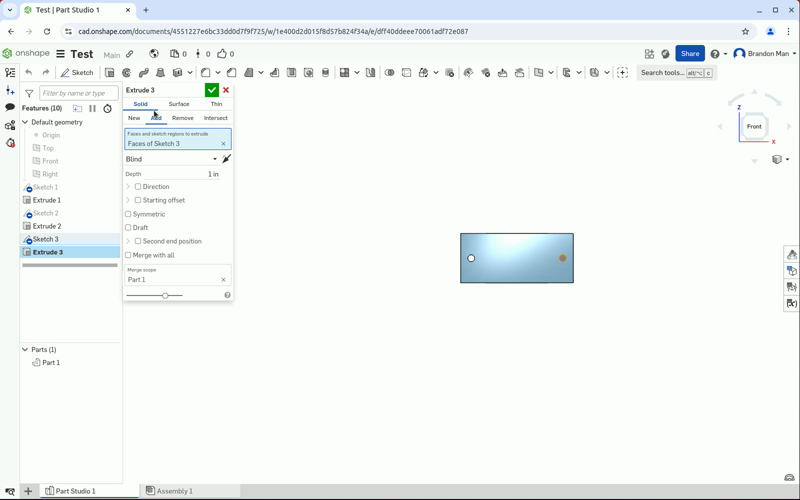
mouse_move(186, 120)
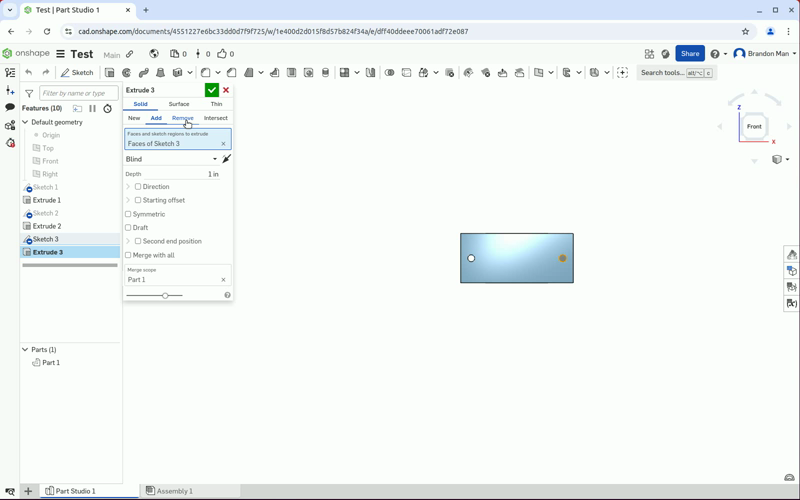
click(186, 120)
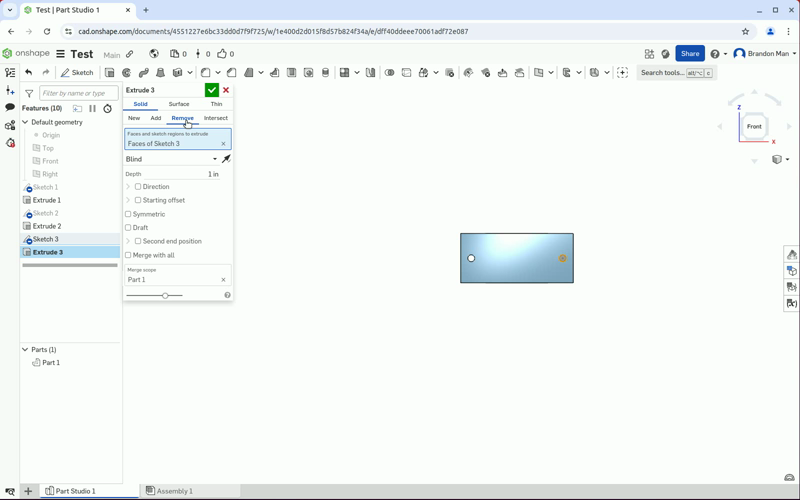
key(tab, 4)
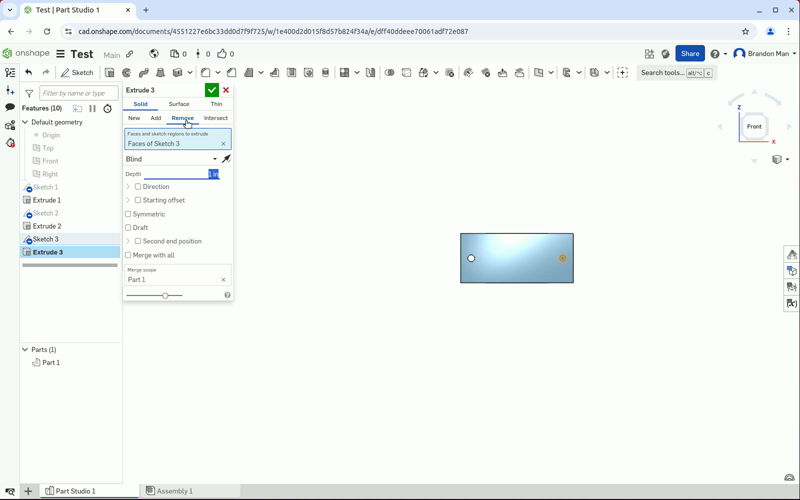
text(0.722)
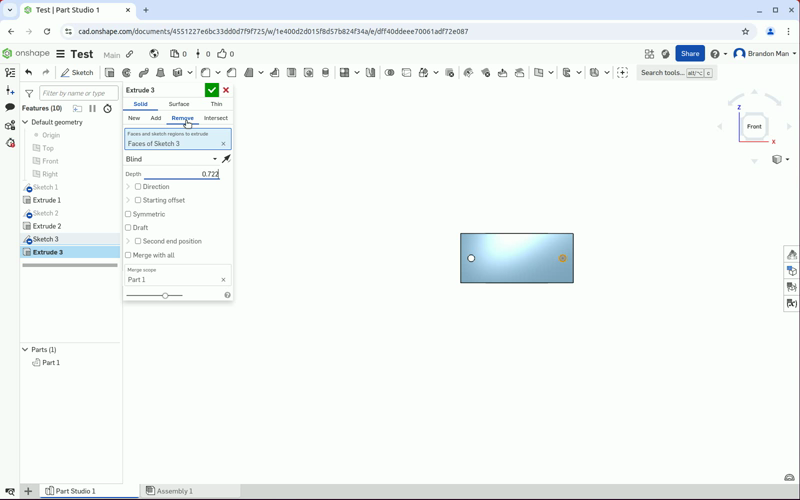
key(tab, 6)
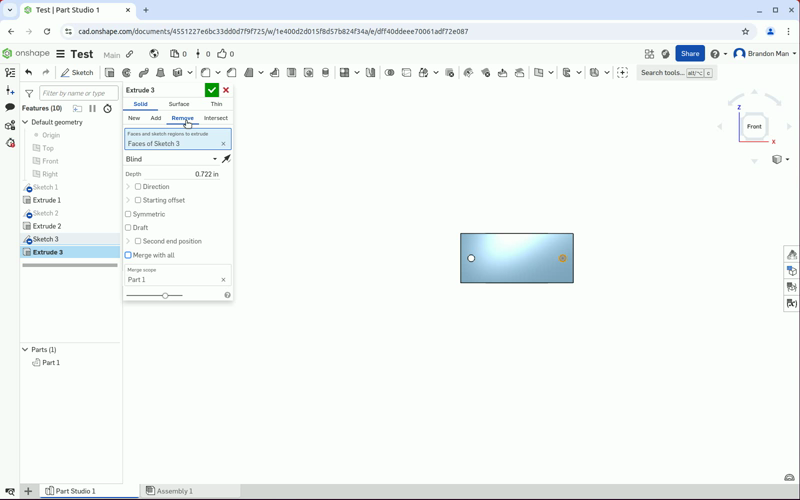
key(space)
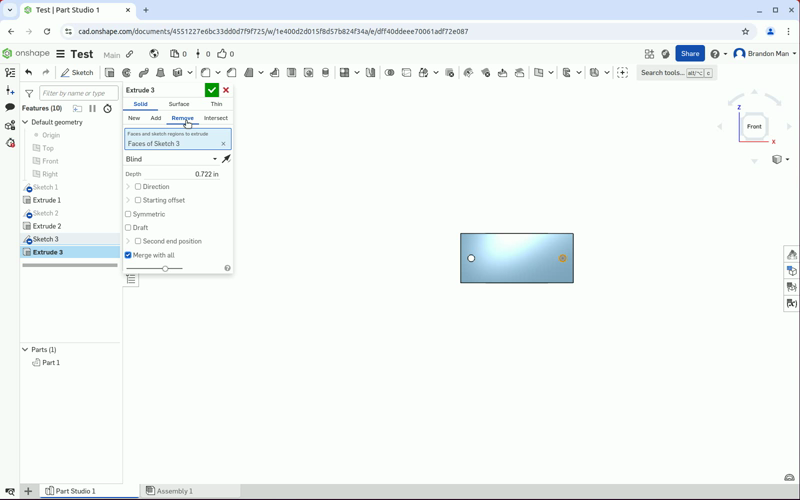
key(enter)
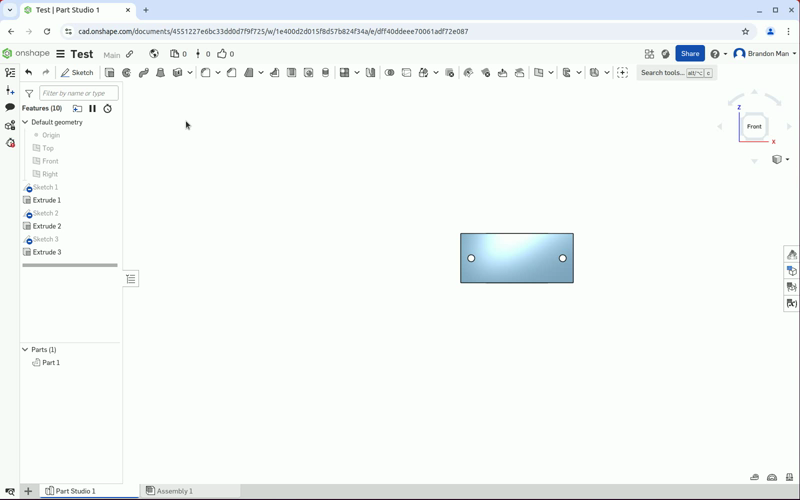
key(shift+h)
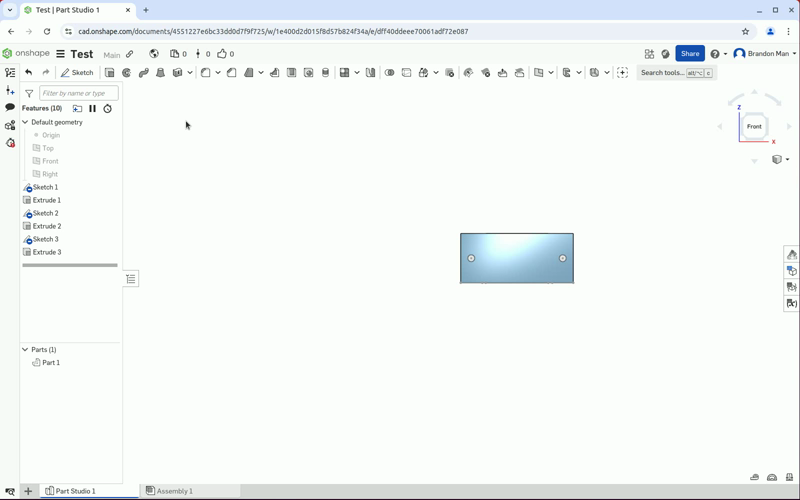
key(shift+h)
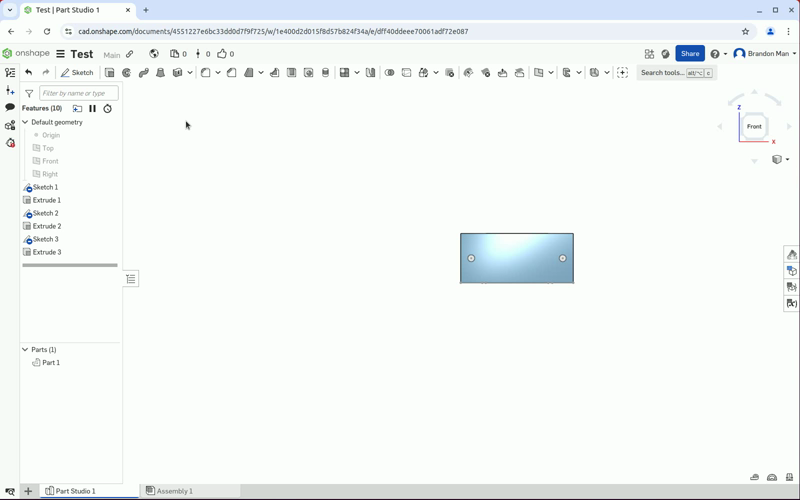
key(shift+7)
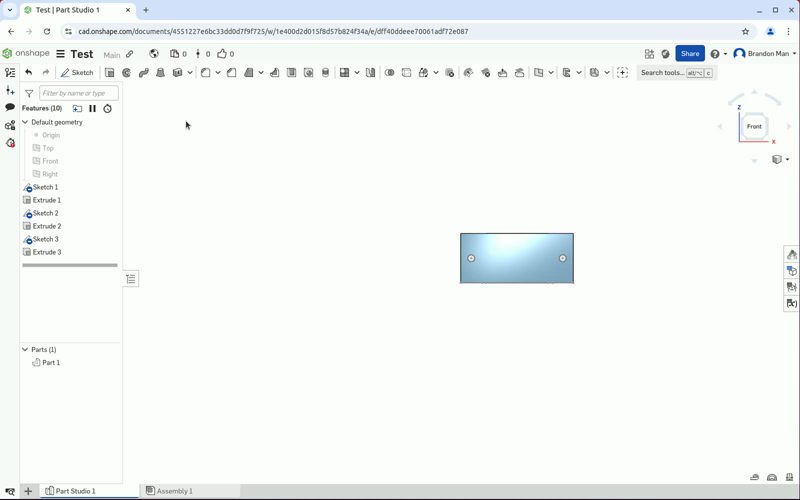
key(left, 2)
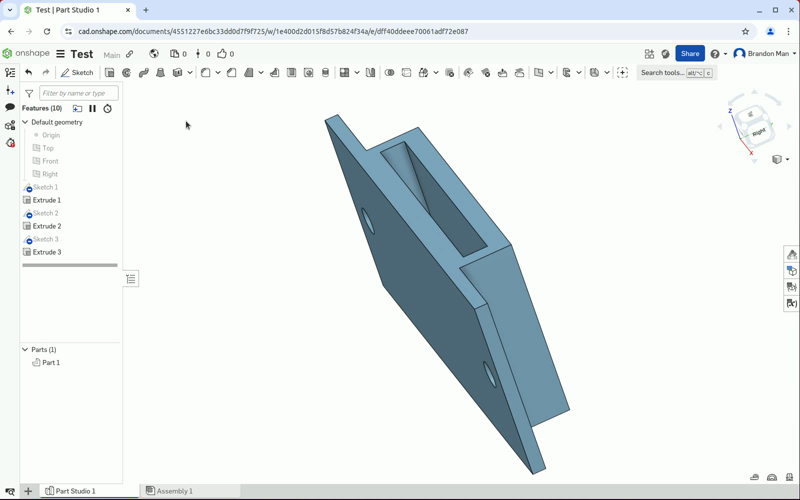
key(down, 2)
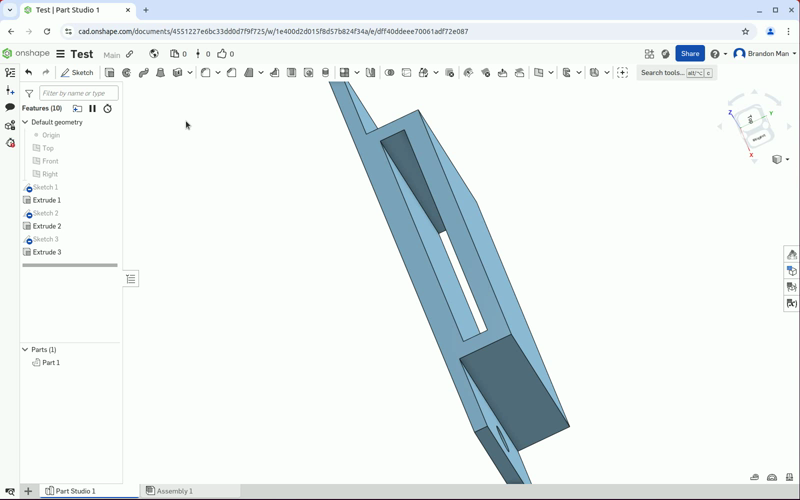
key(up, 2)
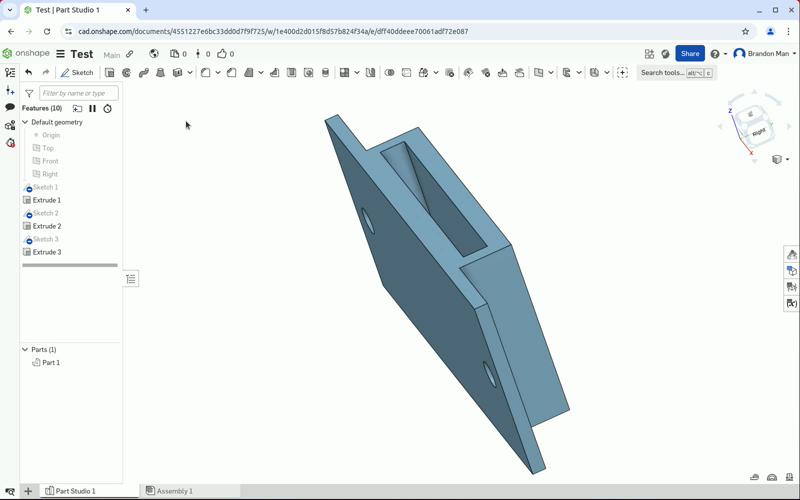
key(right, 2)
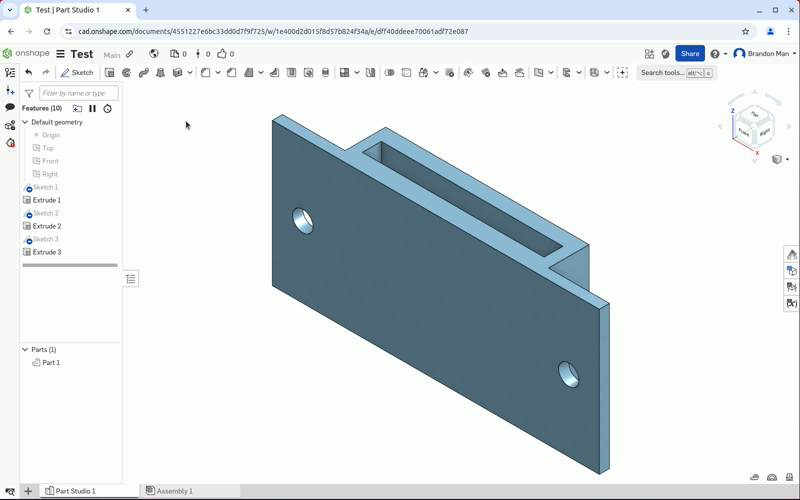
mouse_move(73, 189)
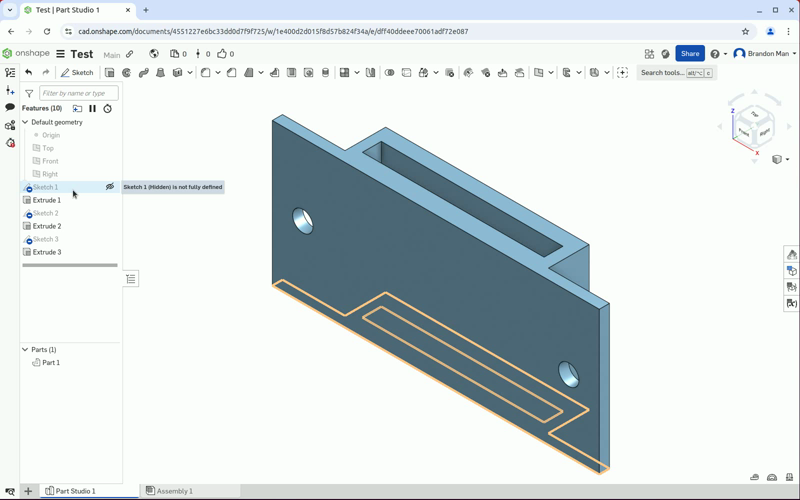
click(73, 189)